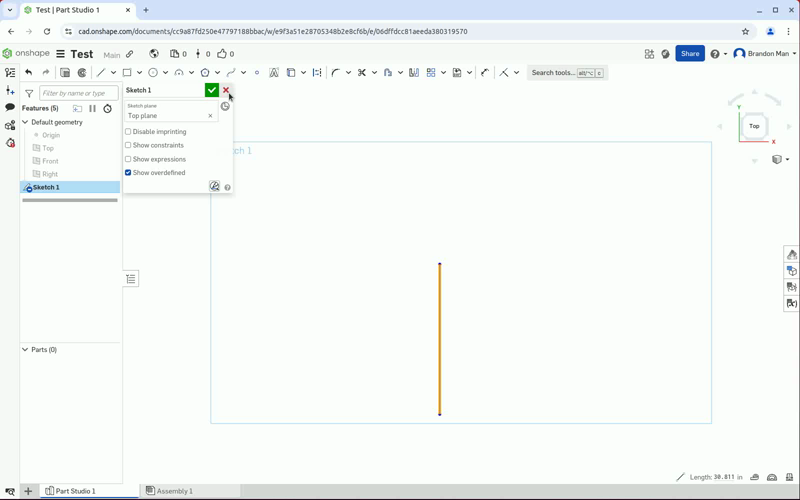
key(shift+h)
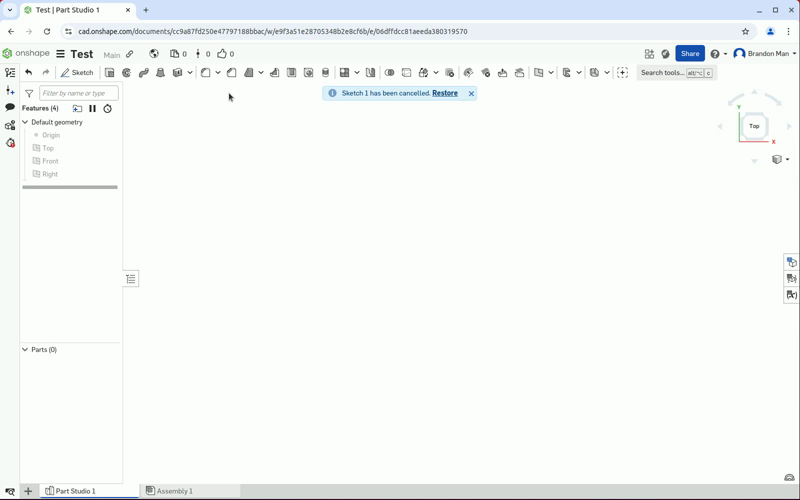
mouse_move(73, 352)
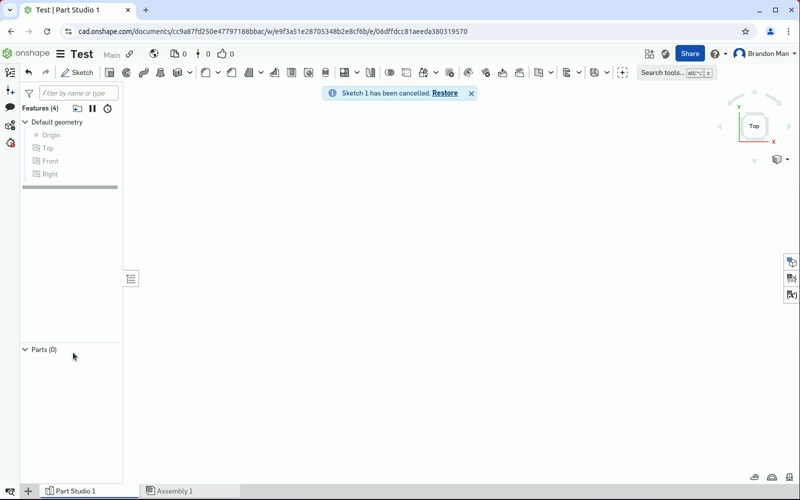
key(y)
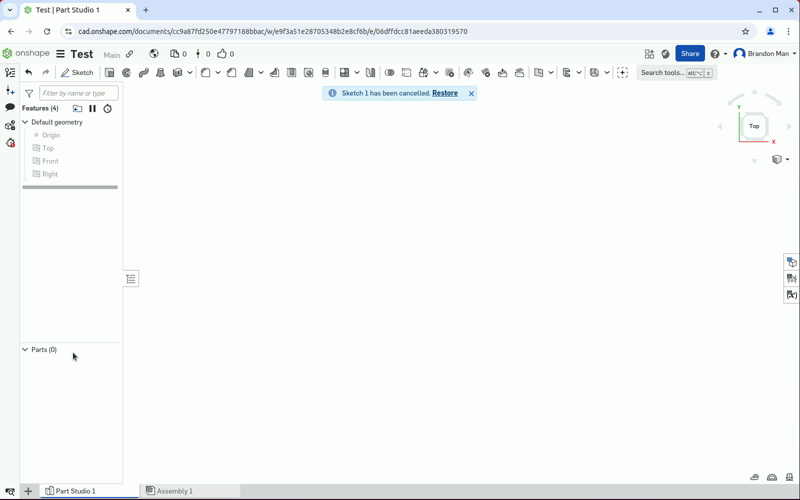
key(shift+p)
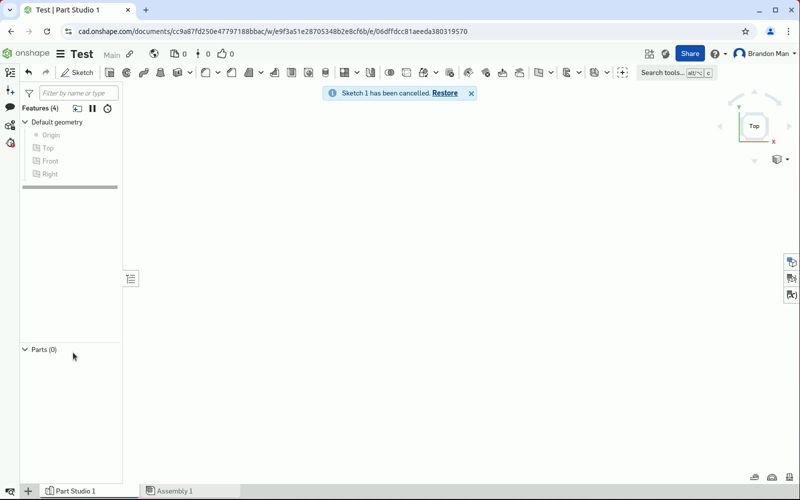
key(space)
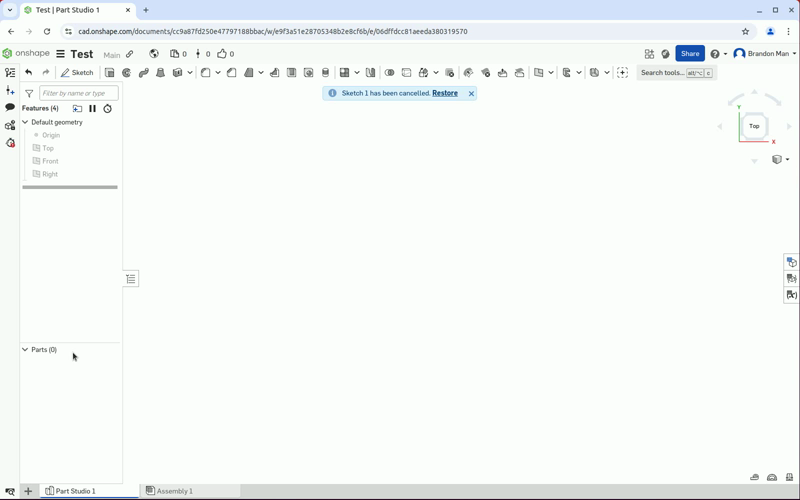
key_down(shift)
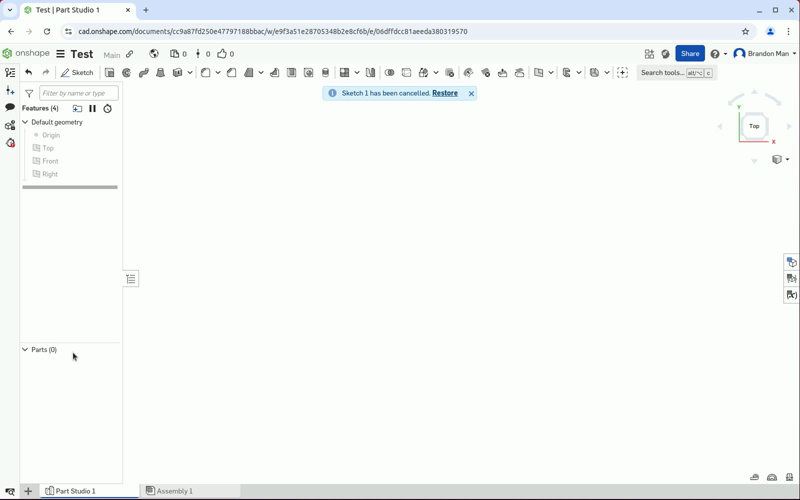
key(up)
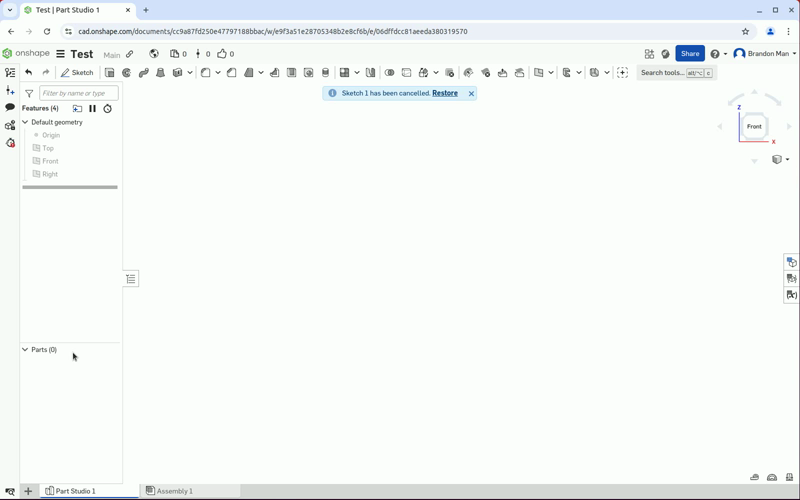
key_up(shift)
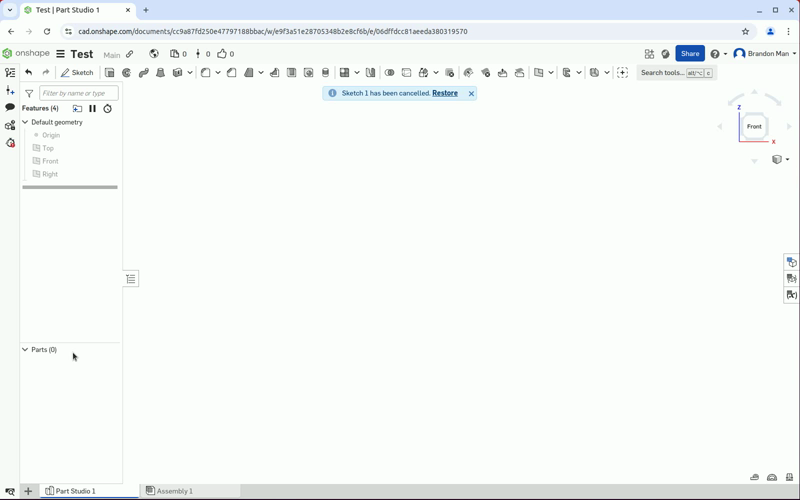
mouse_move(73, 352)
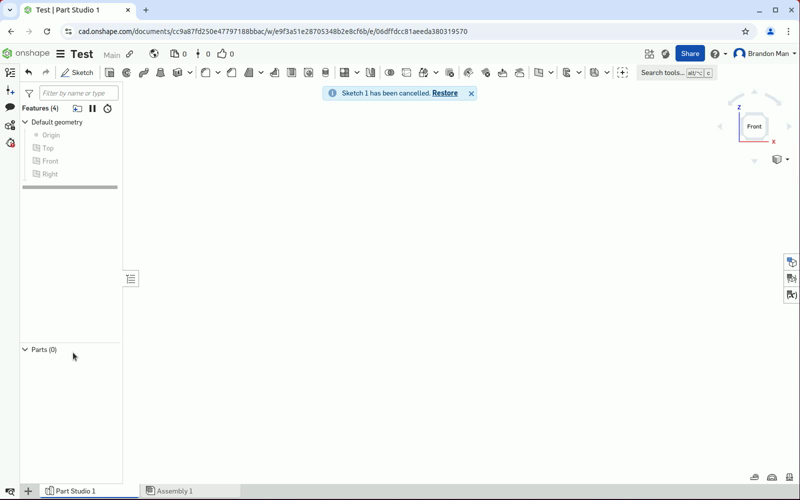
key(shift+y)
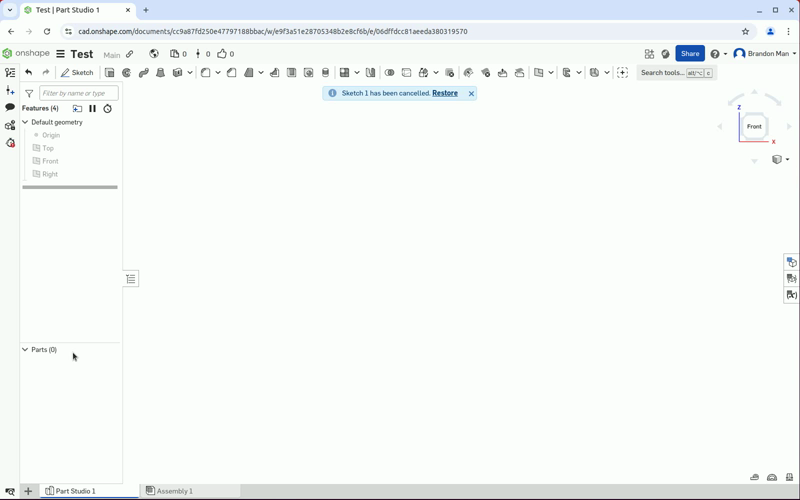
key(shift+s)
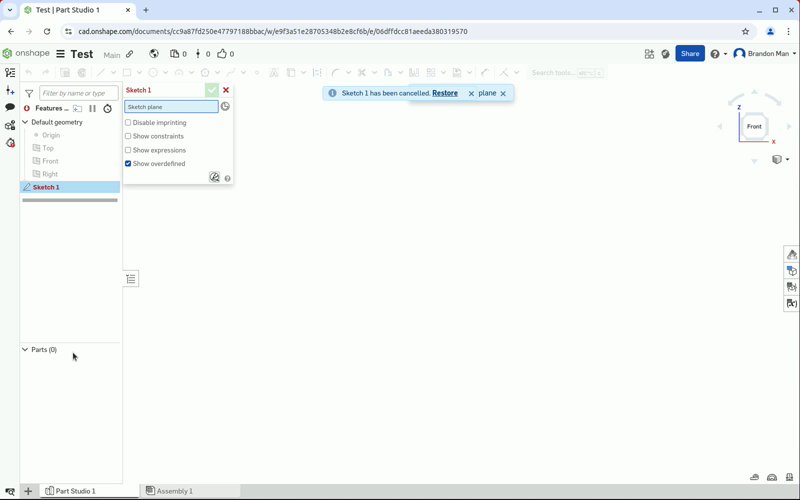
mouse_move(73, 163)
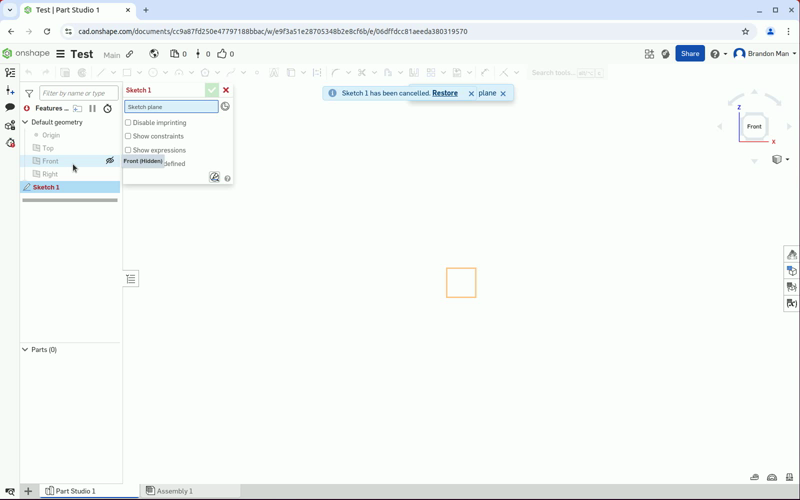
click(73, 163)
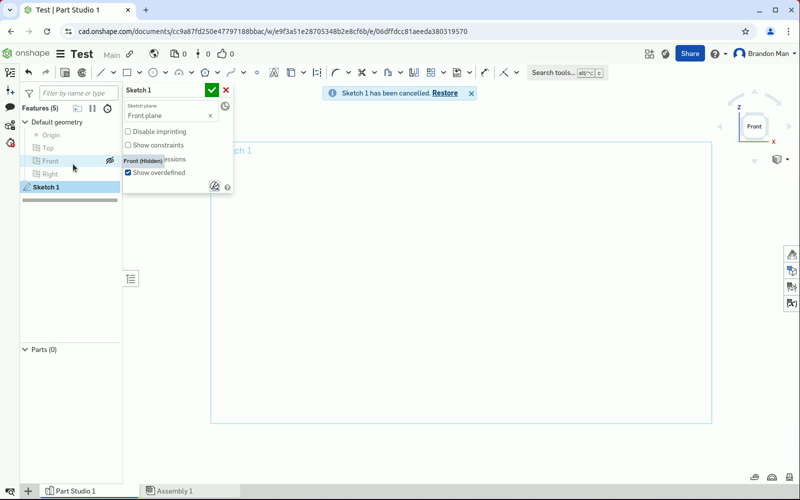
mouse_move(73, 352)
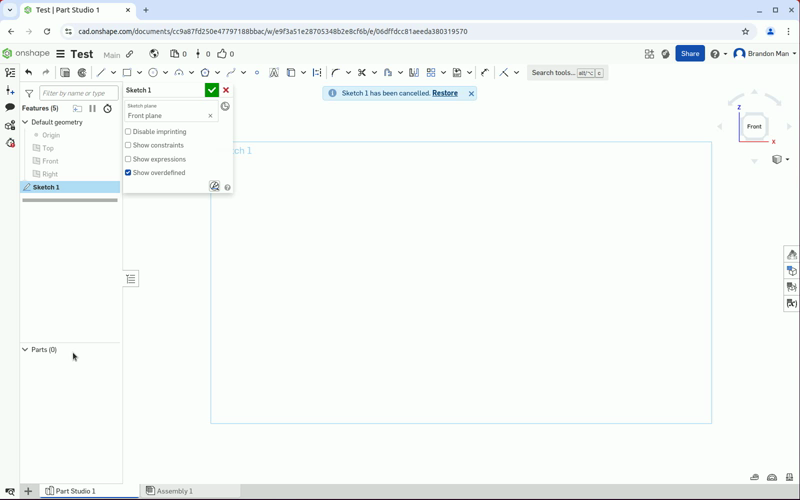
key(y)
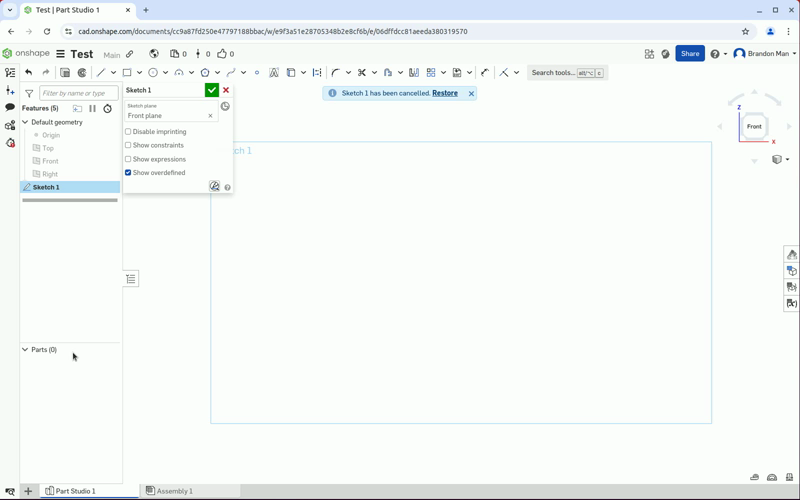
key(l)
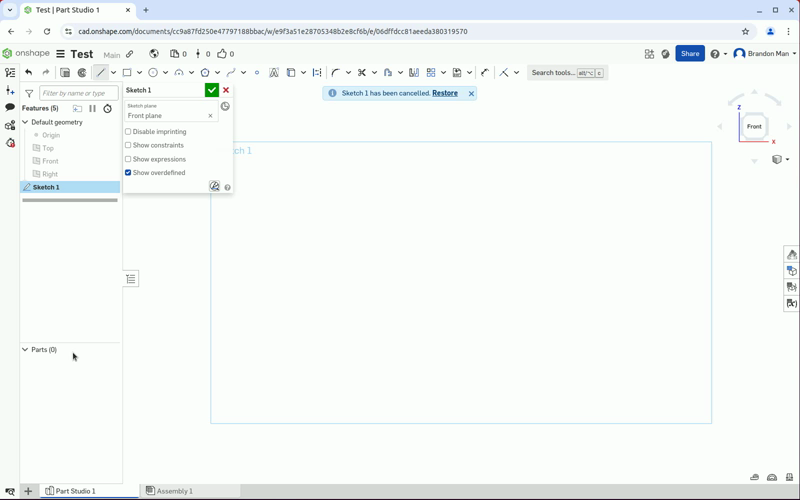
key_down(shift)
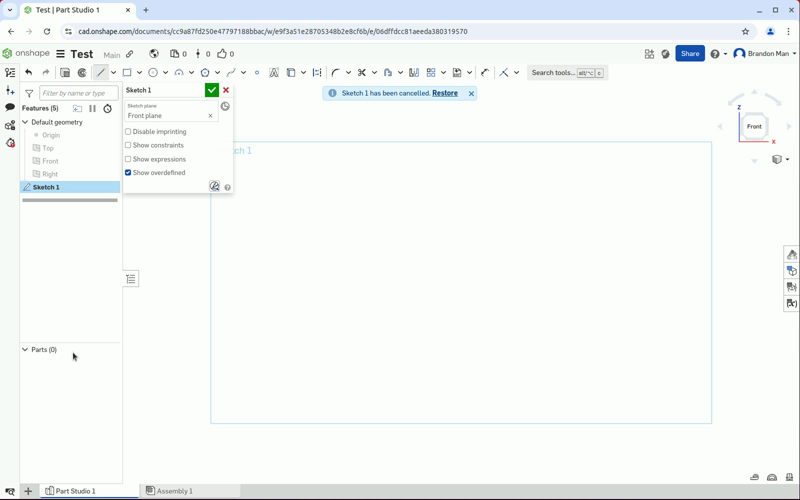
mouse_move(446, 284)
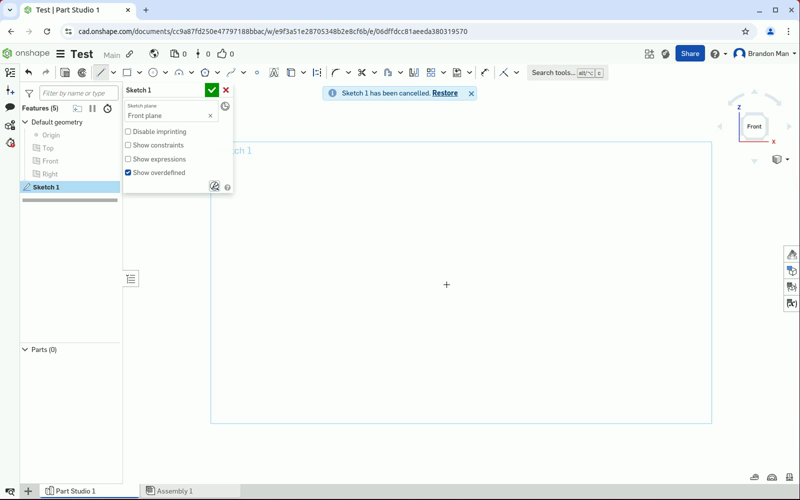
click(446, 284)
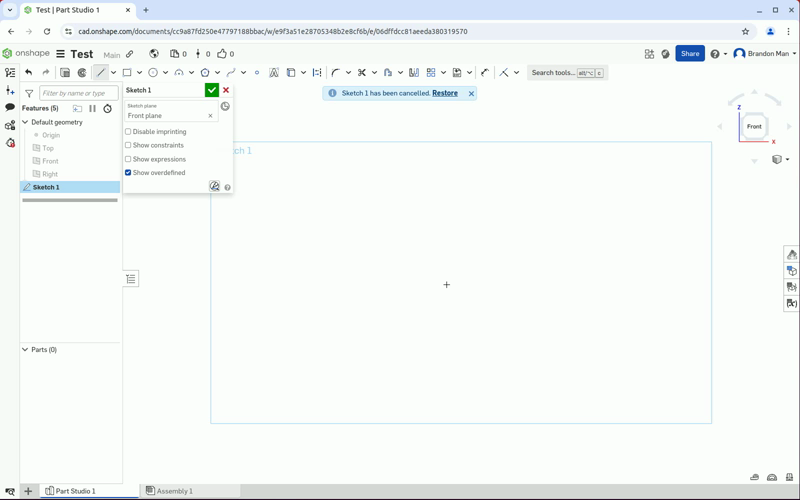
key_up(shift)
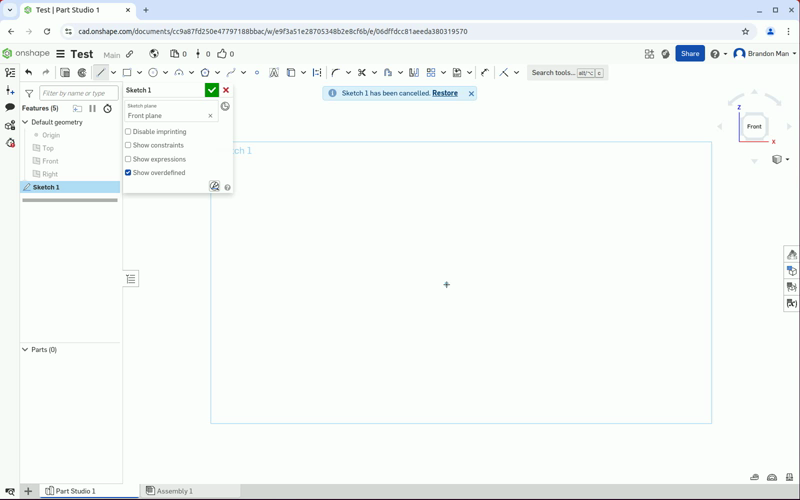
key_down(shift)
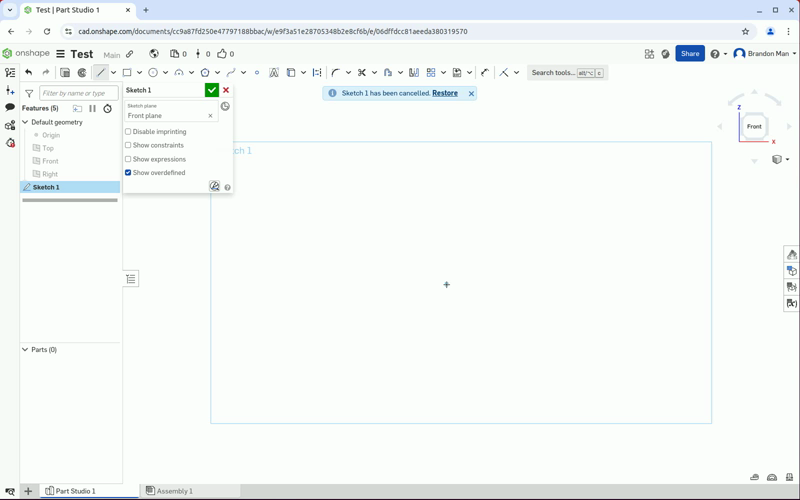
mouse_move(476, 284)
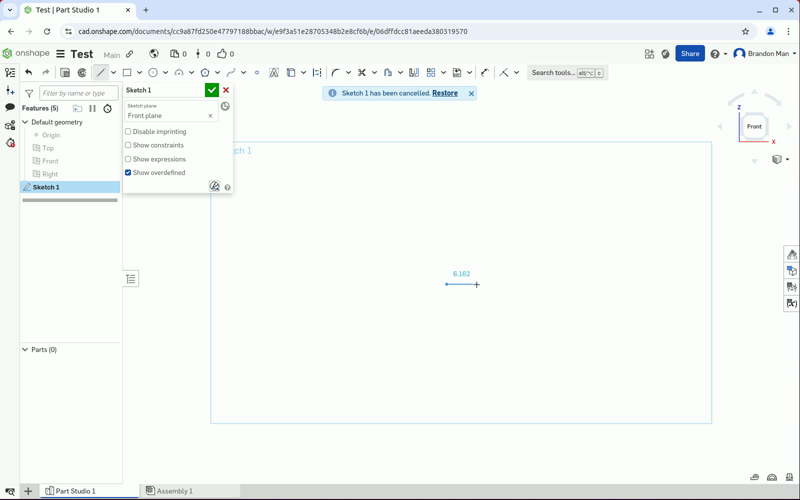
mouse_move(468, 284)
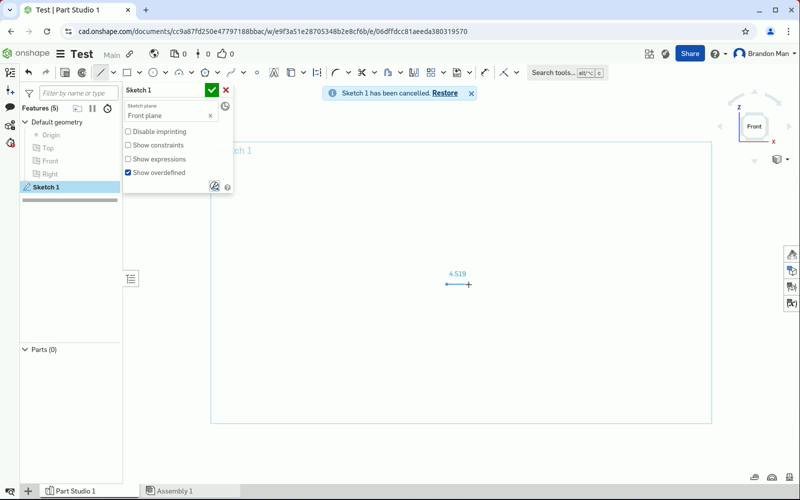
click(468, 284)
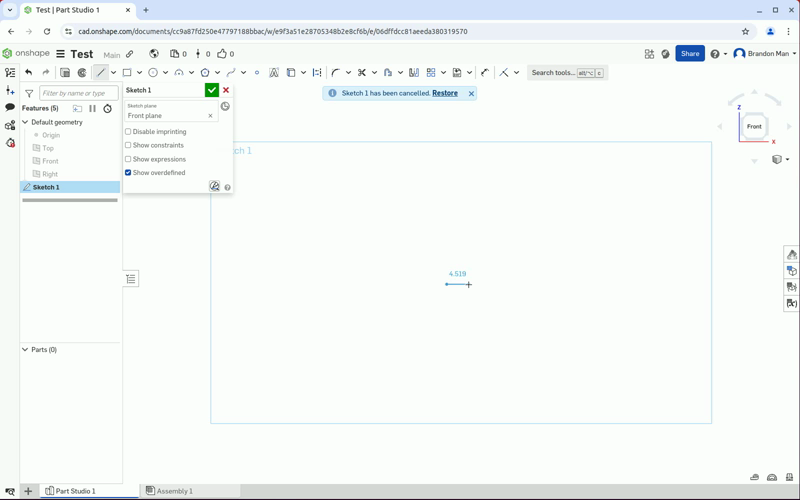
key_up(shift)
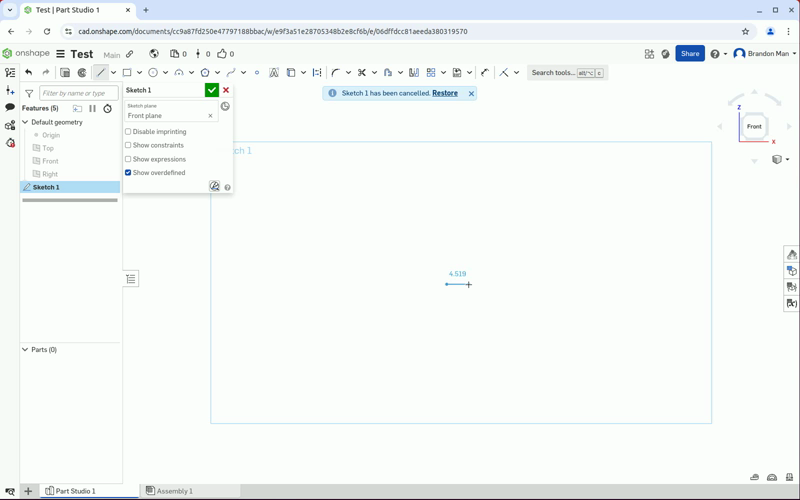
key_down(shift)
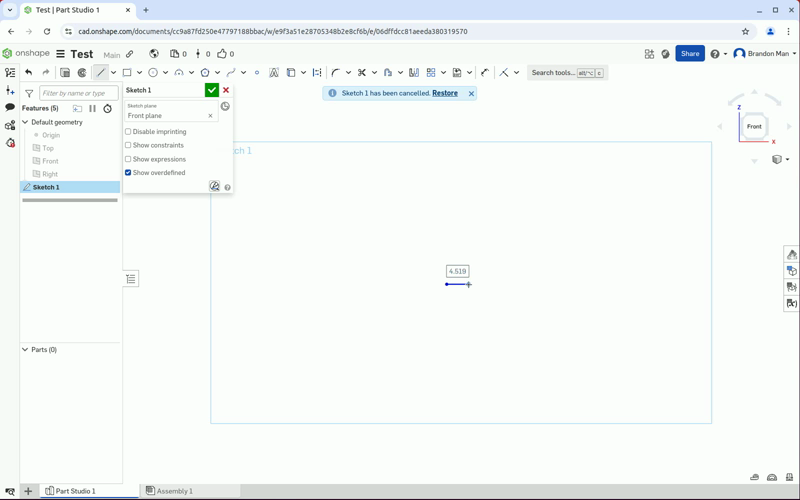
mouse_move(498, 284)
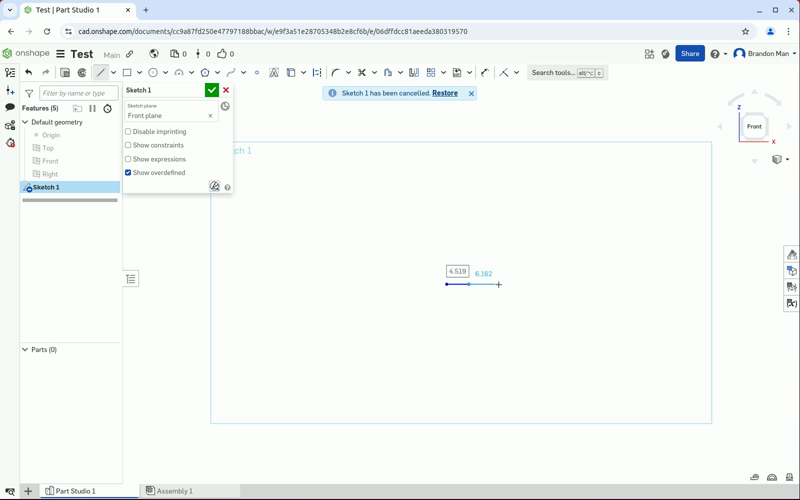
mouse_move(467, 281)
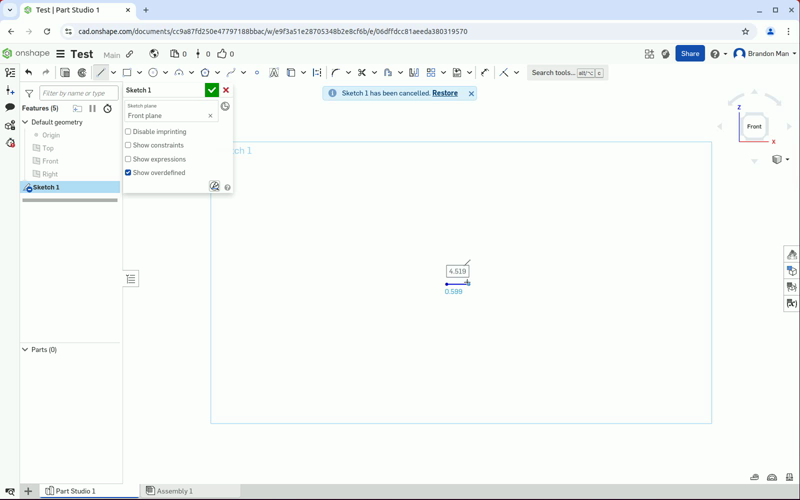
scroll(6)
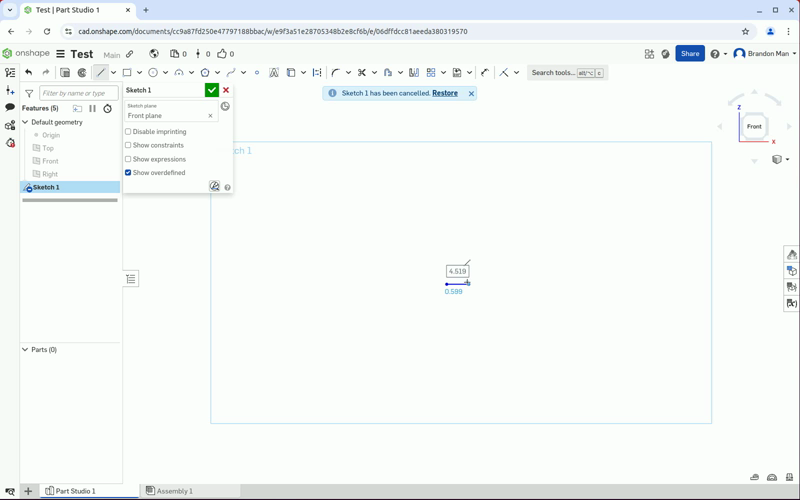
scroll(6)
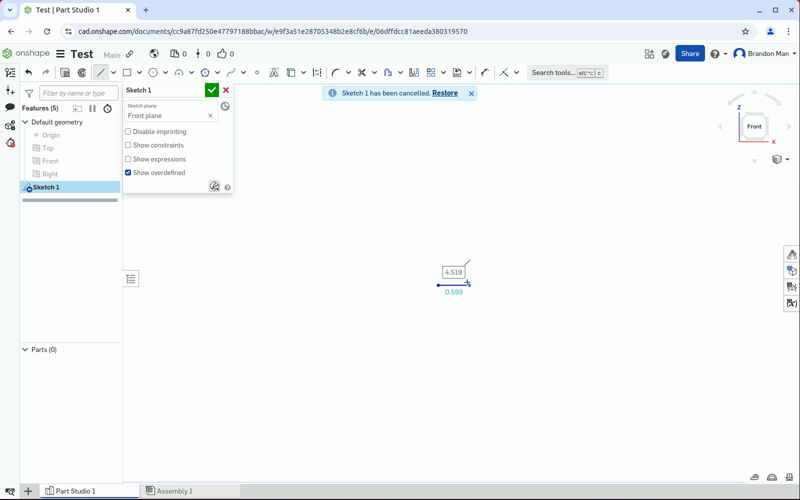
scroll(6)
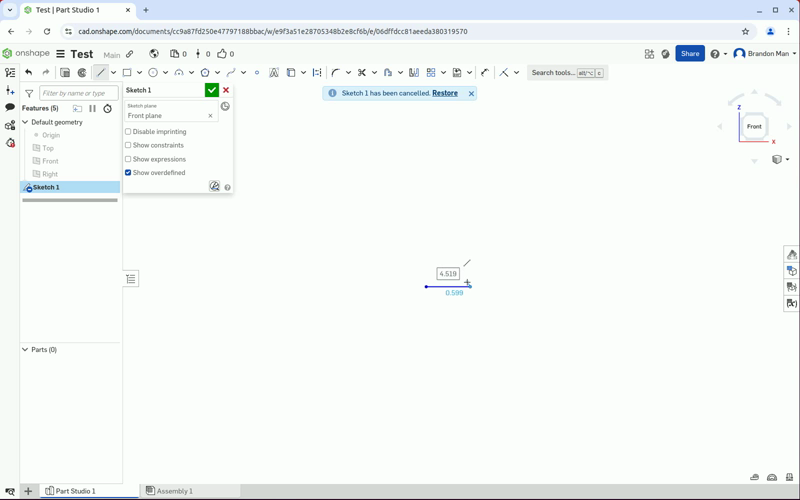
scroll(6)
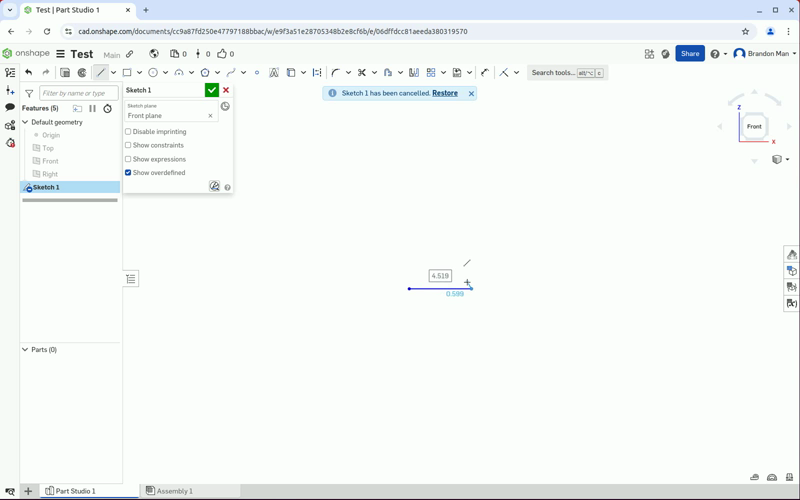
scroll(6)
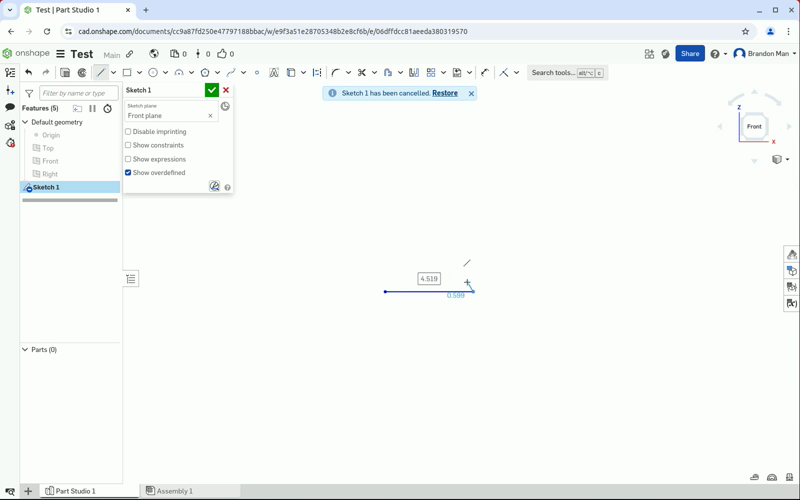
scroll(6)
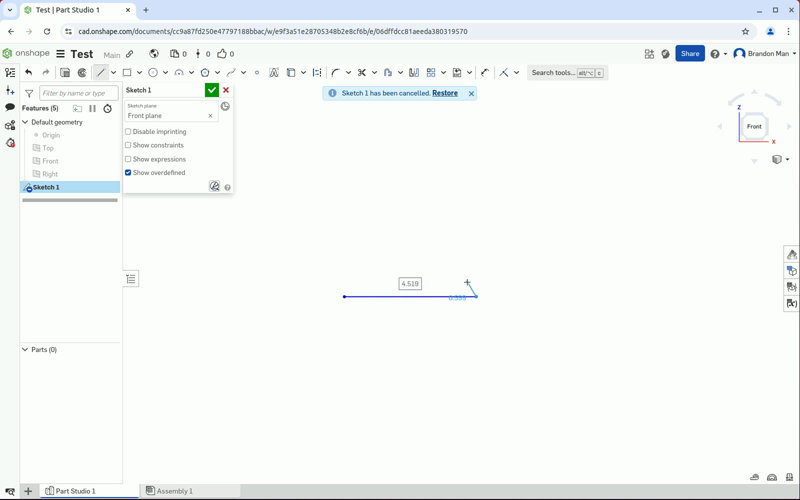
scroll(6)
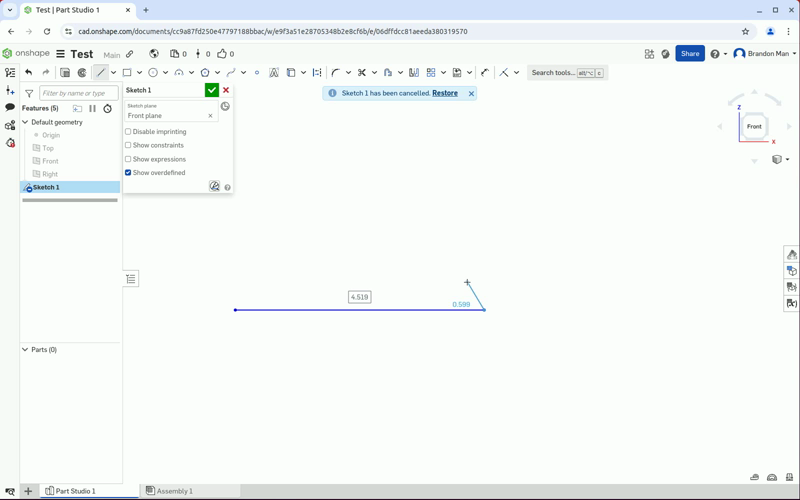
click(467, 281)
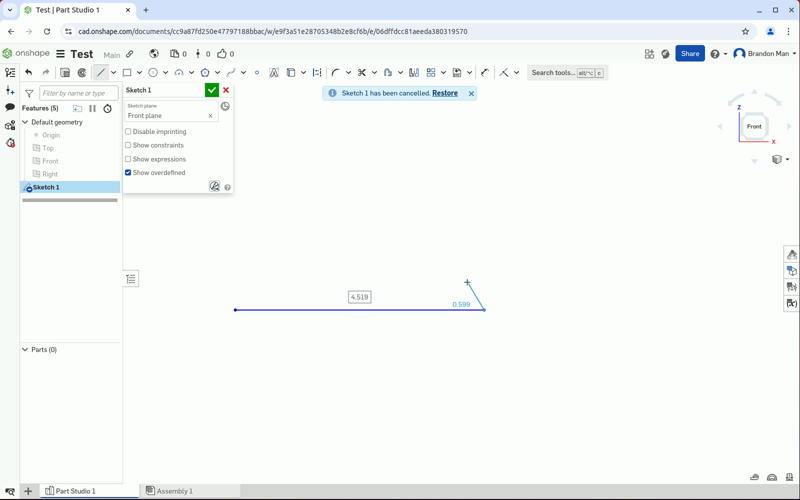
scroll(-6)
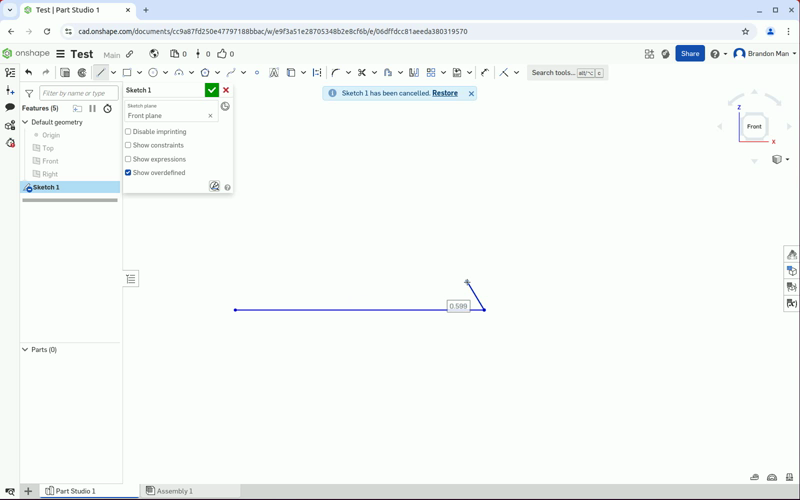
scroll(-6)
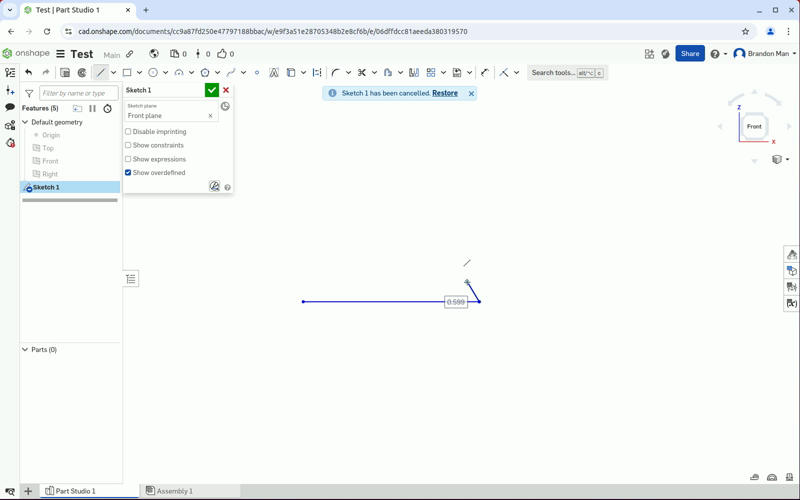
scroll(-6)
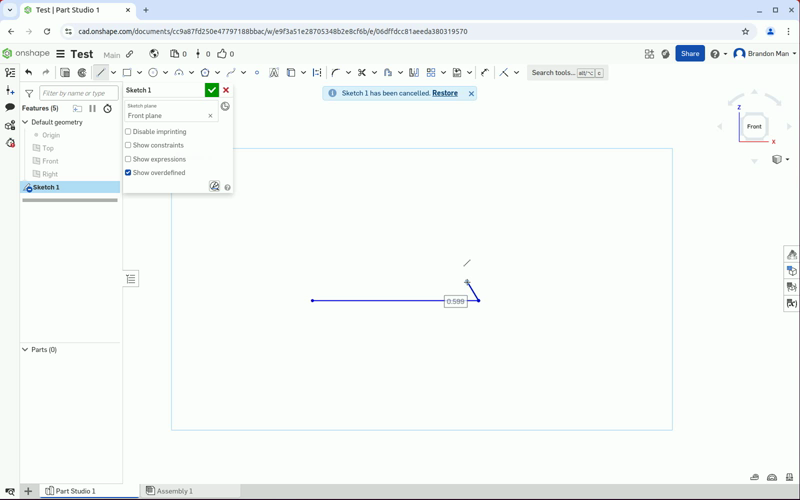
scroll(-6)
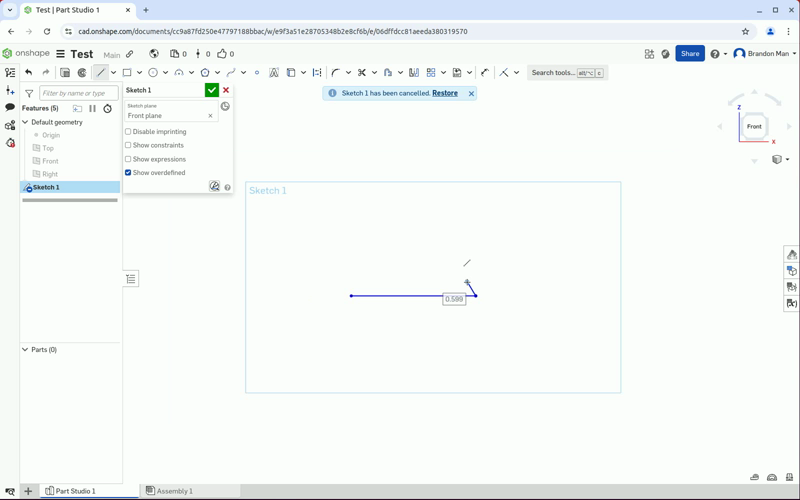
scroll(-6)
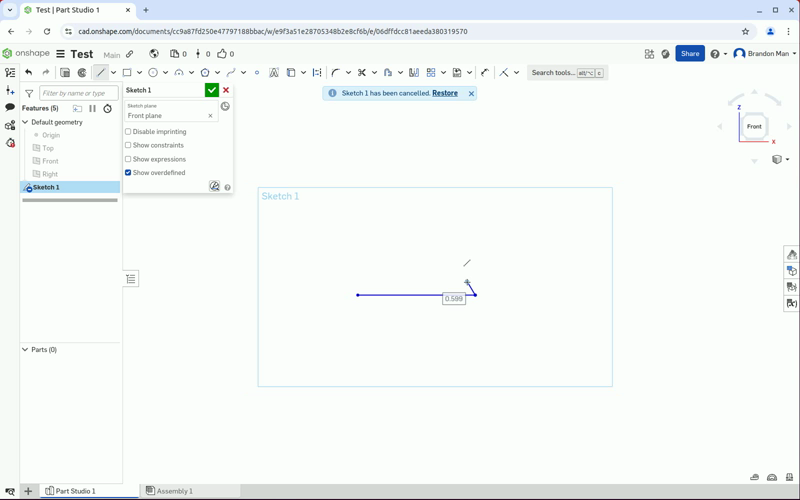
scroll(-6)
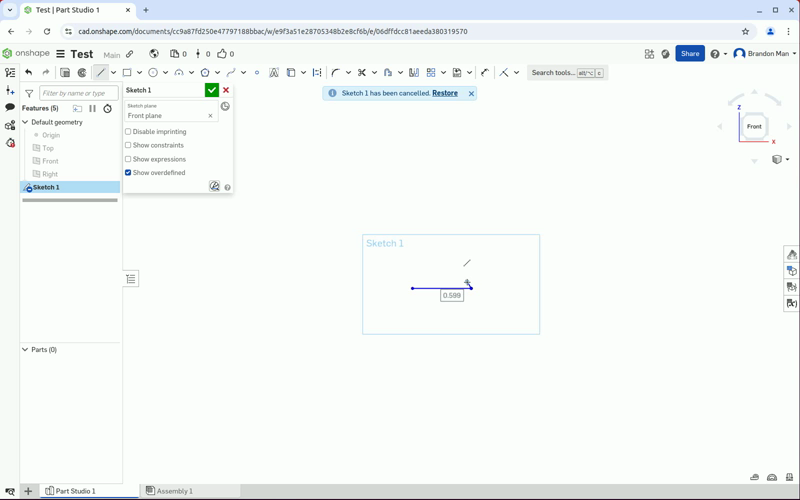
scroll(-6)
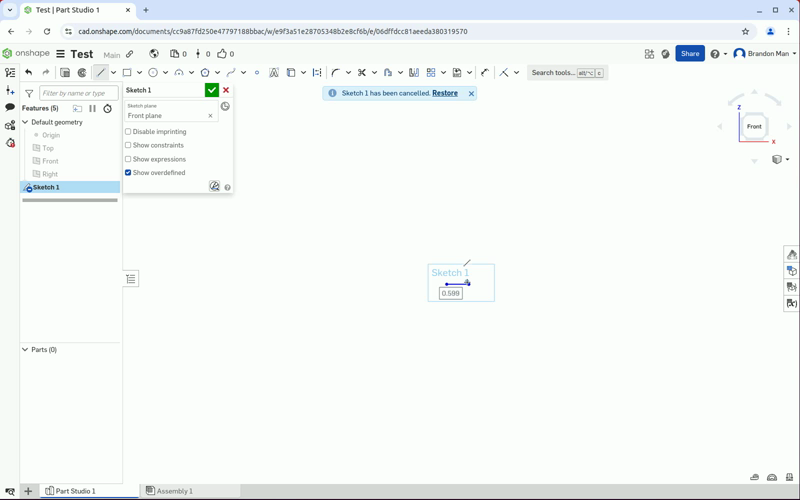
key_up(shift)
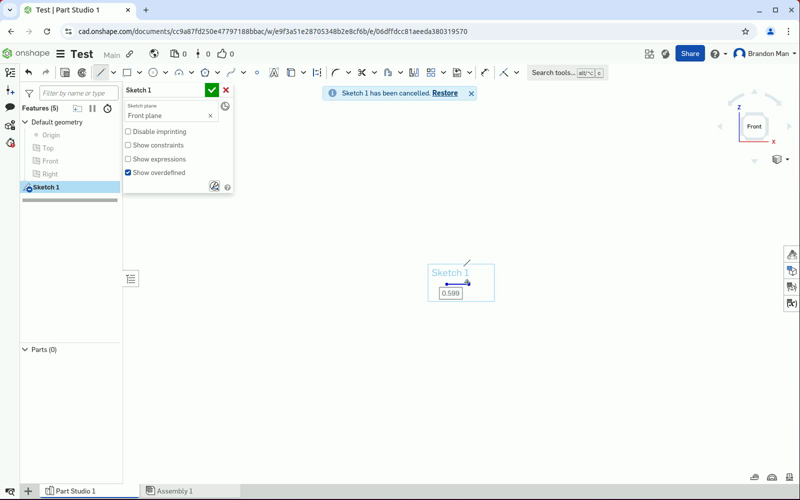
key_down(shift)
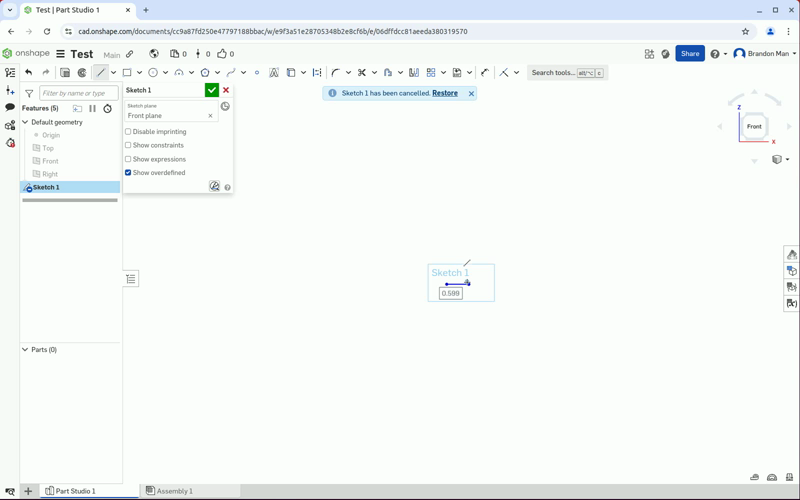
mouse_move(497, 281)
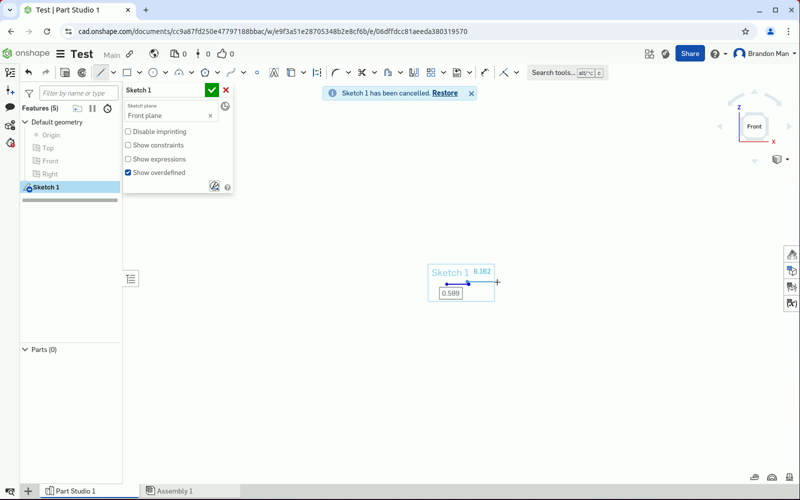
mouse_move(448, 281)
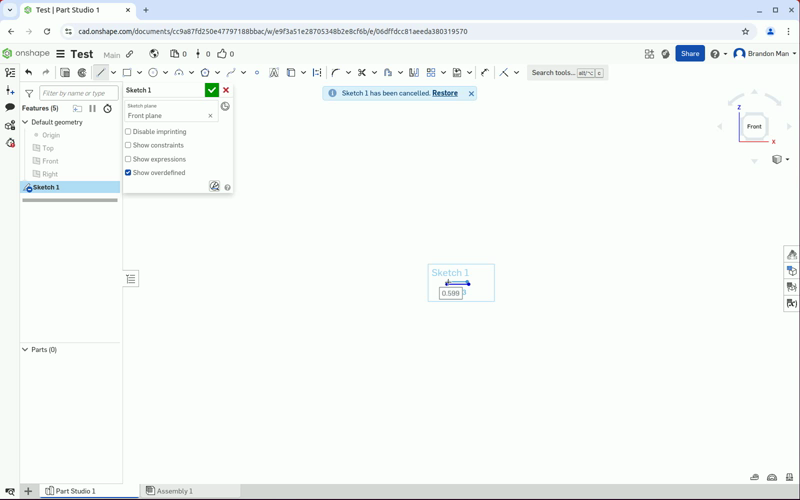
scroll(6)
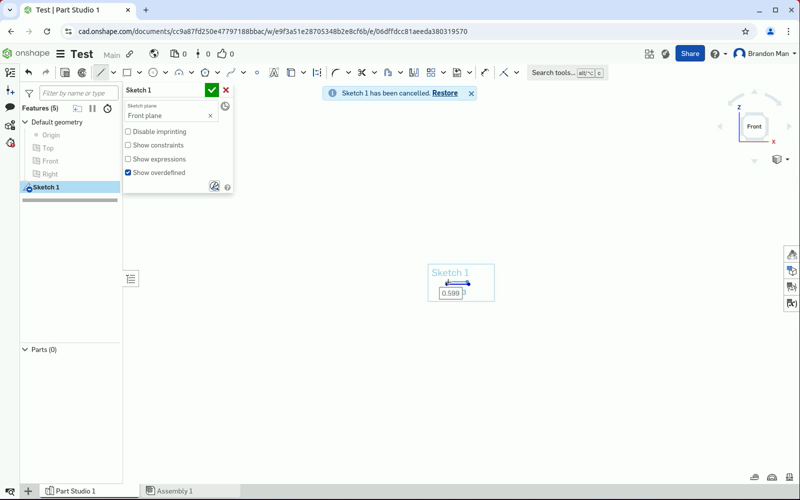
scroll(6)
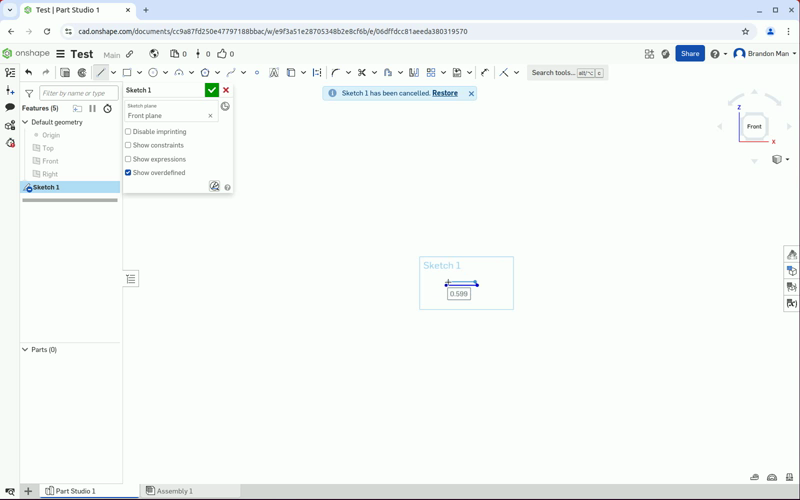
scroll(6)
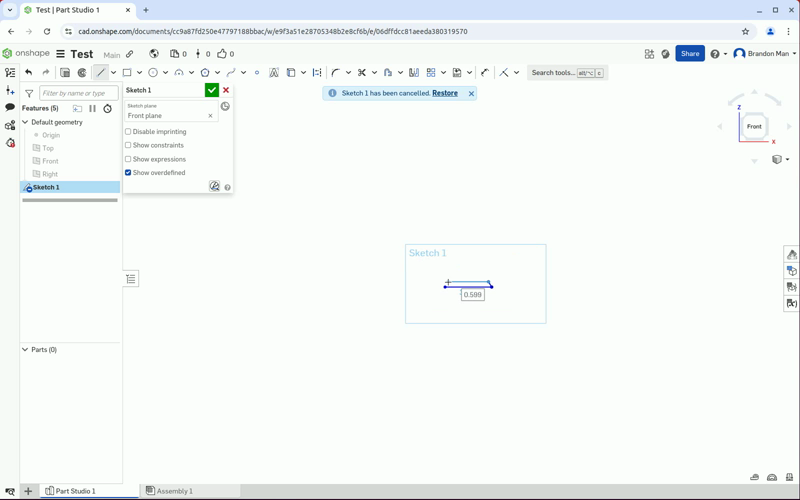
scroll(6)
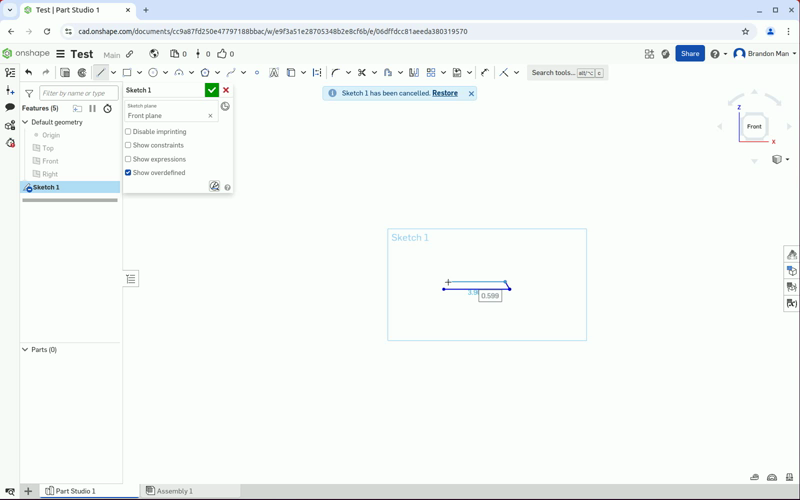
scroll(6)
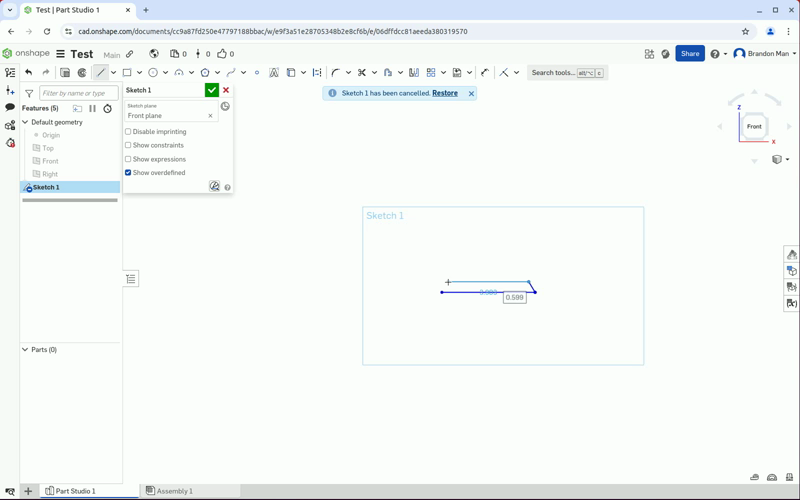
scroll(6)
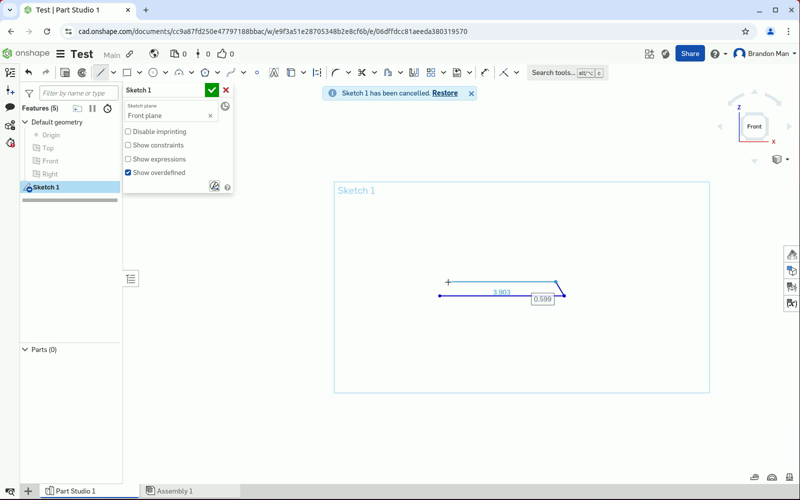
scroll(6)
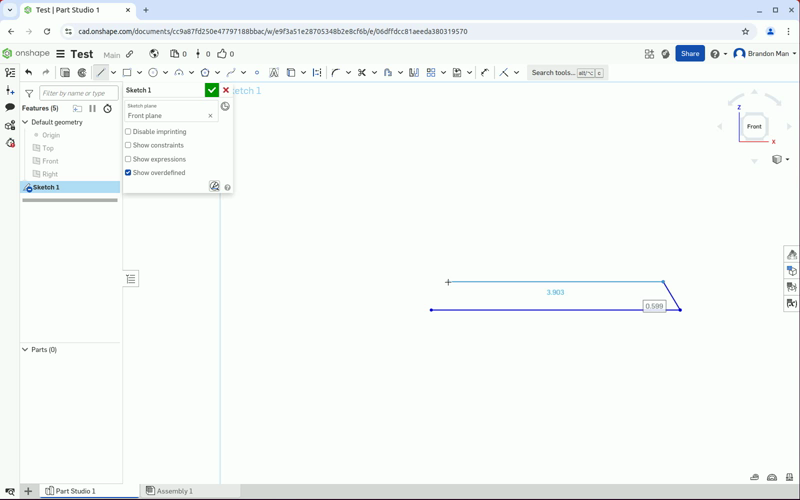
click(448, 281)
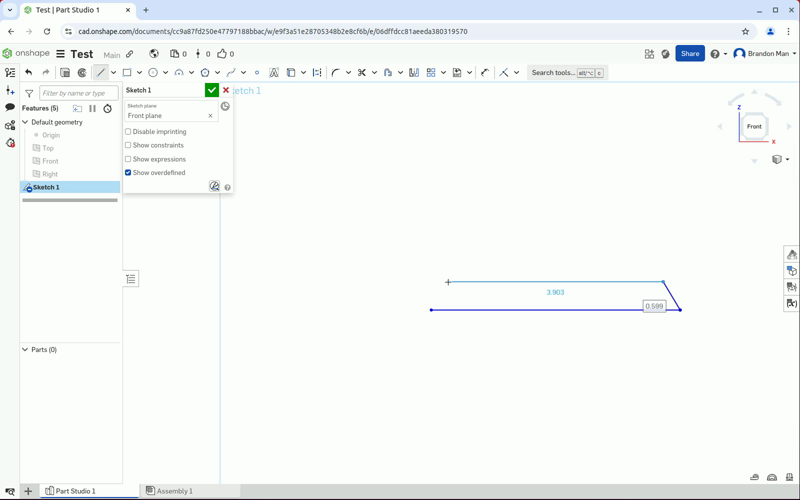
scroll(-6)
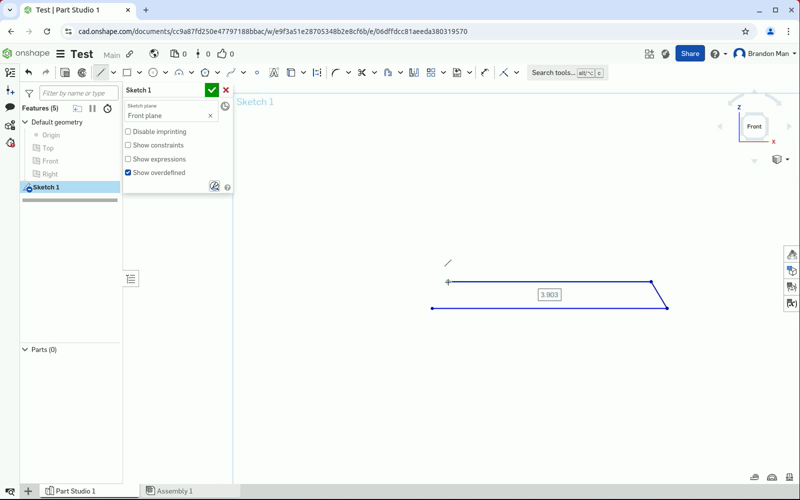
scroll(-6)
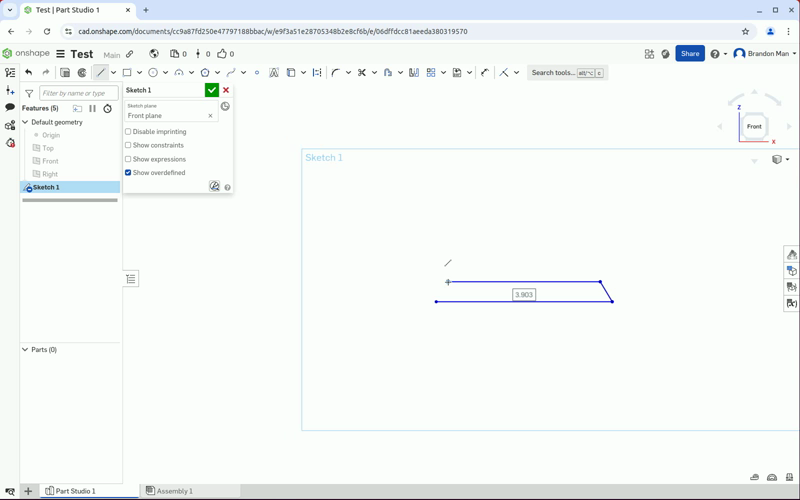
scroll(-6)
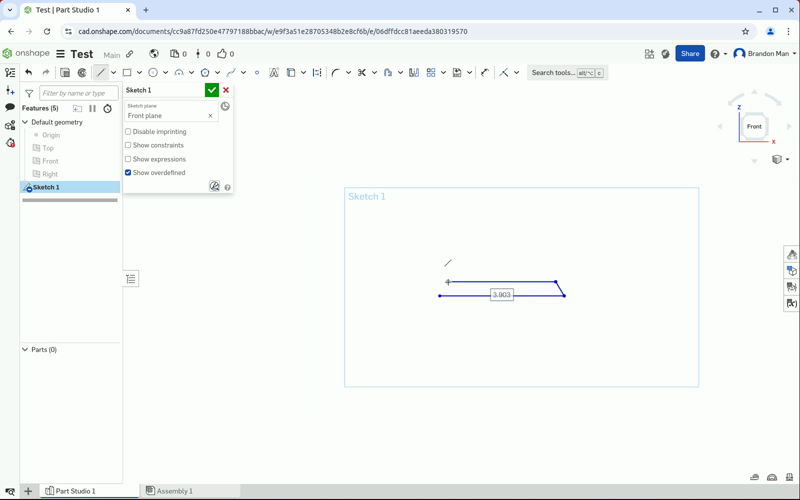
scroll(-6)
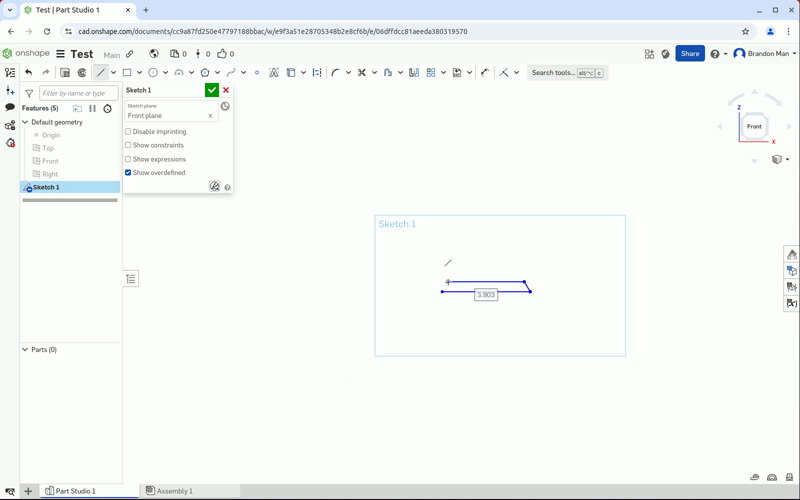
scroll(-6)
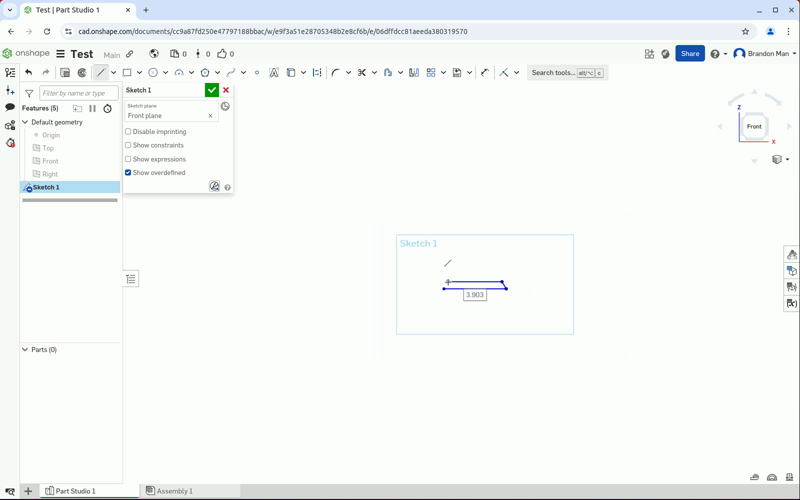
scroll(-6)
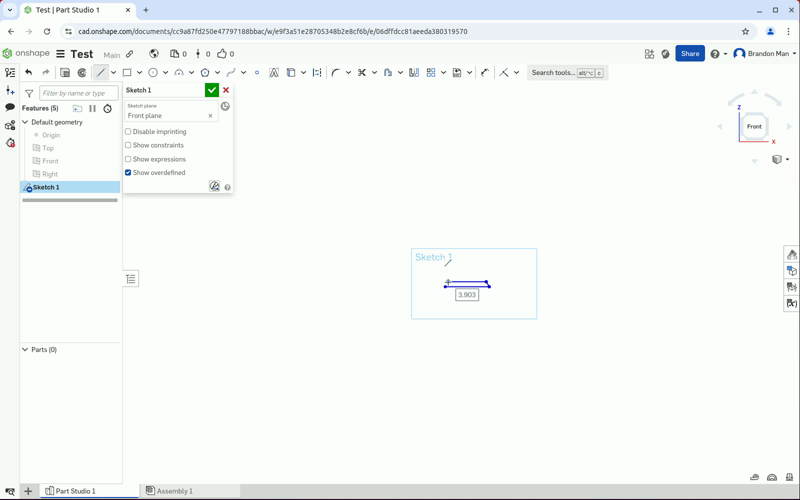
scroll(-6)
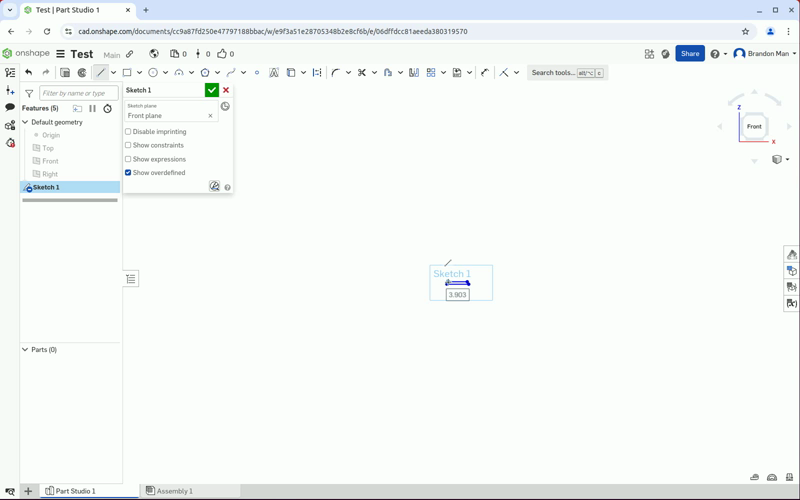
key_up(shift)
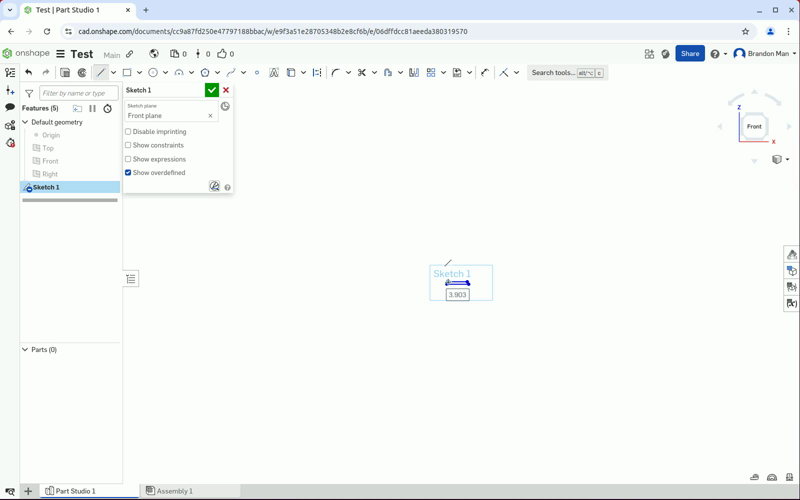
mouse_move(478, 281)
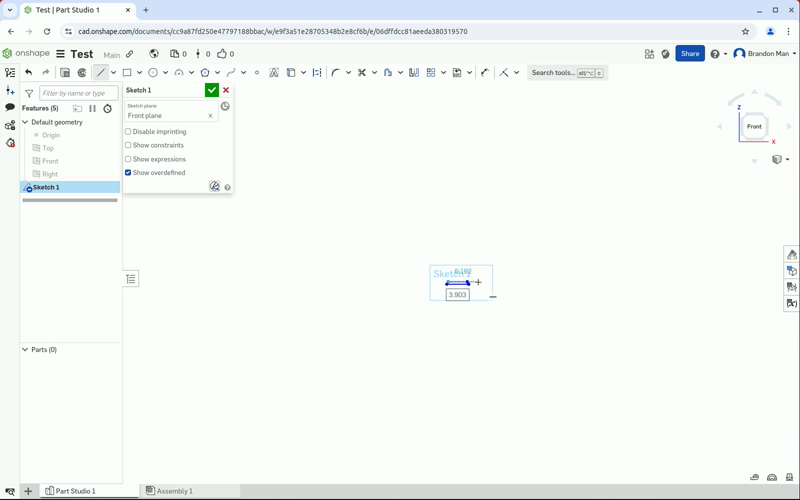
key_down(shift)
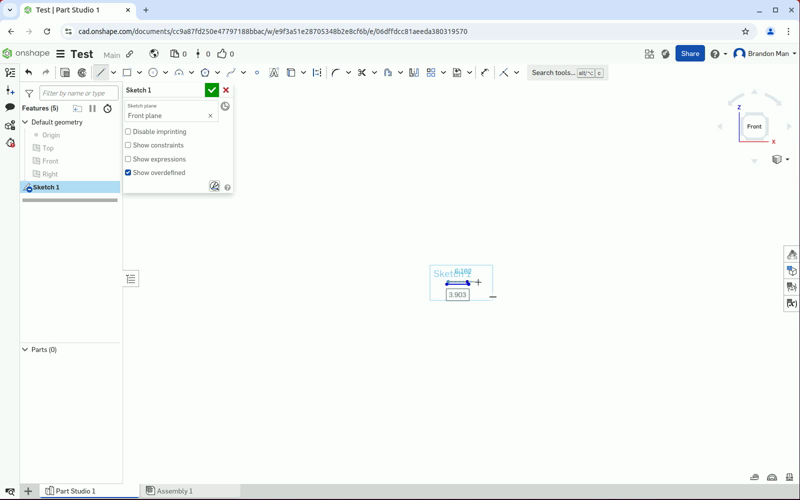
mouse_move(446, 284)
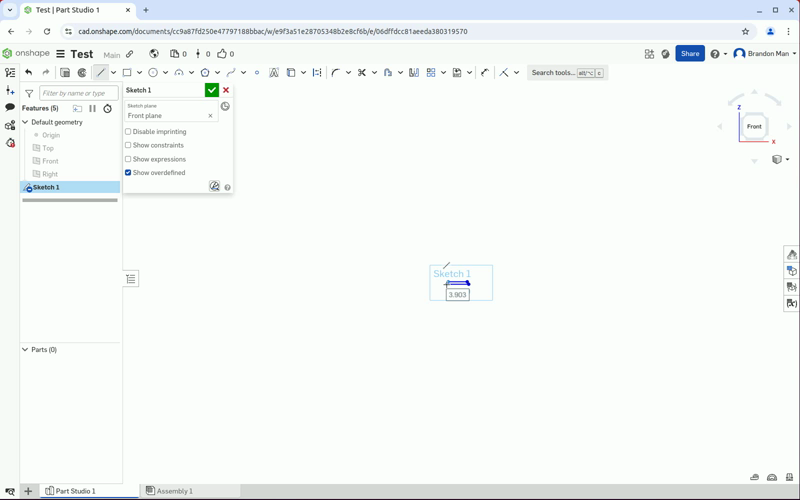
scroll(6)
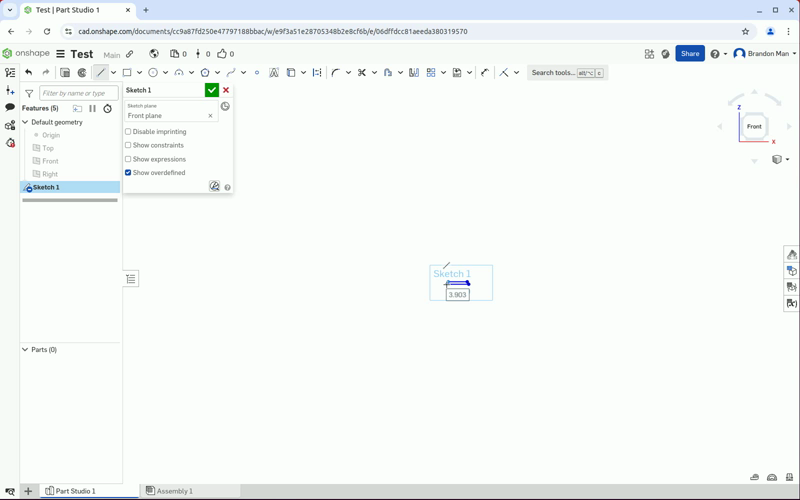
scroll(6)
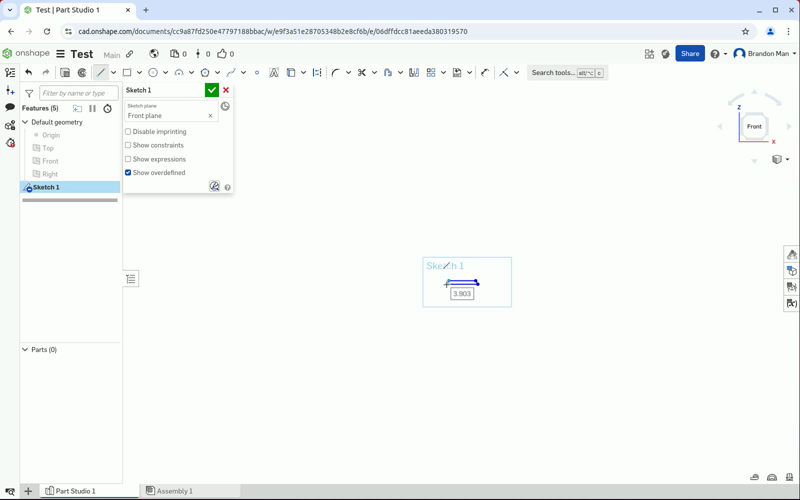
scroll(6)
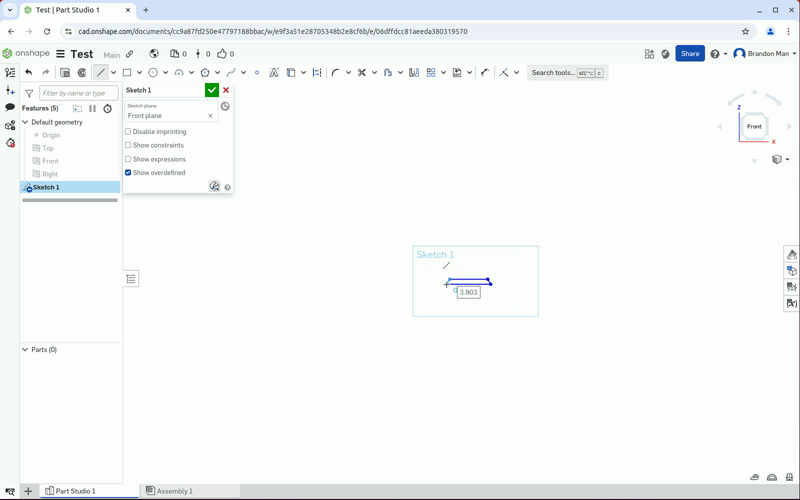
scroll(6)
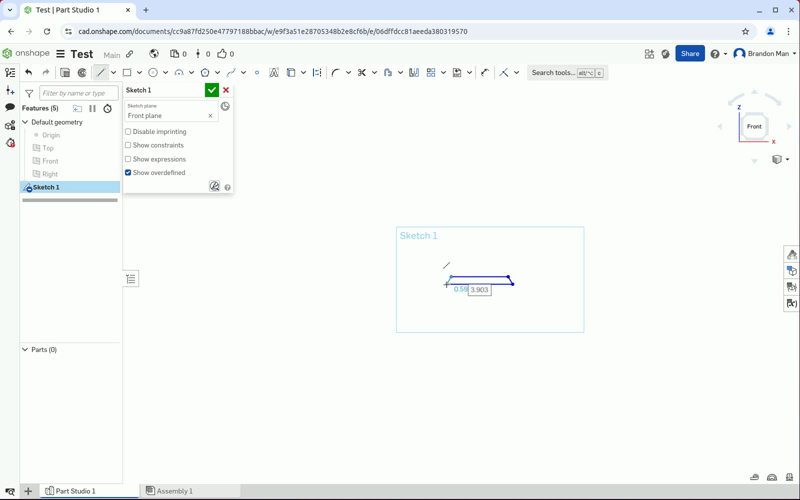
scroll(6)
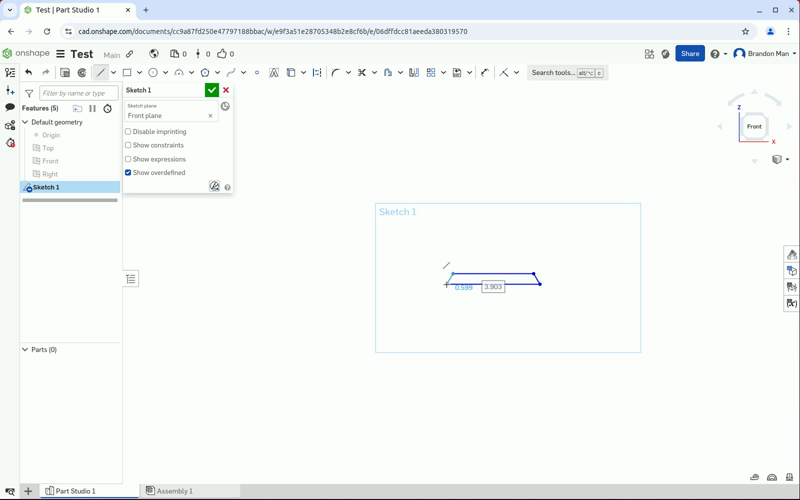
scroll(6)
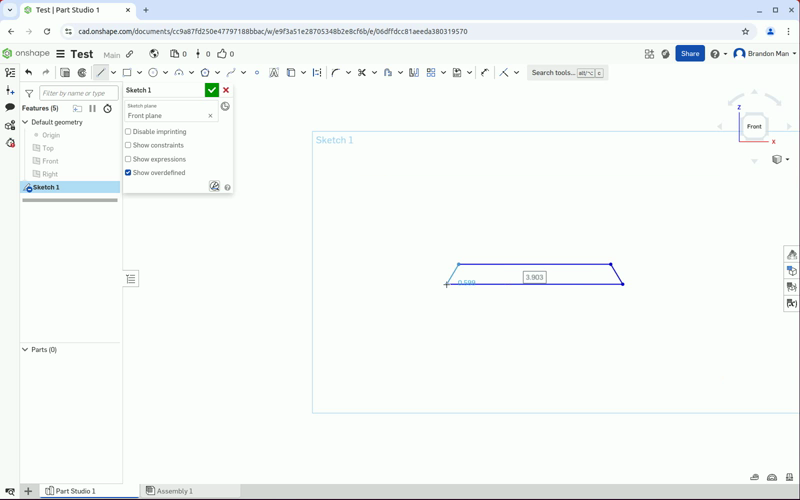
scroll(6)
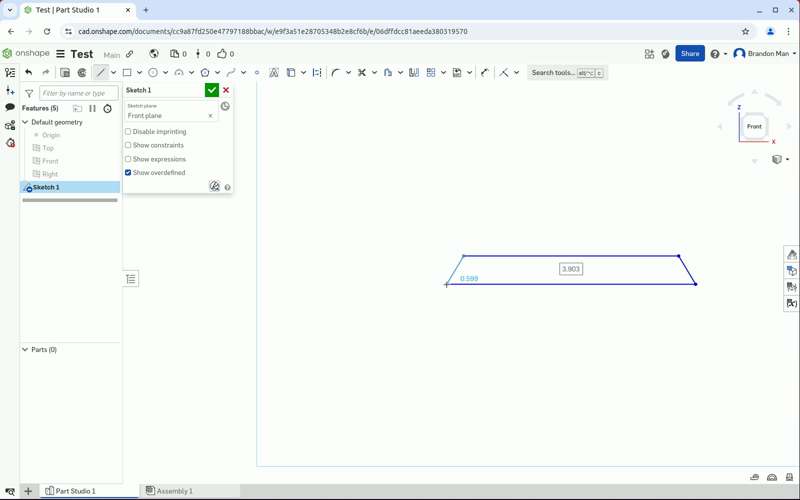
key_up(shift)
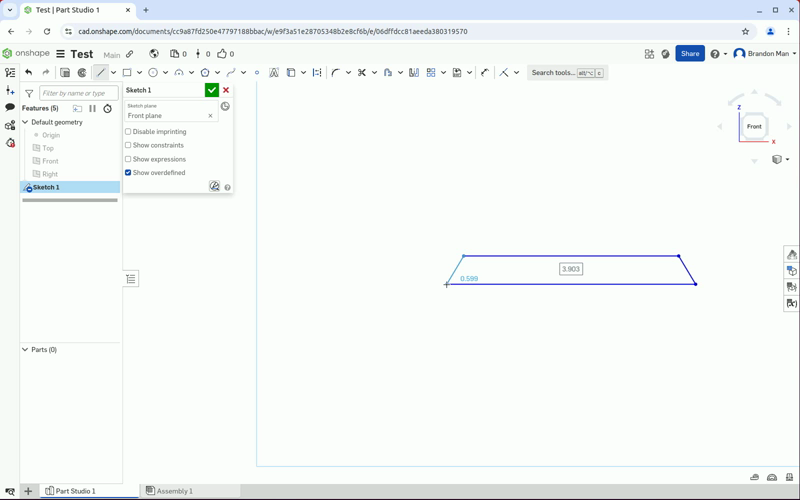
click(446, 284)
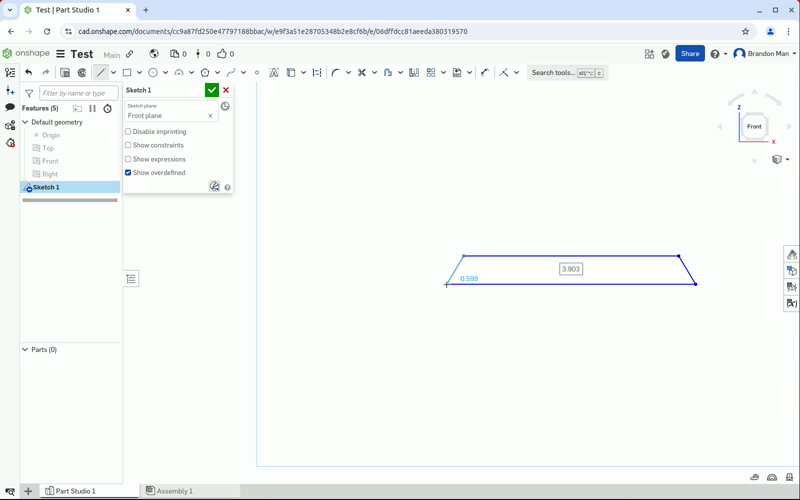
scroll(-6)
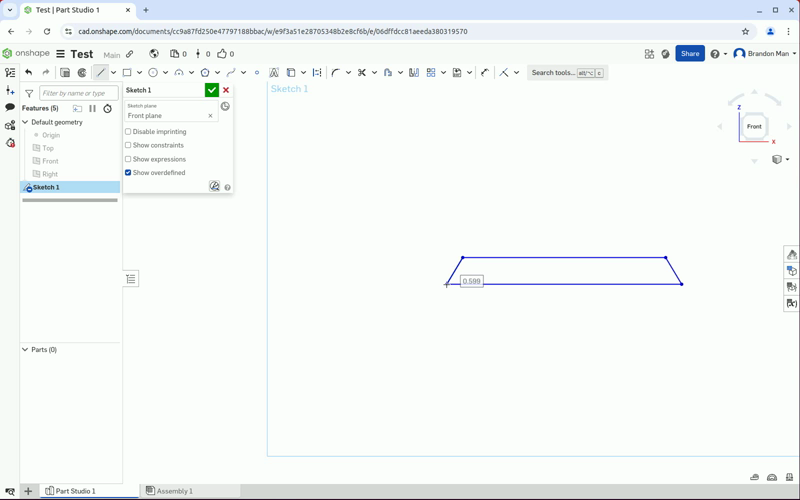
scroll(-6)
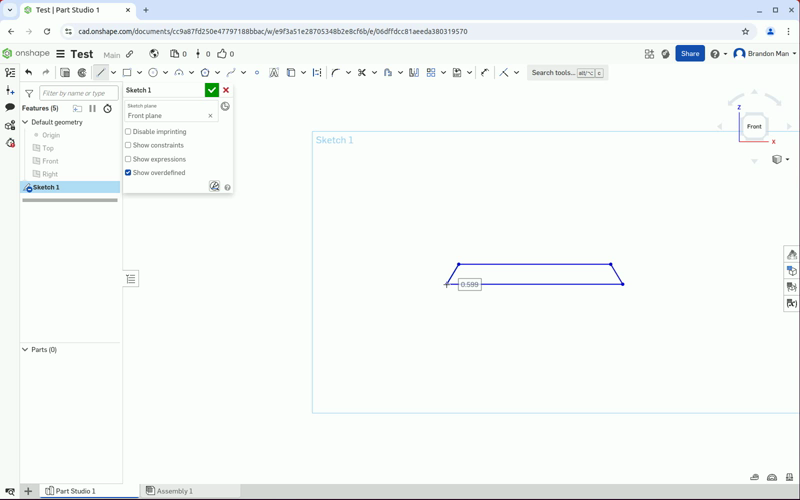
scroll(-6)
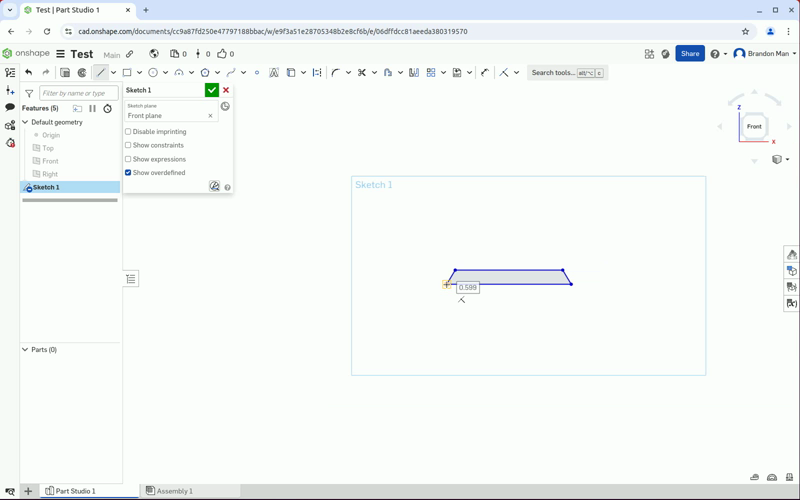
scroll(-6)
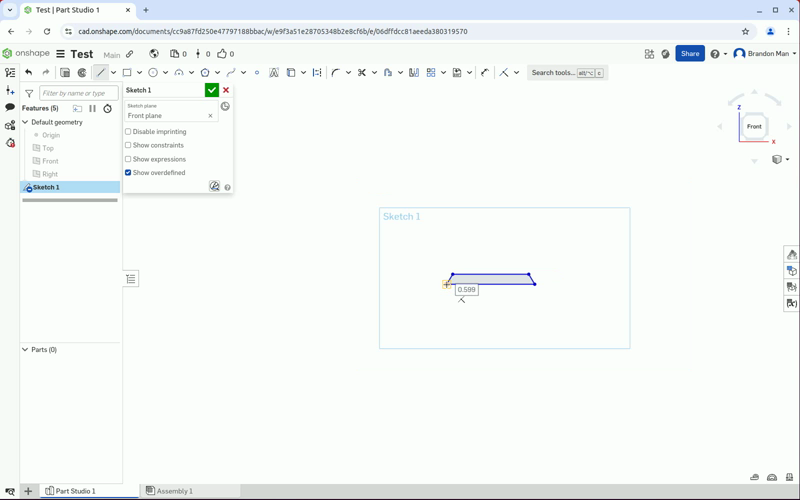
scroll(-6)
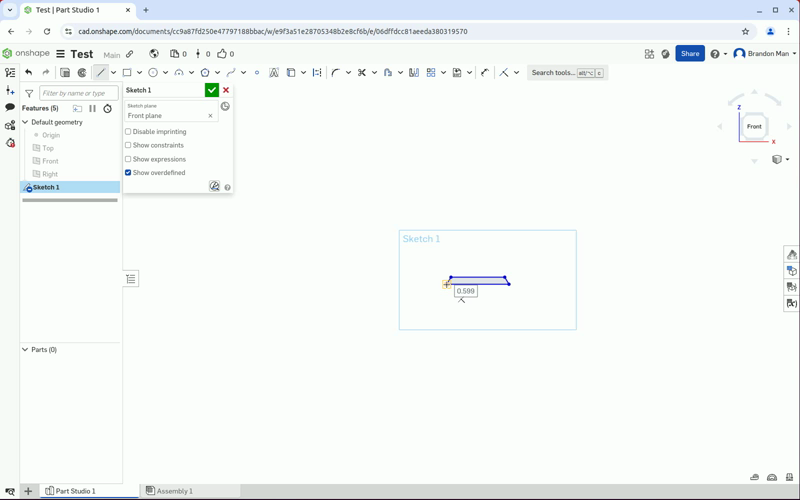
scroll(-6)
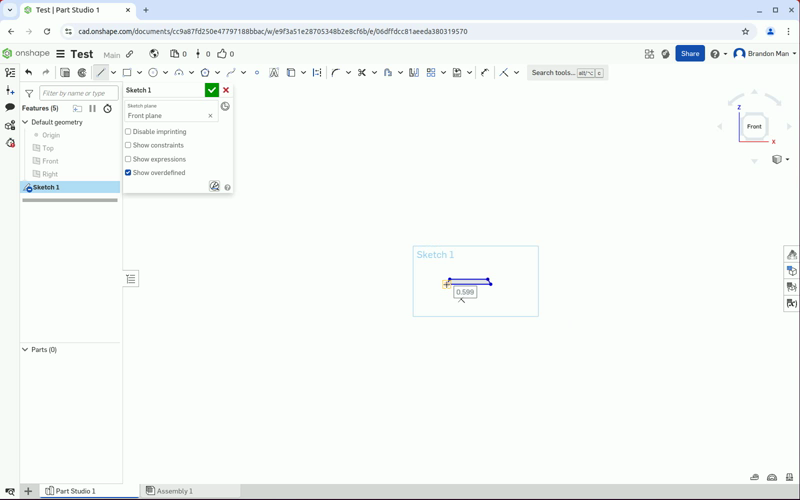
scroll(-6)
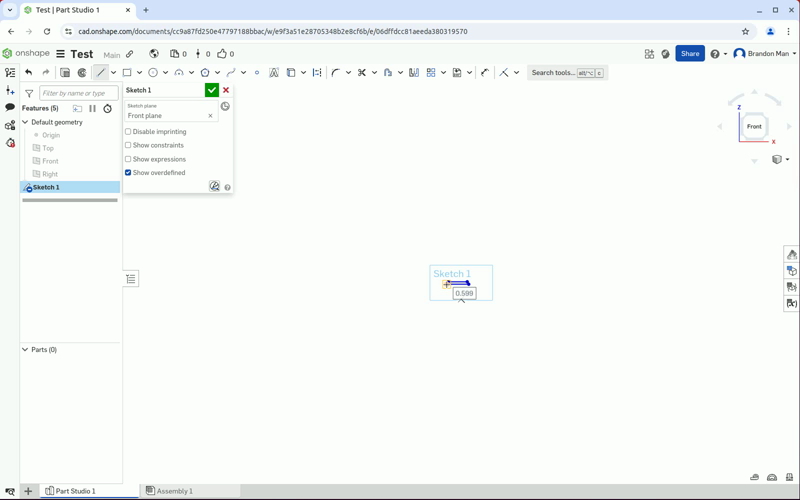
key(esc)
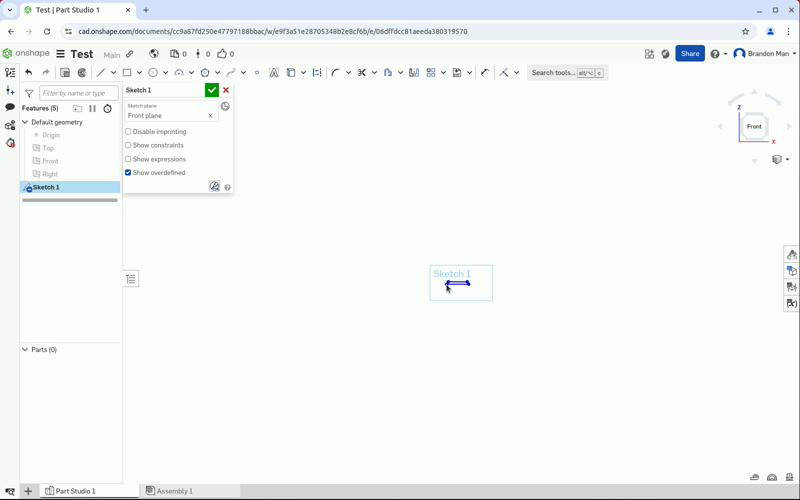
mouse_move(449, 283)
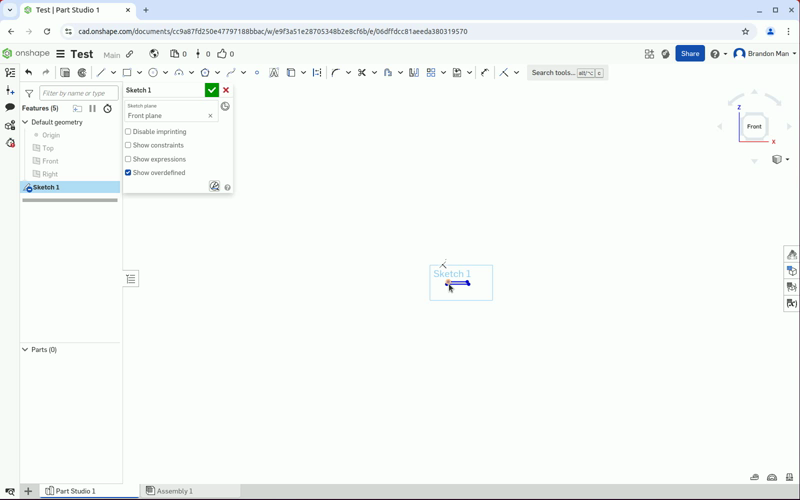
scroll(6)
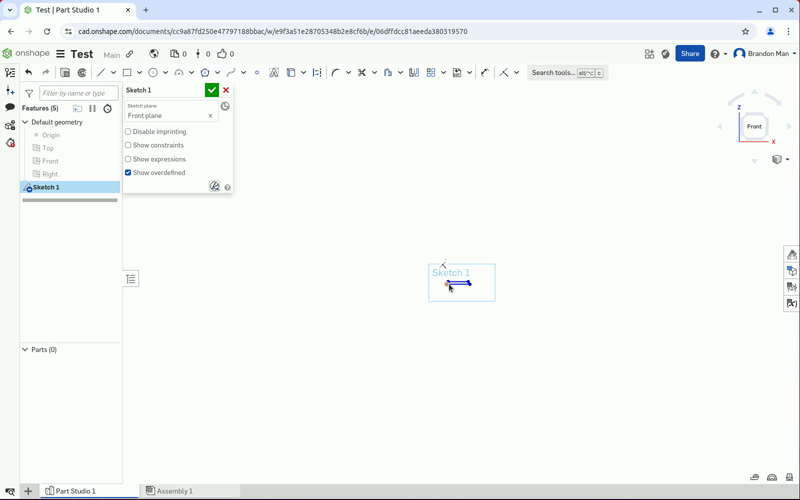
scroll(6)
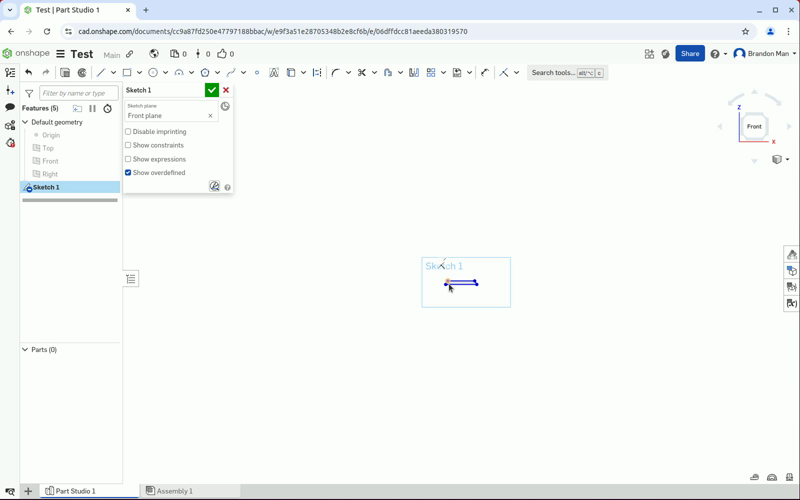
scroll(6)
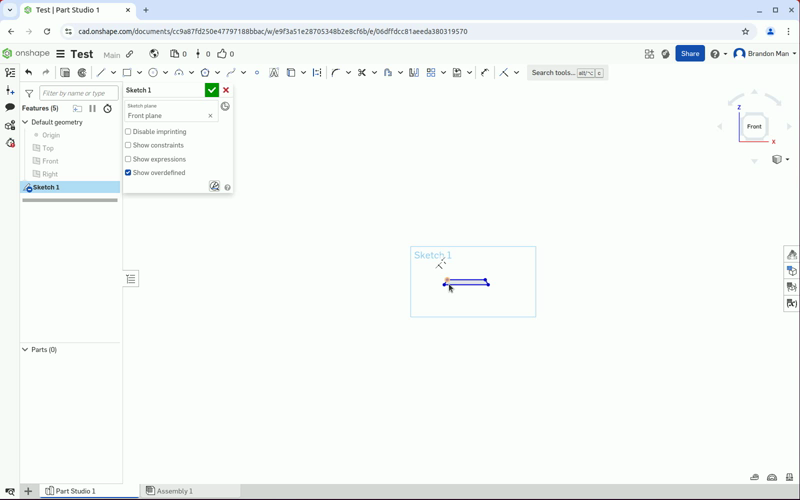
scroll(6)
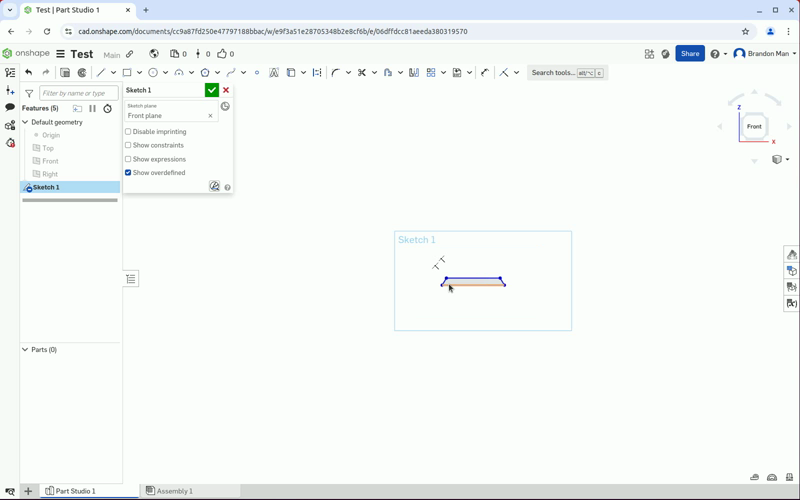
scroll(6)
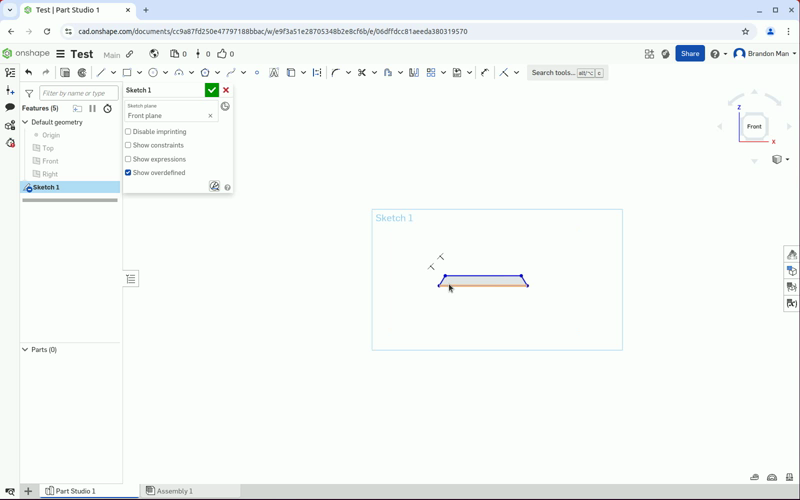
scroll(6)
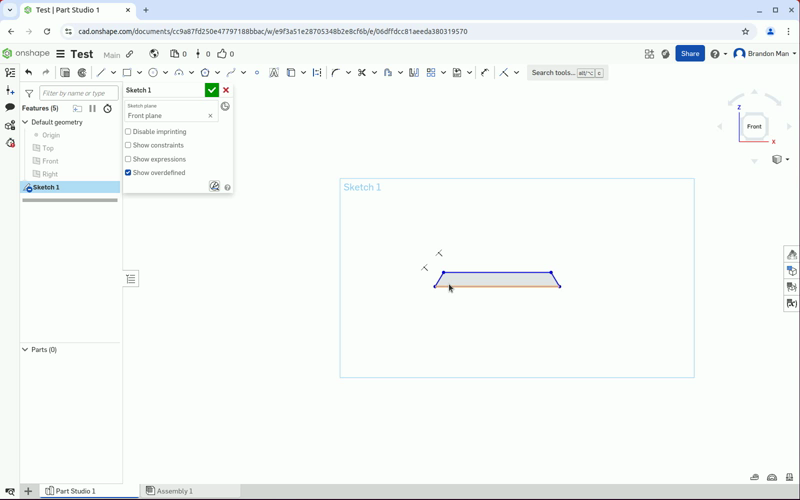
scroll(6)
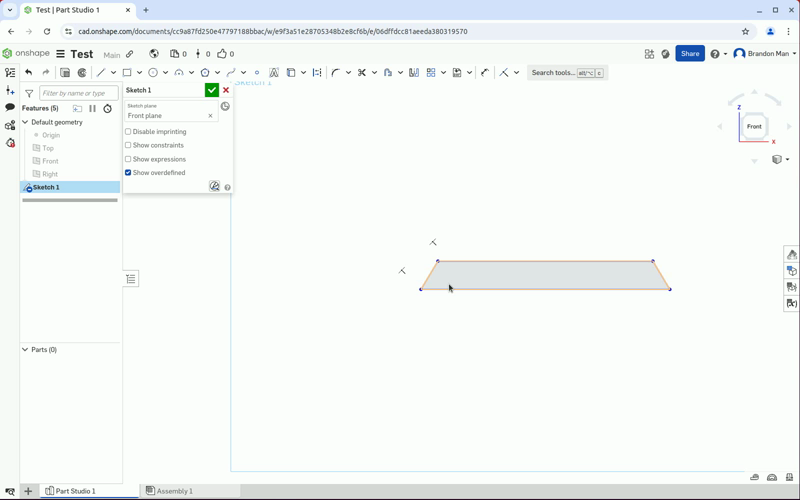
click(449, 283)
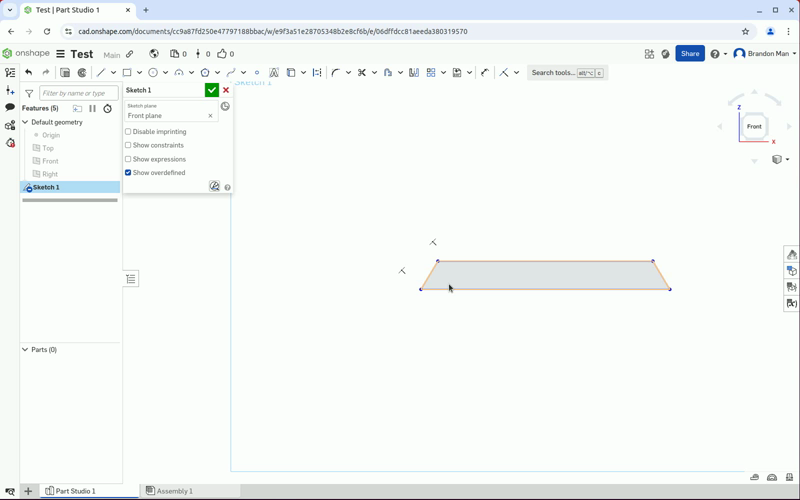
scroll(-6)
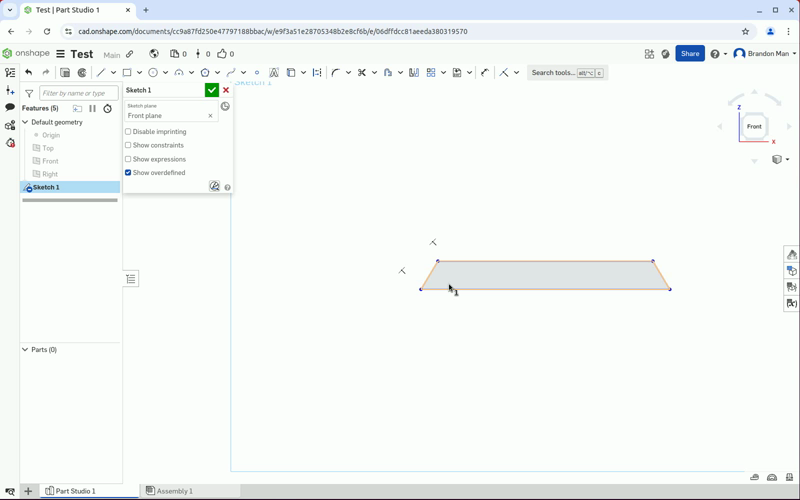
scroll(-6)
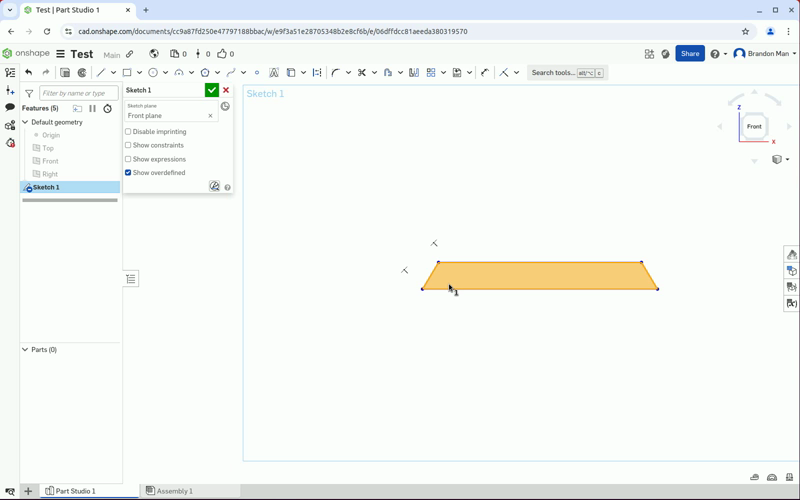
scroll(-6)
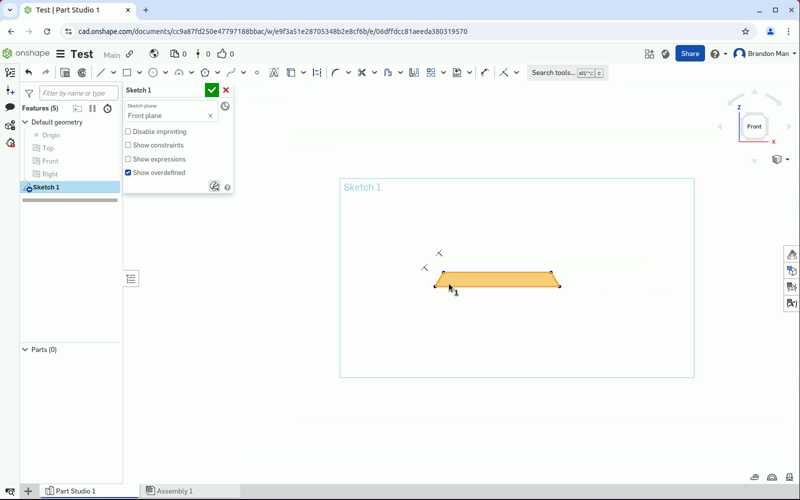
scroll(-6)
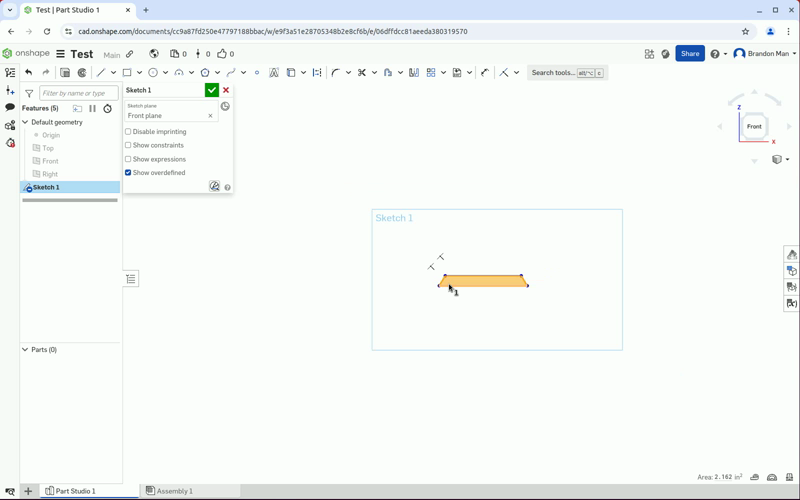
scroll(-6)
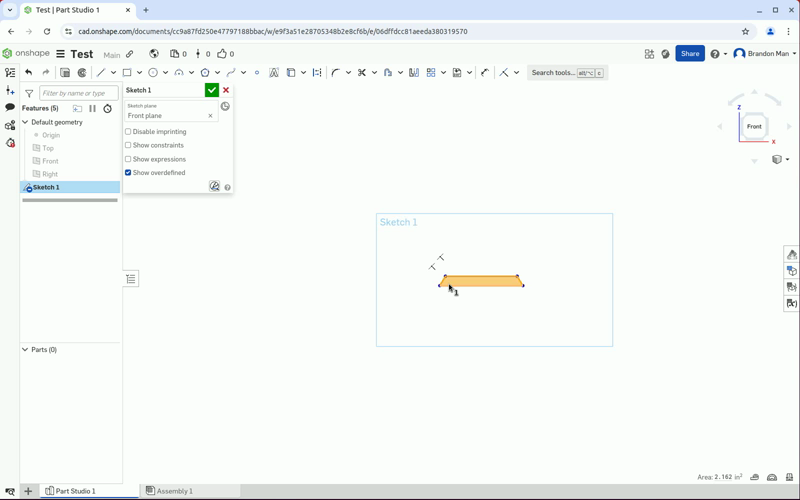
scroll(-6)
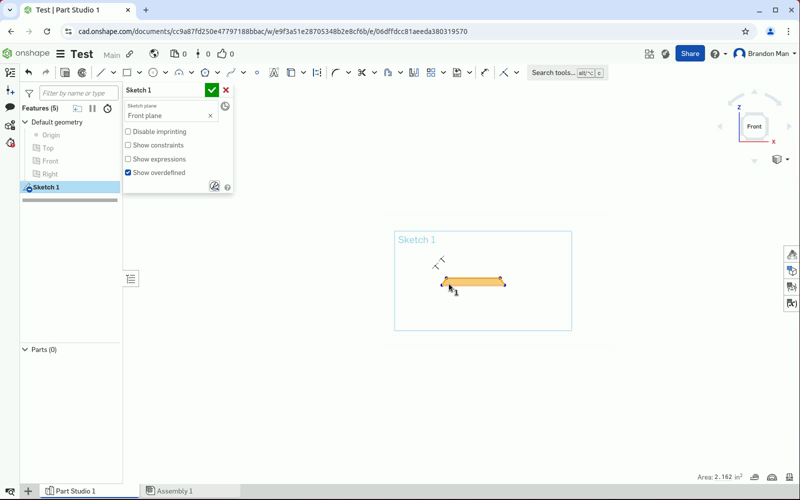
scroll(-6)
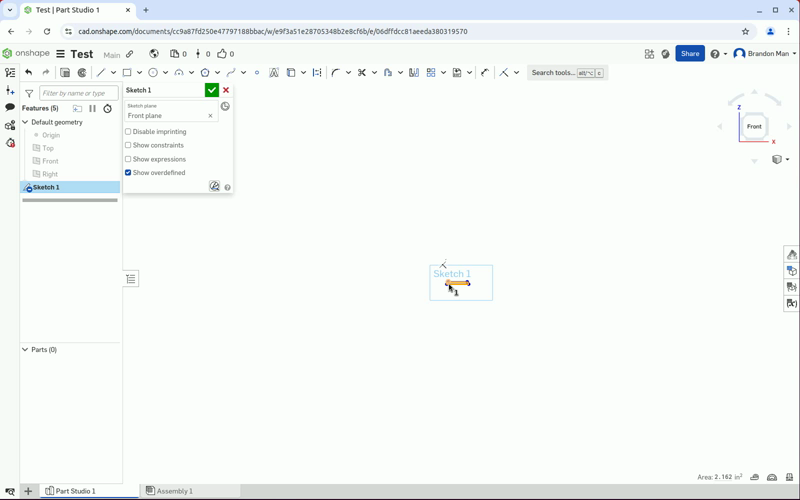
mouse_move(73, 352)
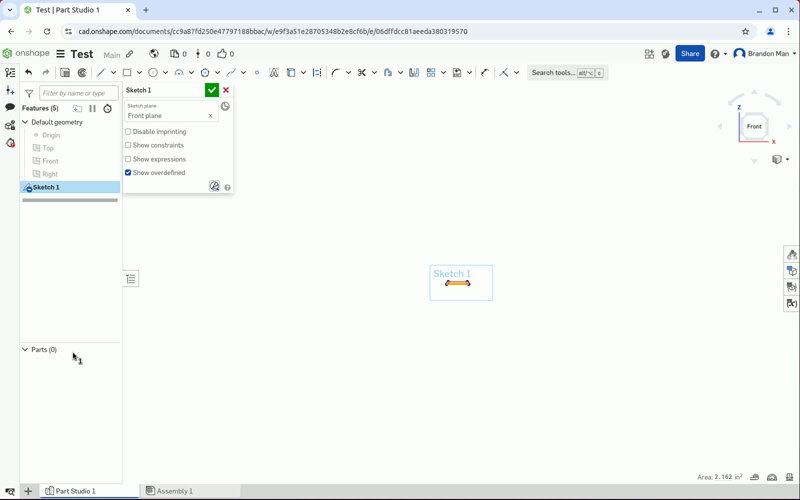
key(shift+y)
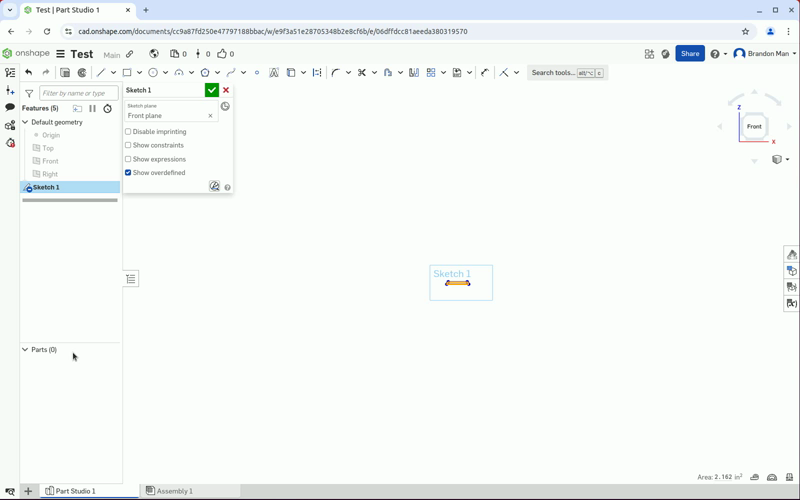
key(shift+e)
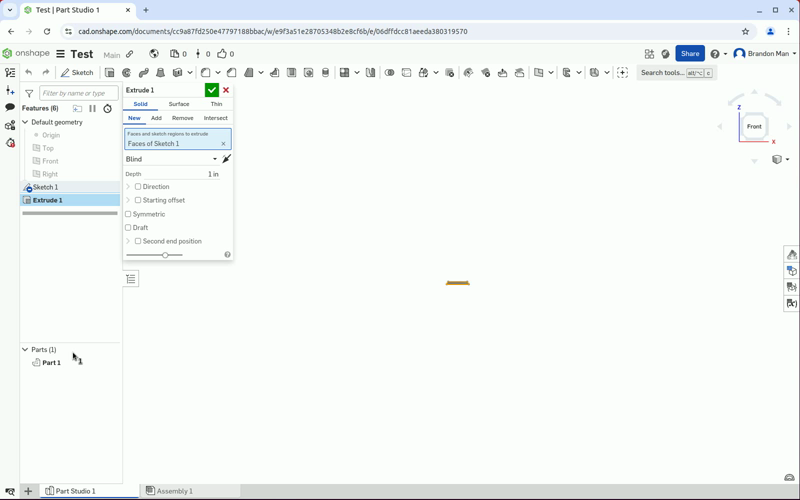
mouse_move(143, 106)
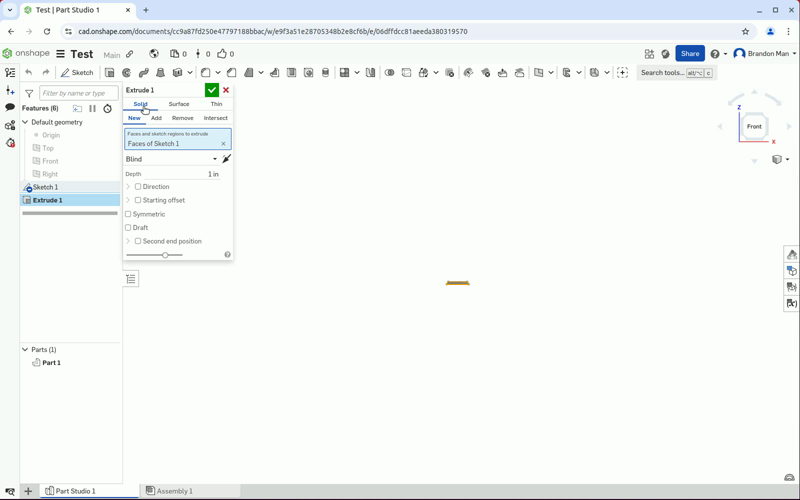
click(143, 106)
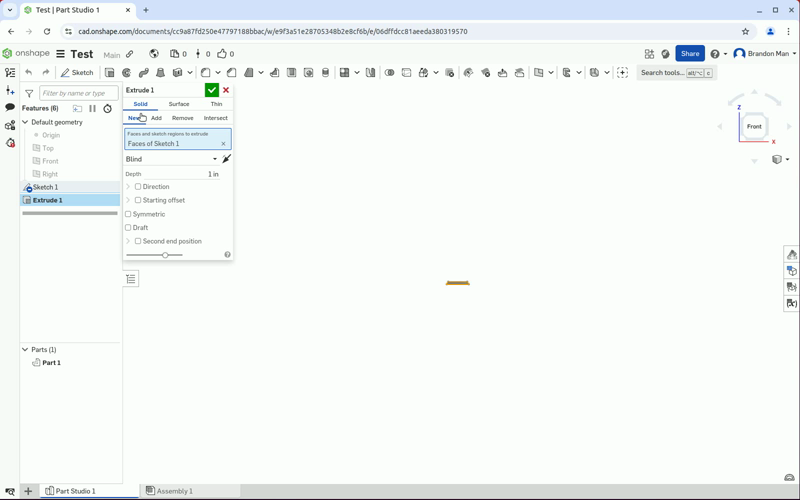
mouse_move(137, 120)
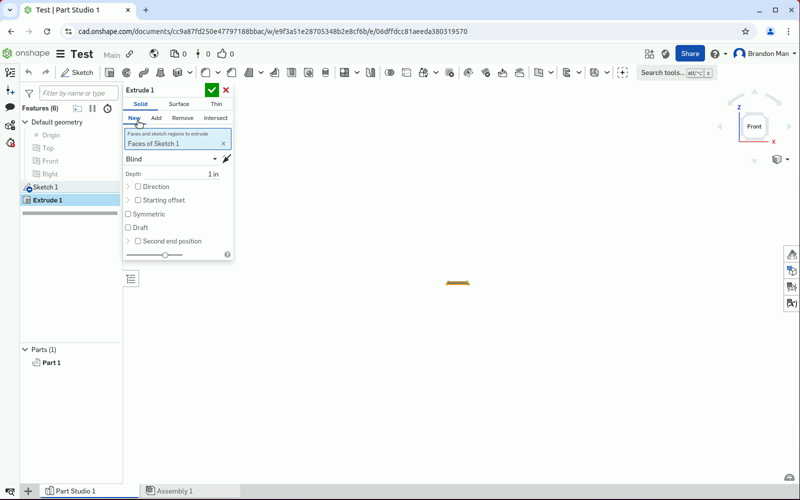
click(137, 120)
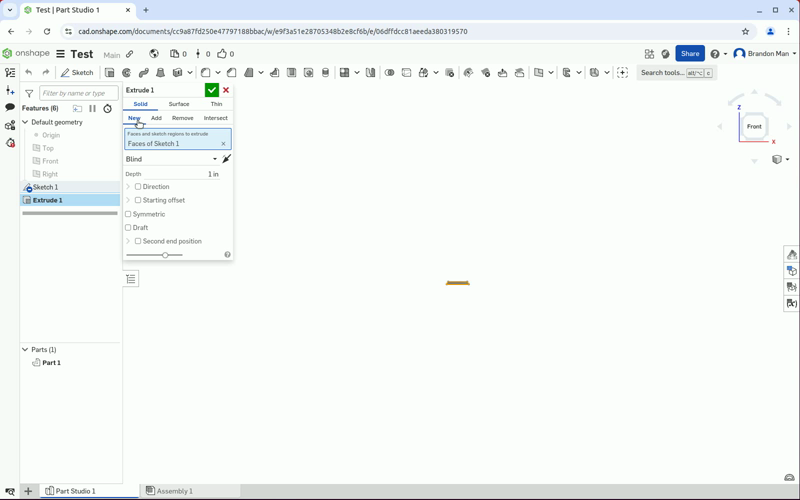
key(tab, 4)
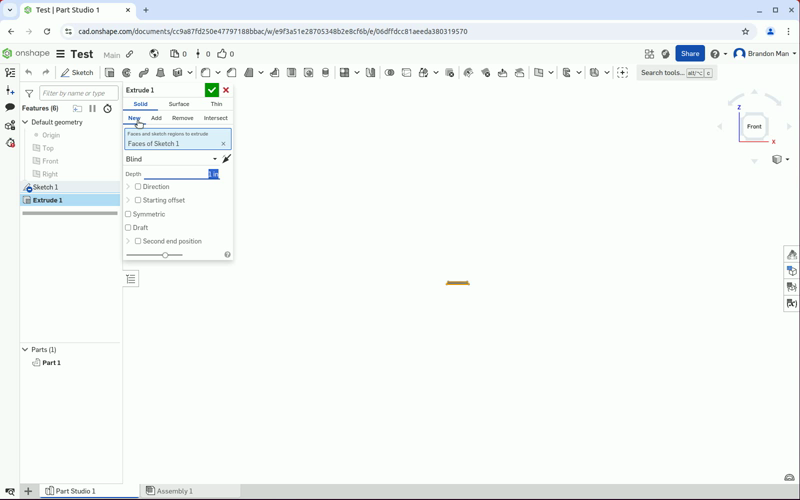
text(23.108)
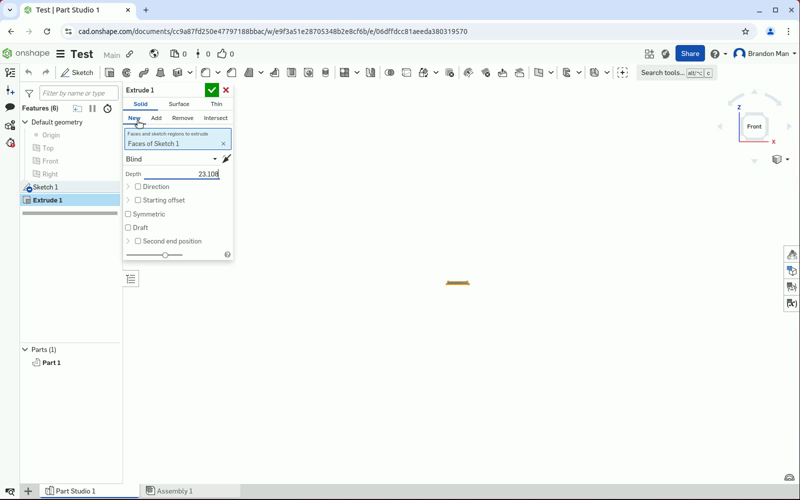
key(enter)
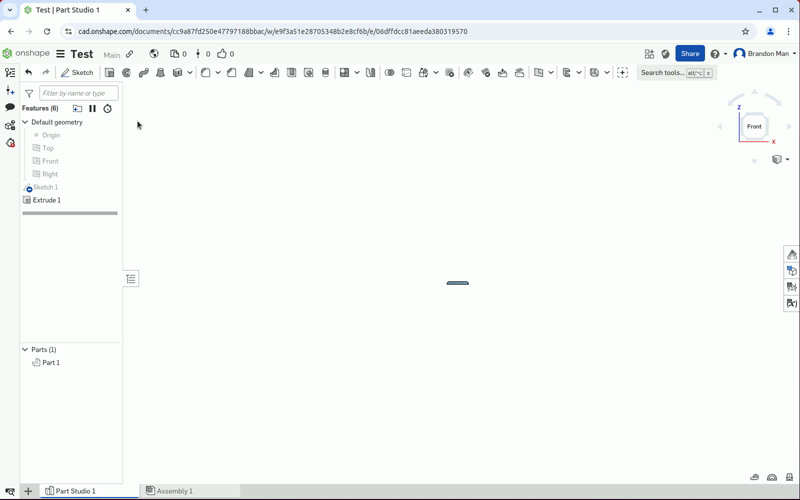
key(shift+h)
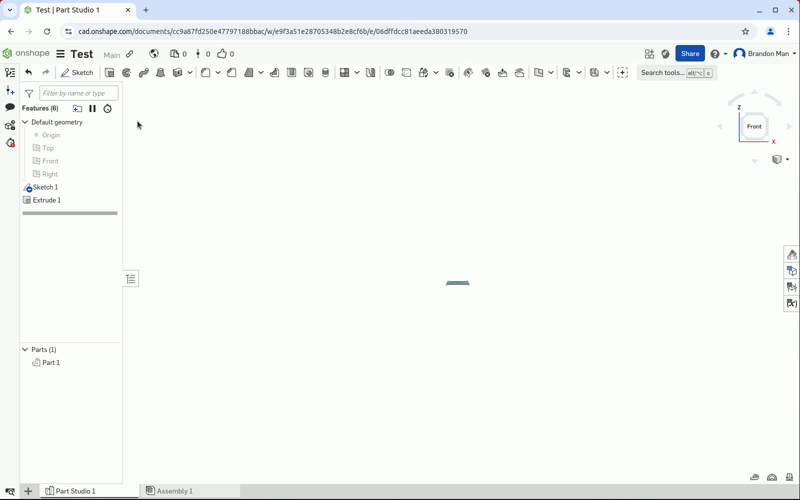
key(shift+h)
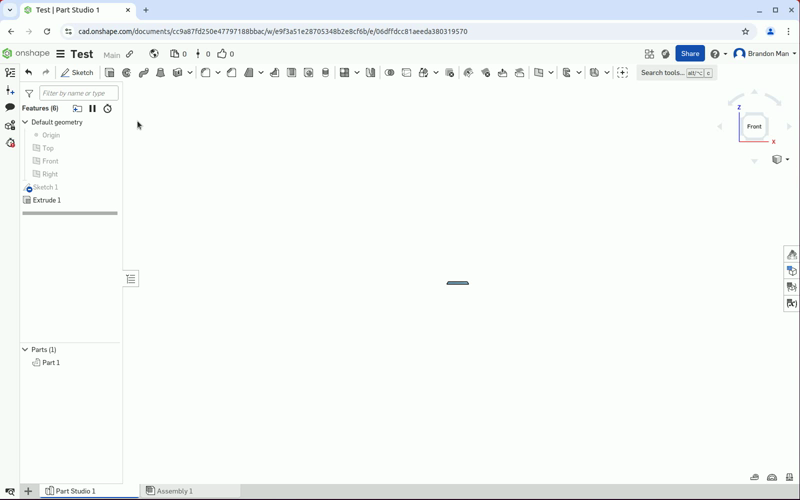
mouse_move(73, 189)
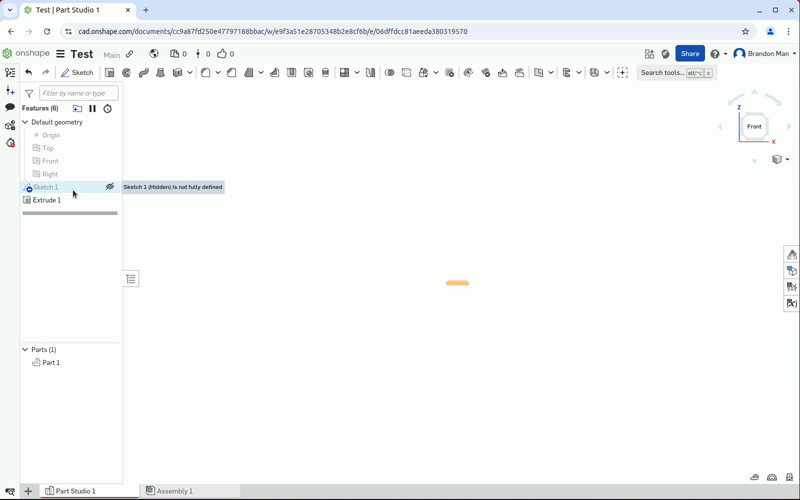
click(73, 189)
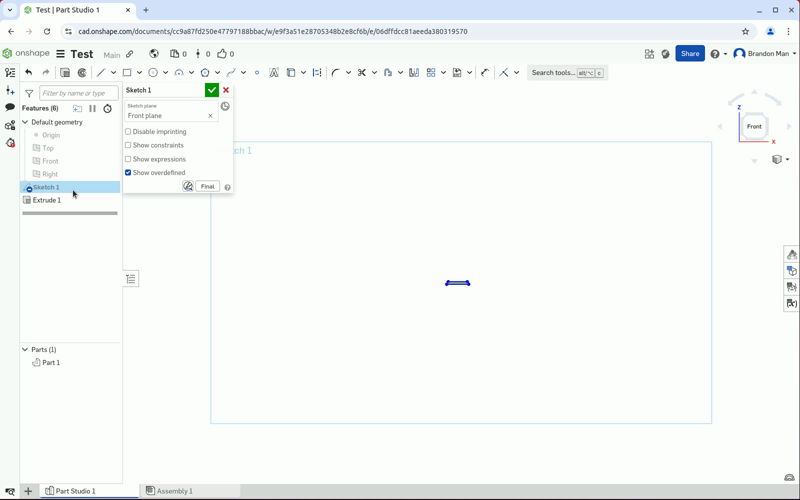
mouse_move(229, 92)
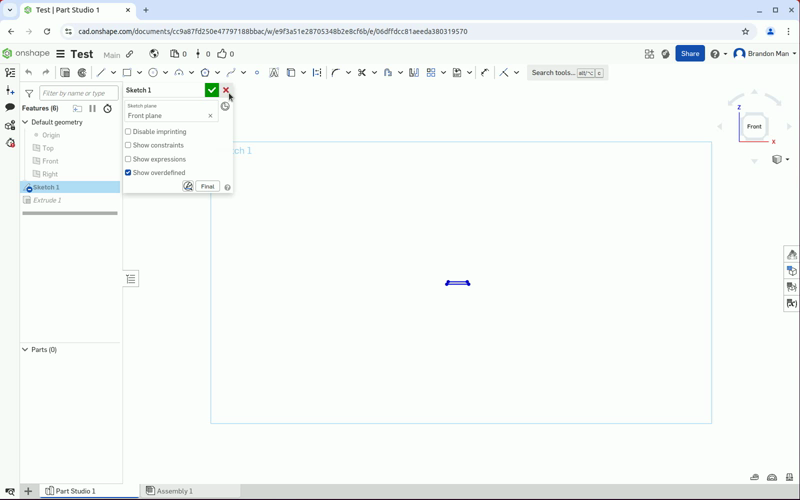
click(229, 92)
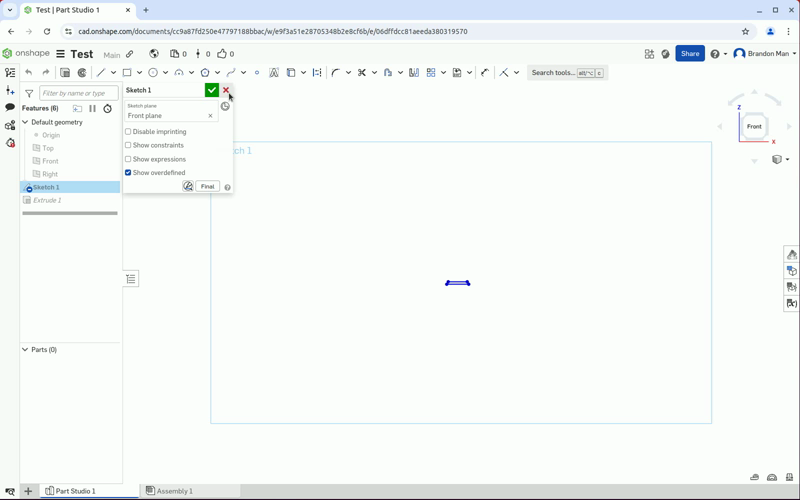
key(shift+s)
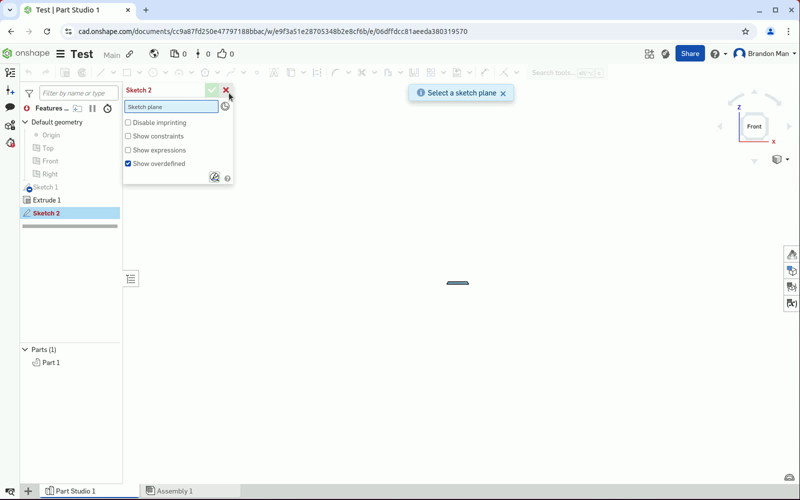
mouse_move(73, 163)
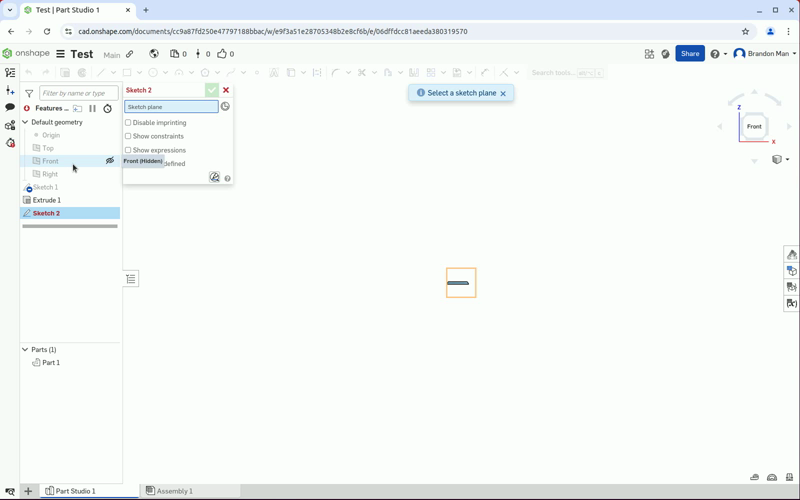
click(73, 163)
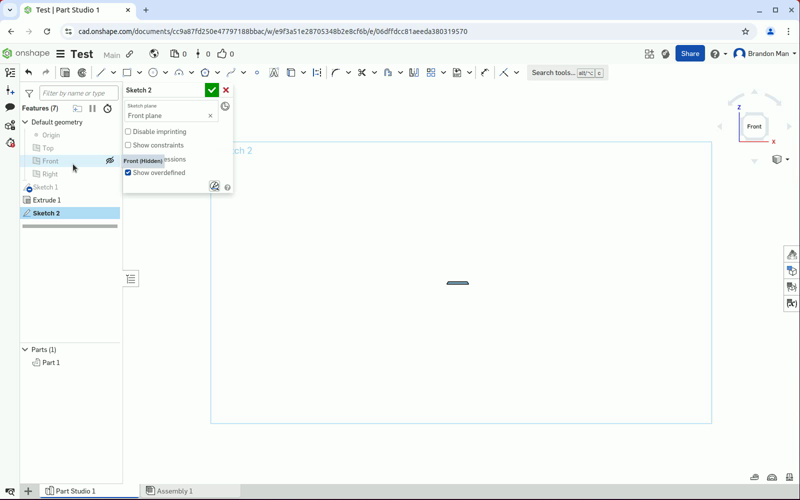
mouse_move(73, 352)
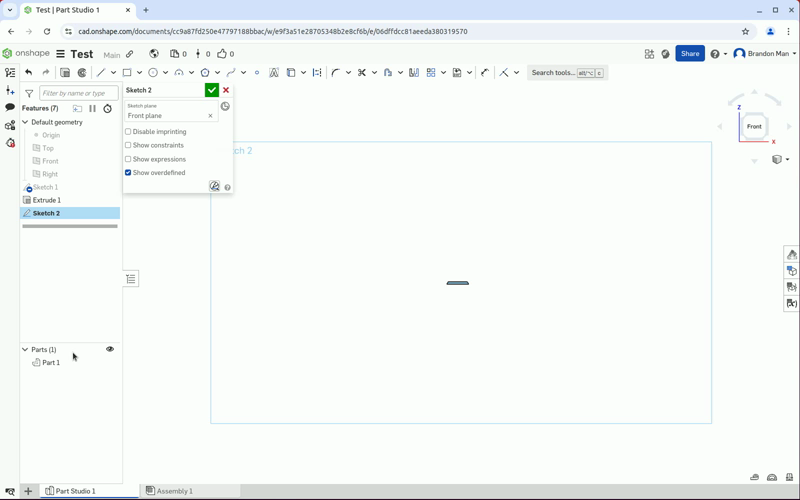
key(y)
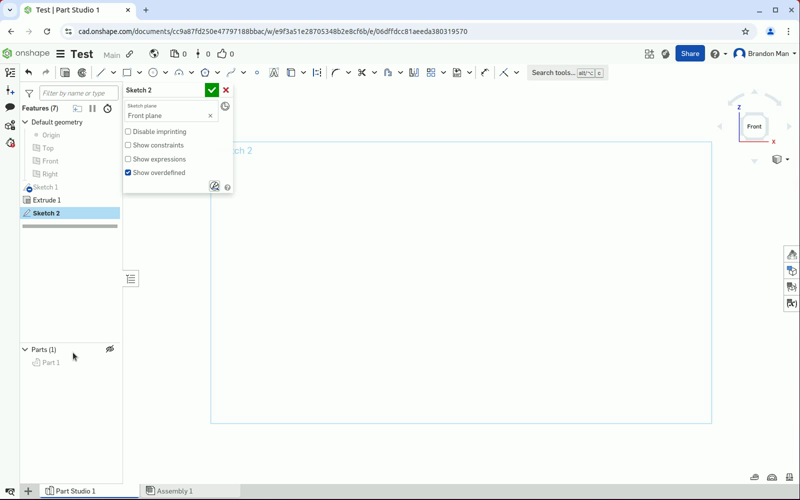
key(l)
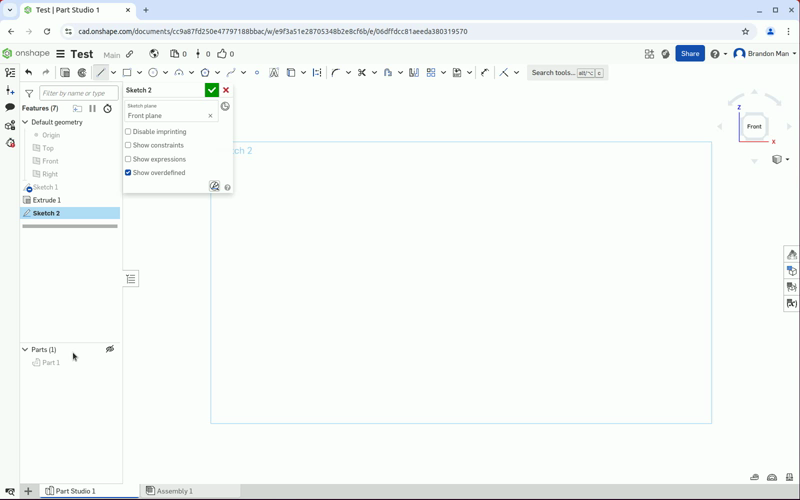
key_down(shift)
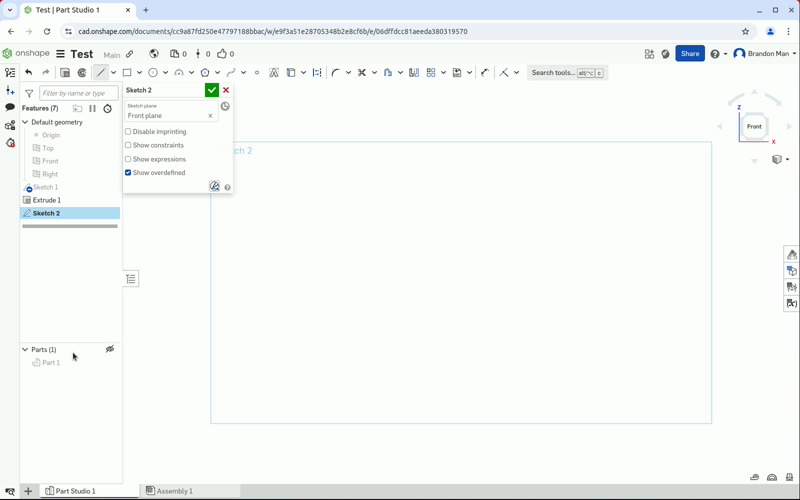
mouse_move(447, 281)
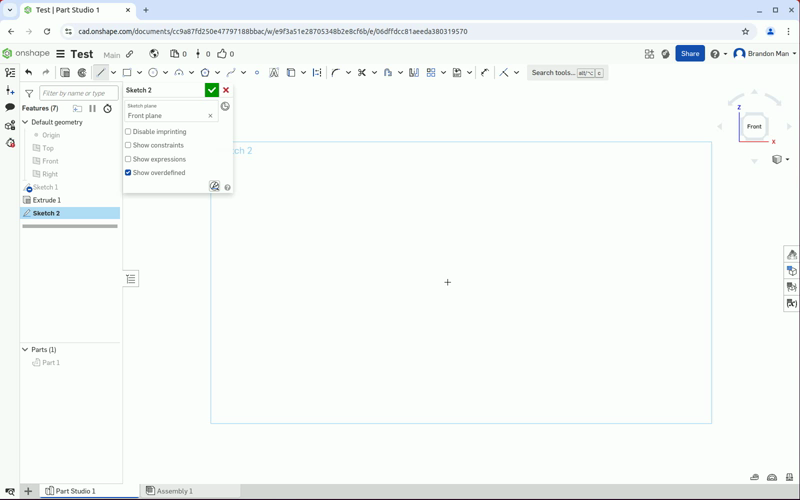
click(447, 281)
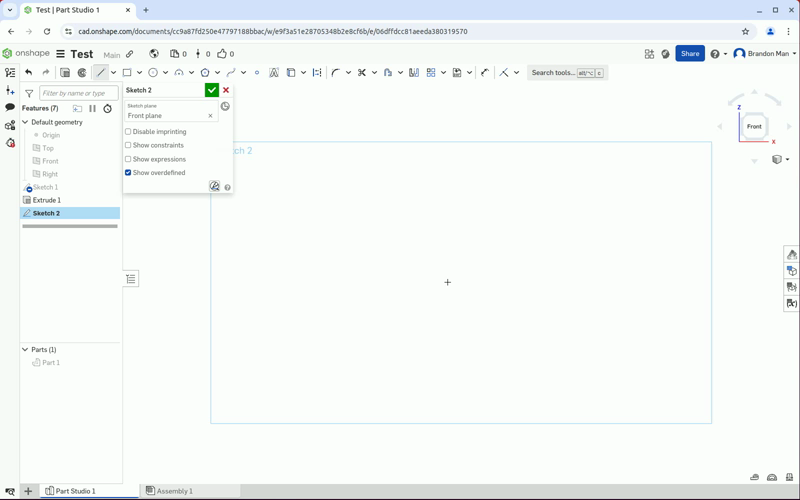
key_up(shift)
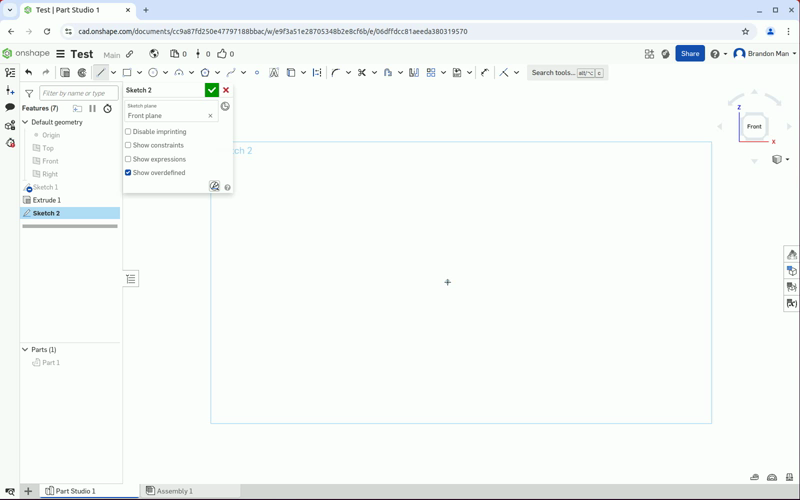
key_down(shift)
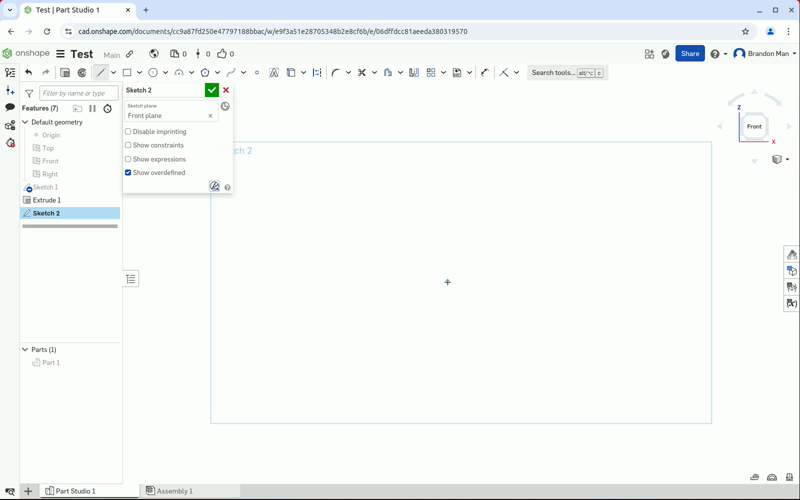
mouse_move(477, 281)
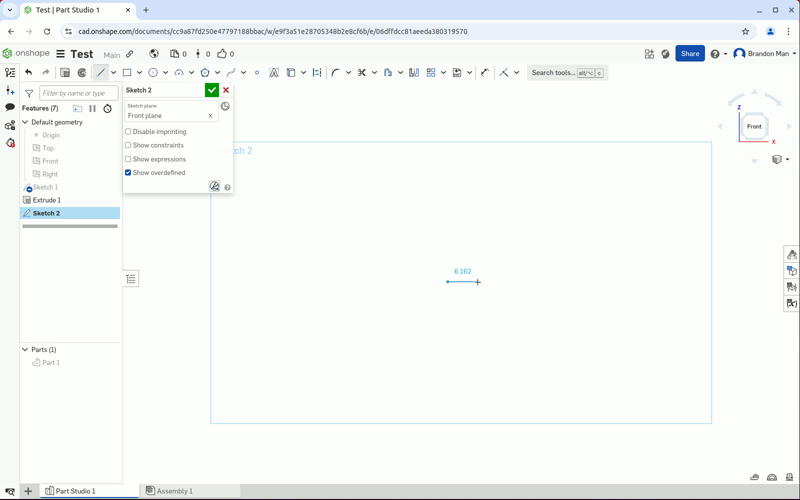
mouse_move(467, 281)
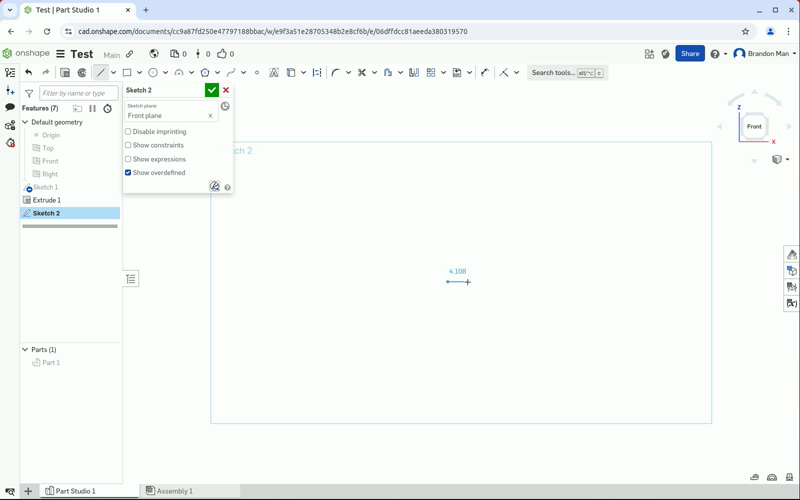
click(467, 281)
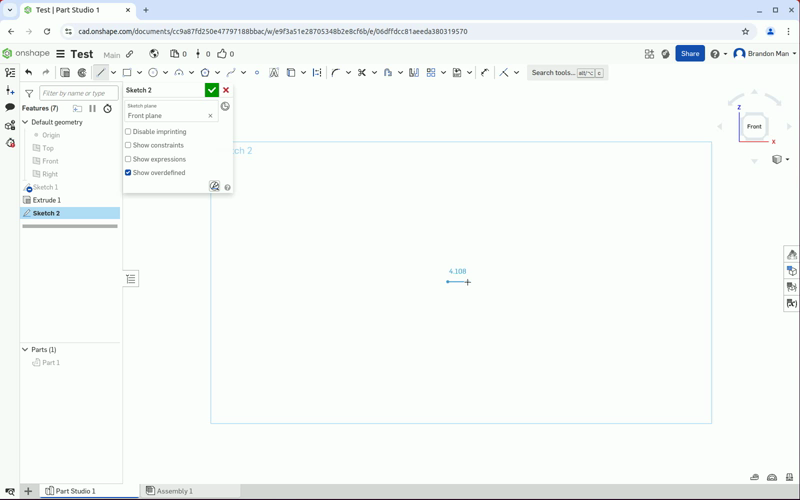
key_up(shift)
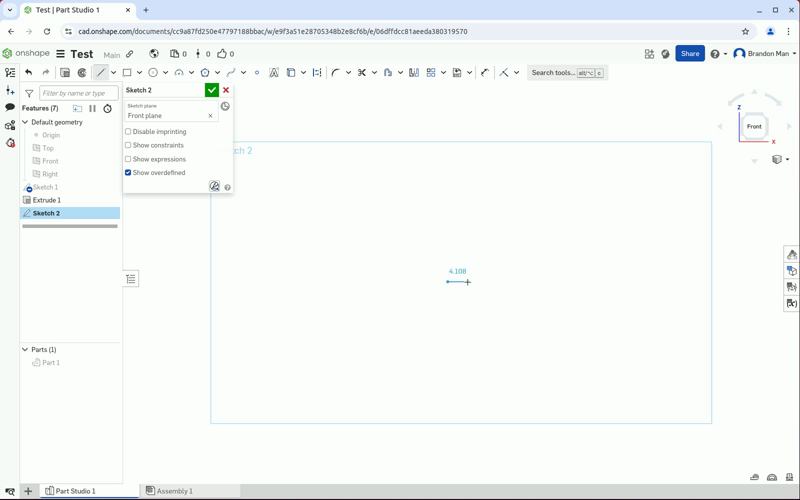
key_down(shift)
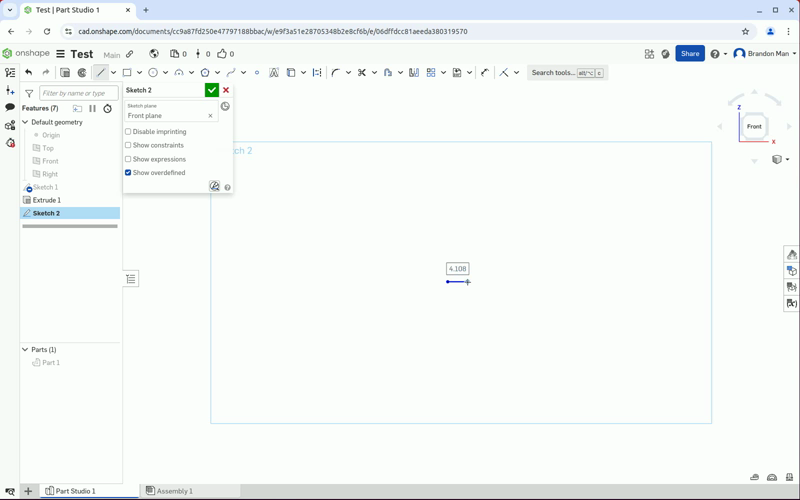
mouse_move(497, 281)
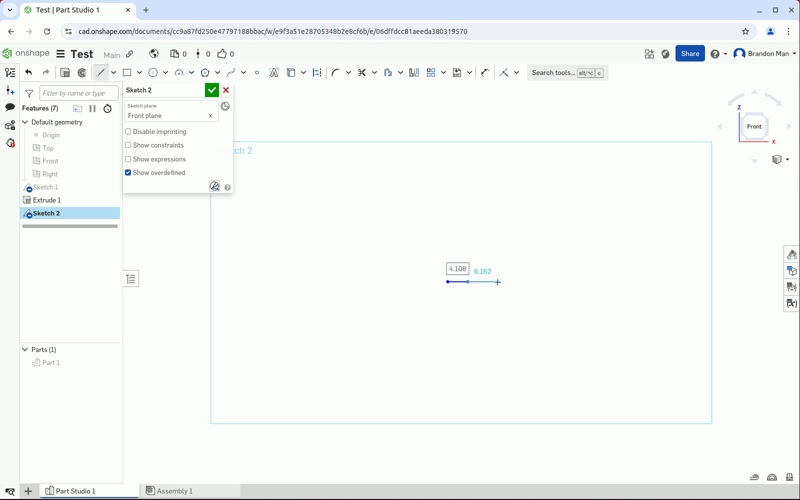
mouse_move(467, 276)
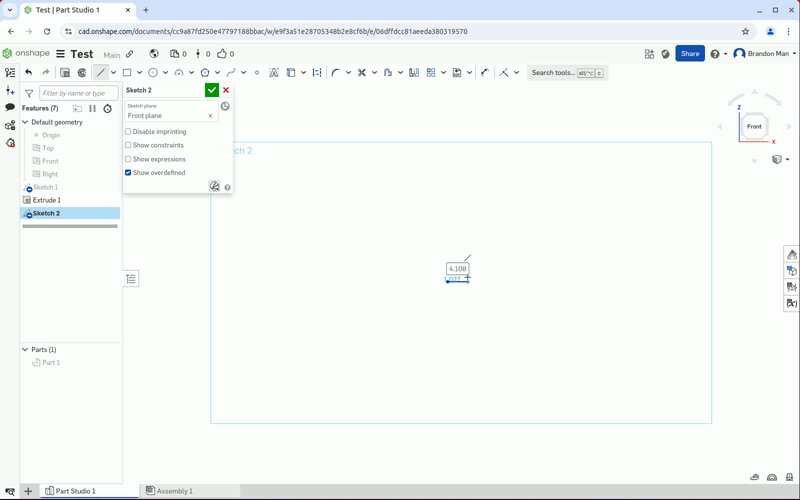
scroll(6)
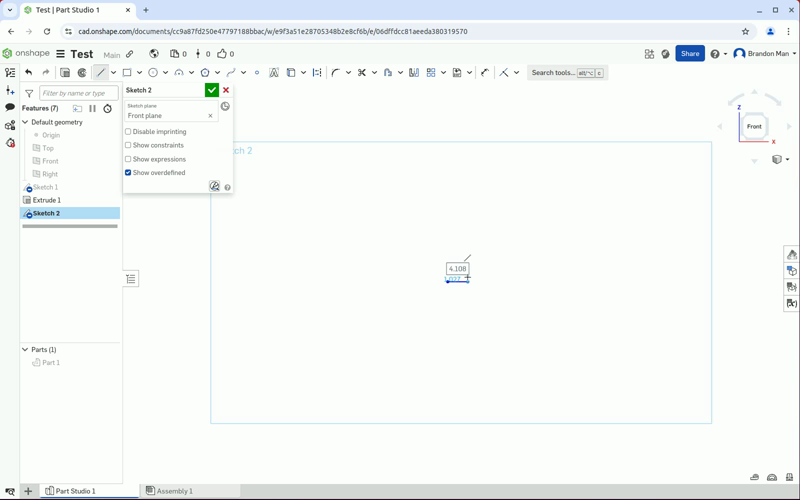
scroll(6)
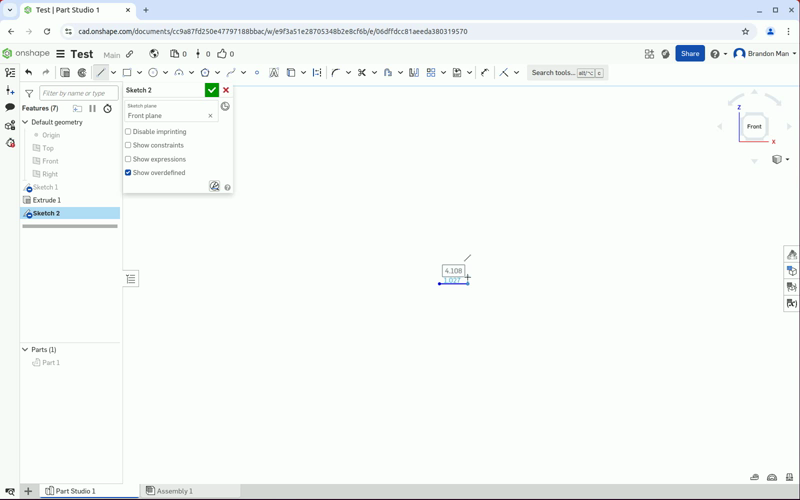
scroll(6)
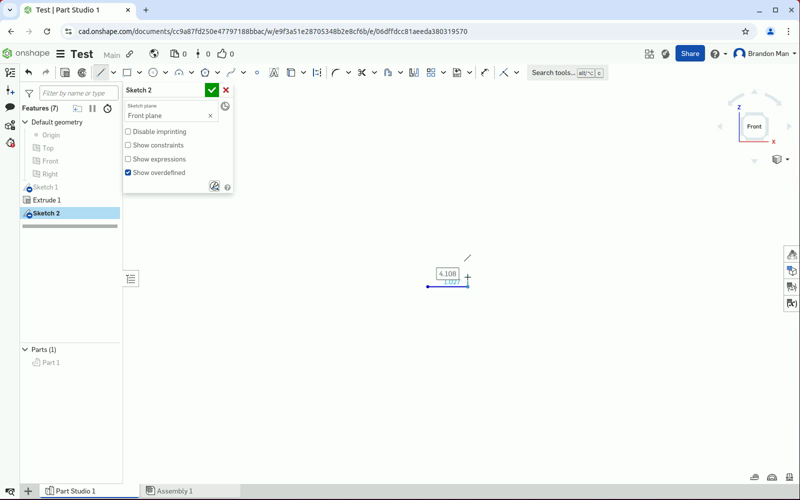
scroll(6)
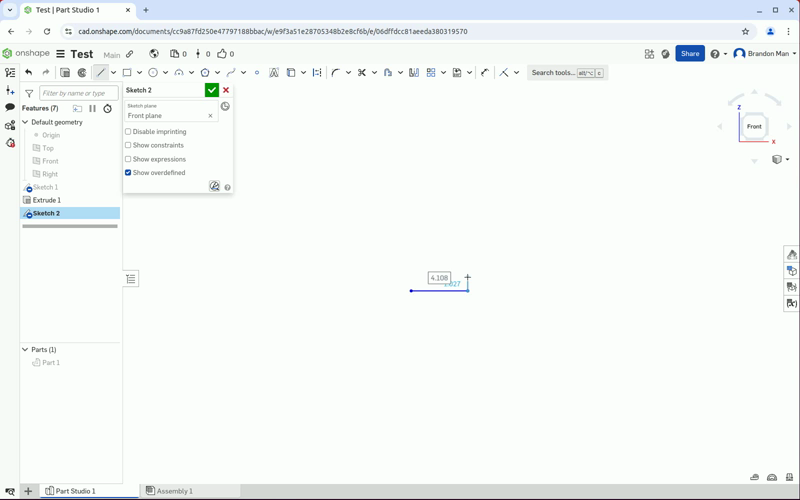
scroll(6)
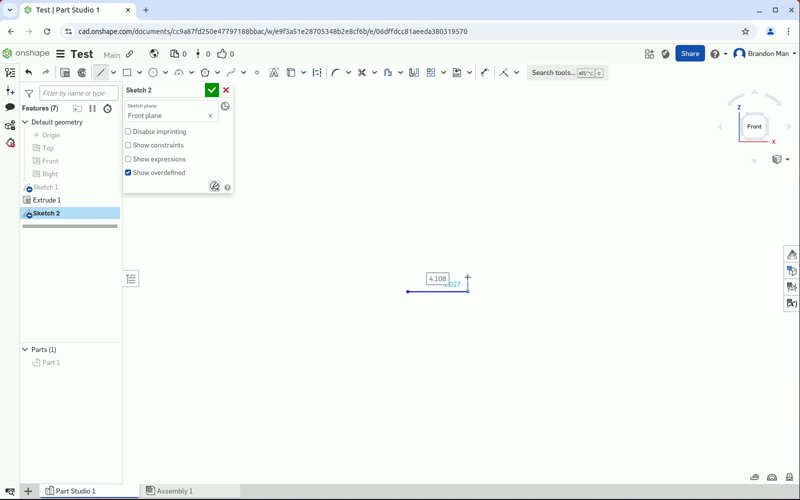
scroll(6)
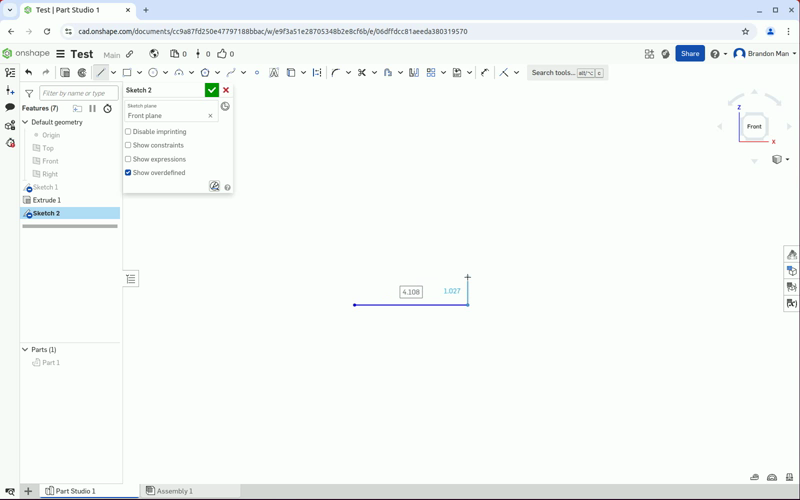
scroll(6)
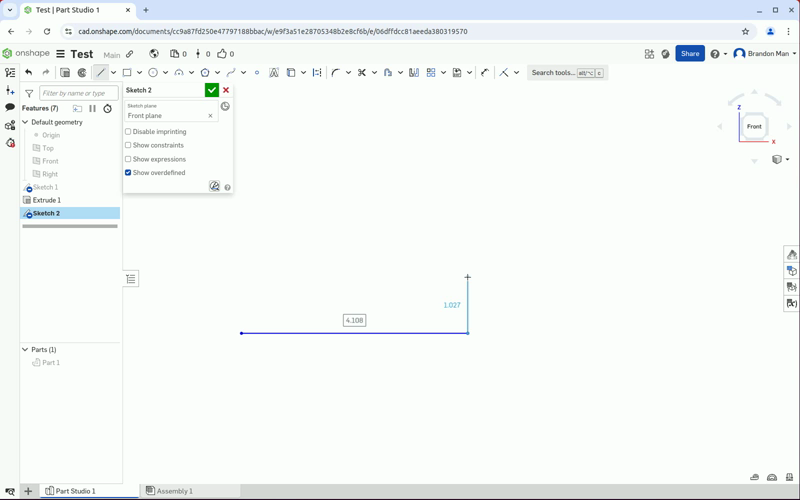
click(467, 276)
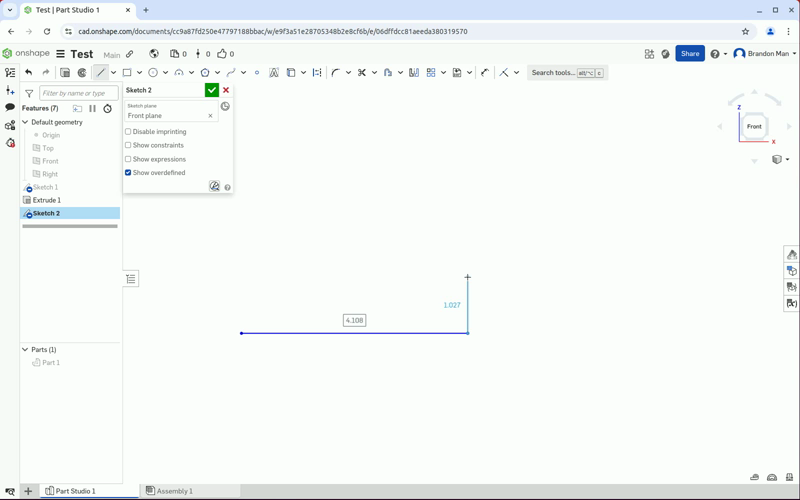
scroll(-6)
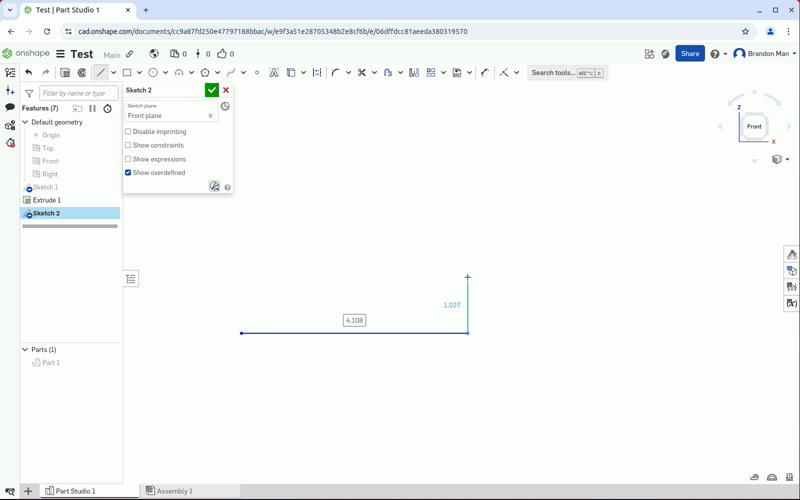
scroll(-6)
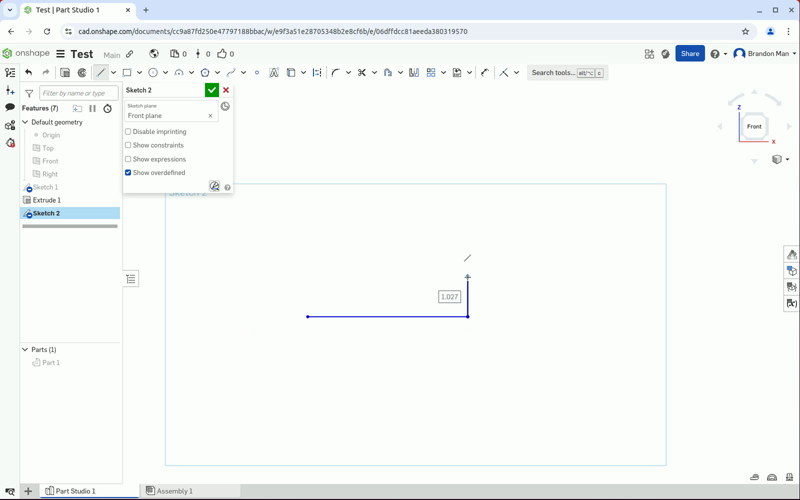
scroll(-6)
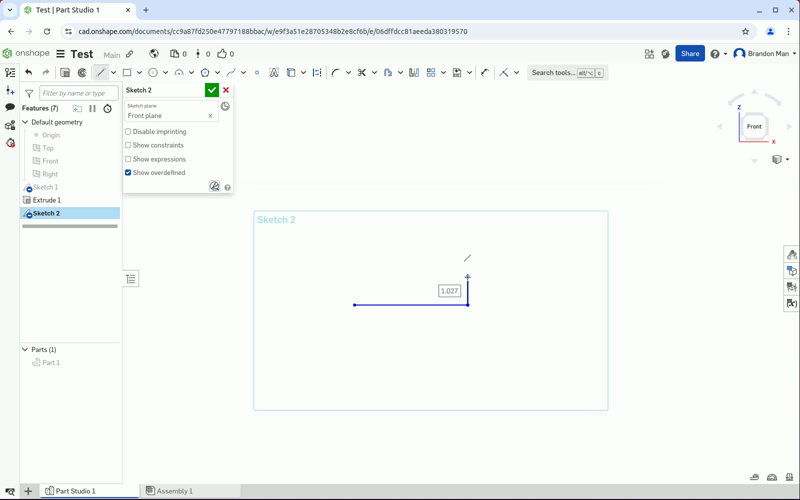
scroll(-6)
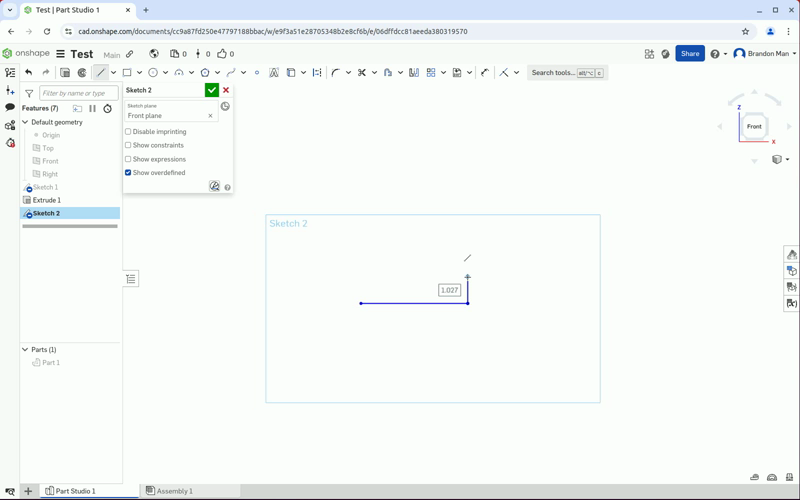
scroll(-6)
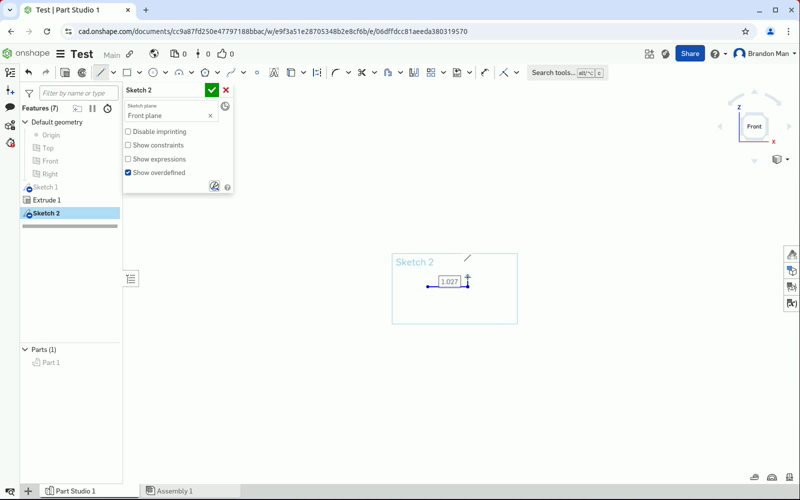
scroll(-6)
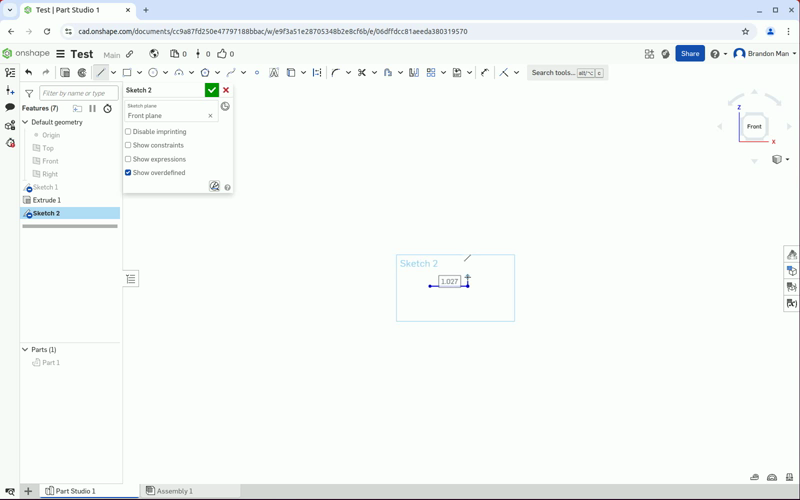
scroll(-6)
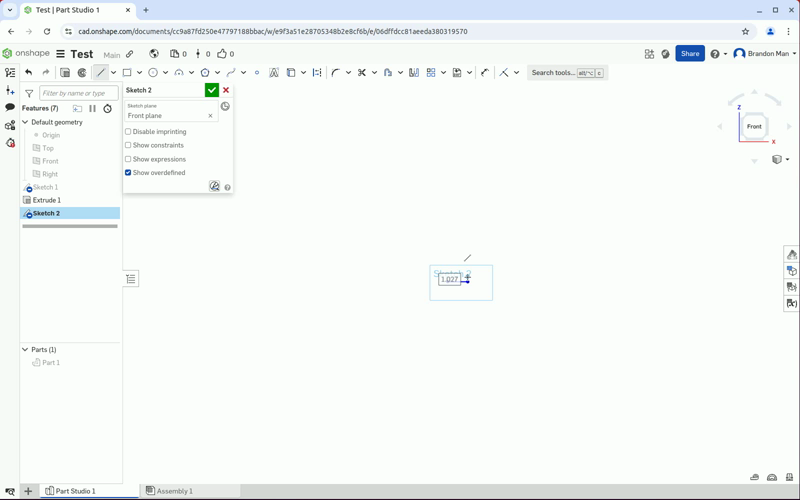
key_up(shift)
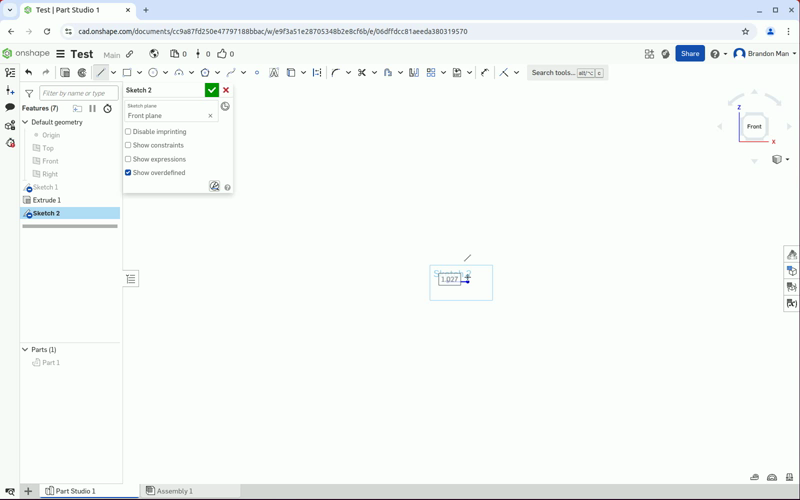
key_down(shift)
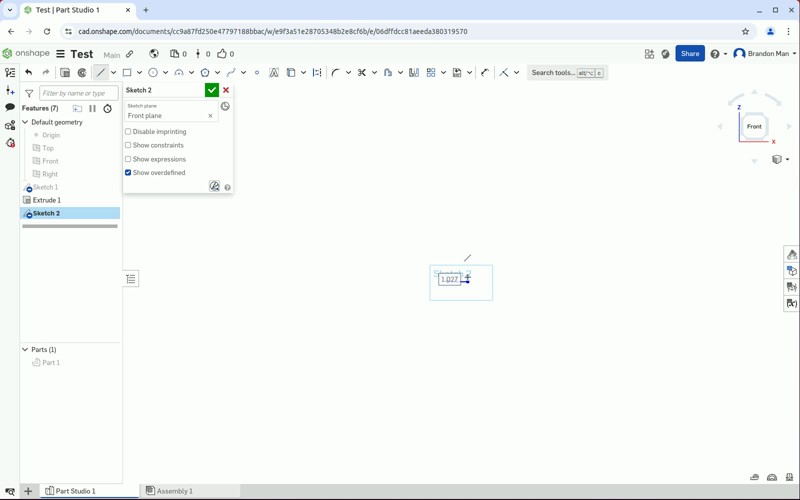
mouse_move(497, 276)
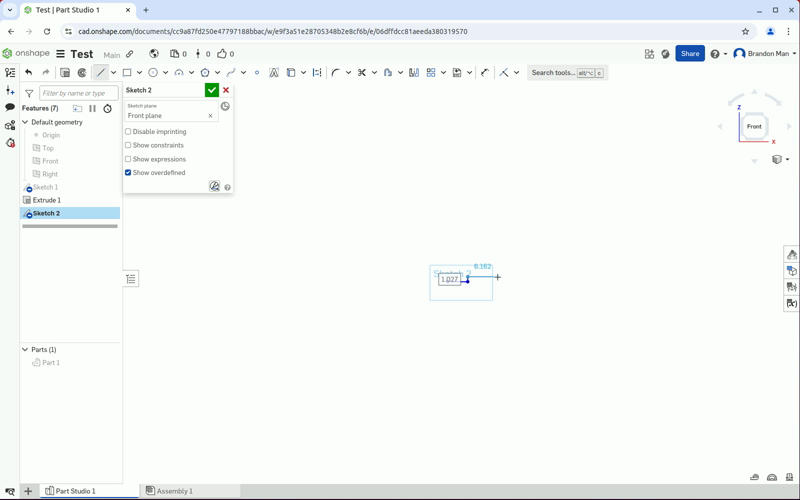
mouse_move(447, 276)
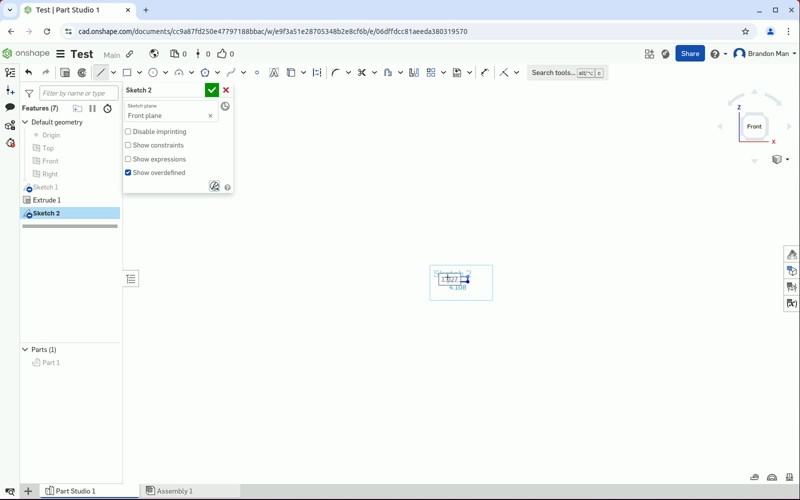
click(447, 276)
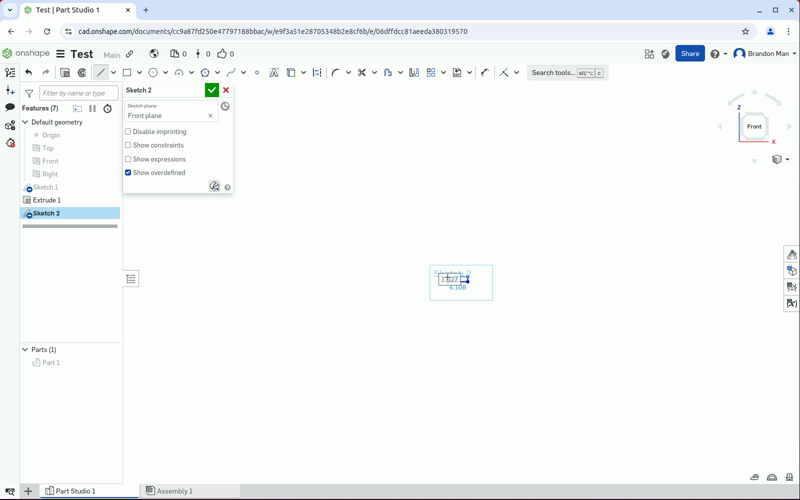
key_up(shift)
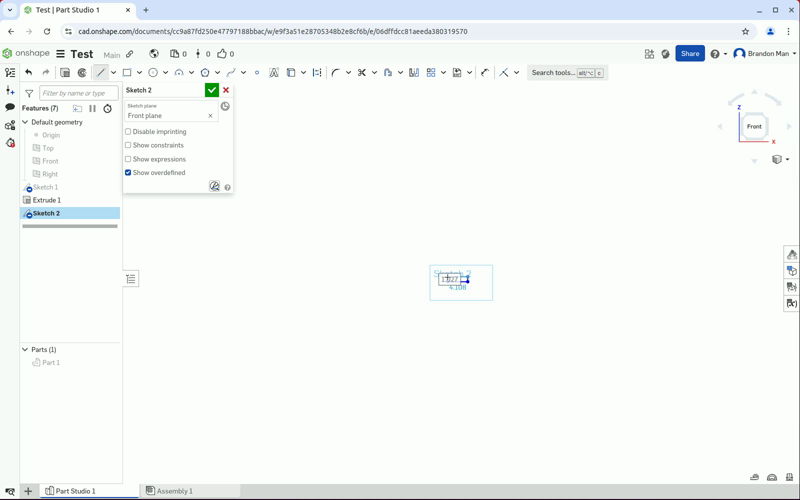
mouse_move(477, 276)
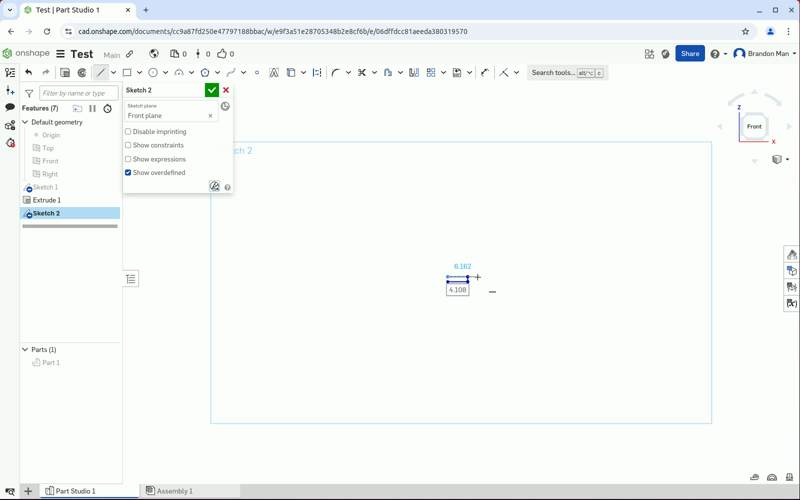
key_down(shift)
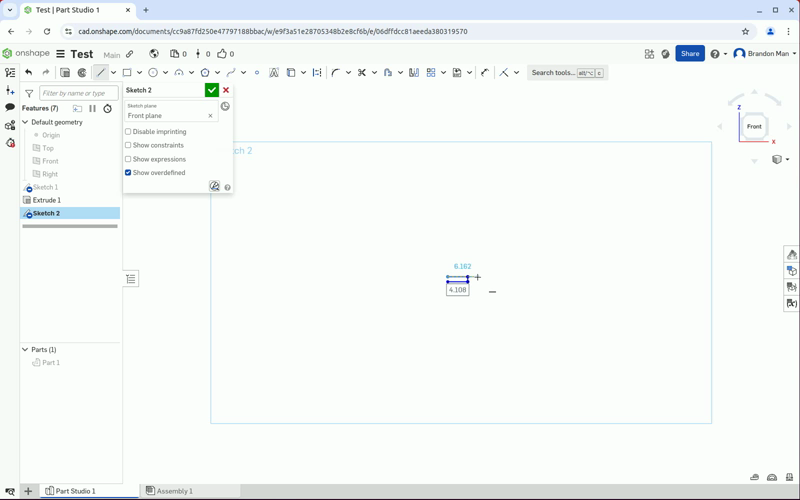
mouse_move(447, 281)
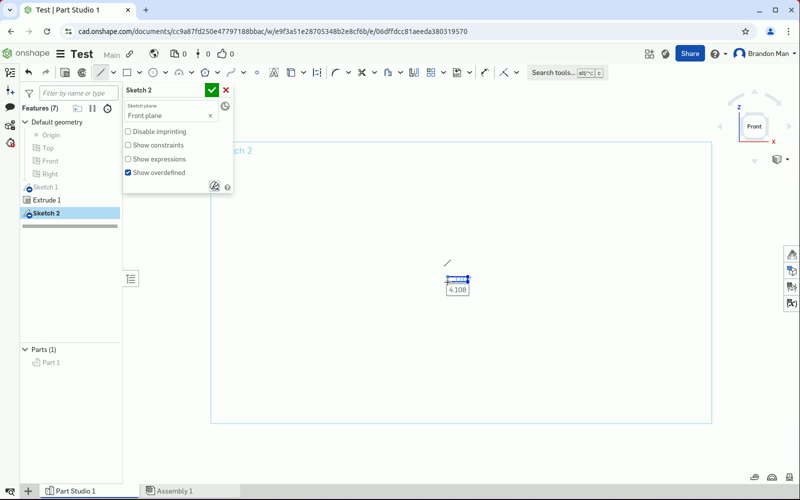
scroll(6)
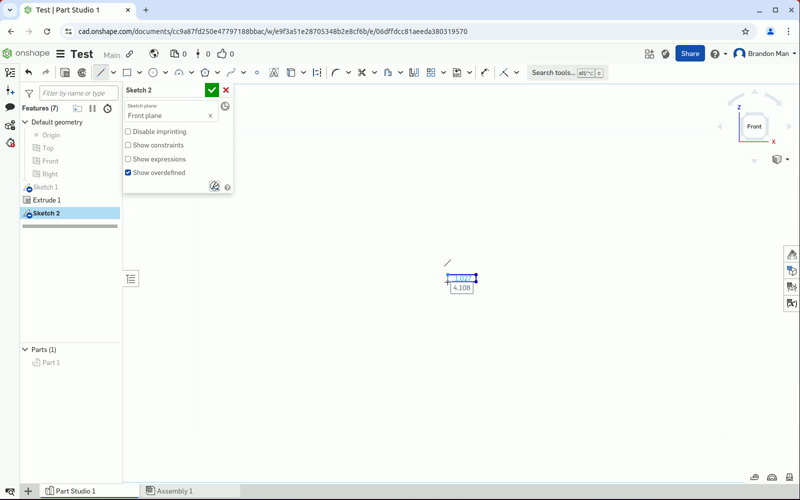
scroll(6)
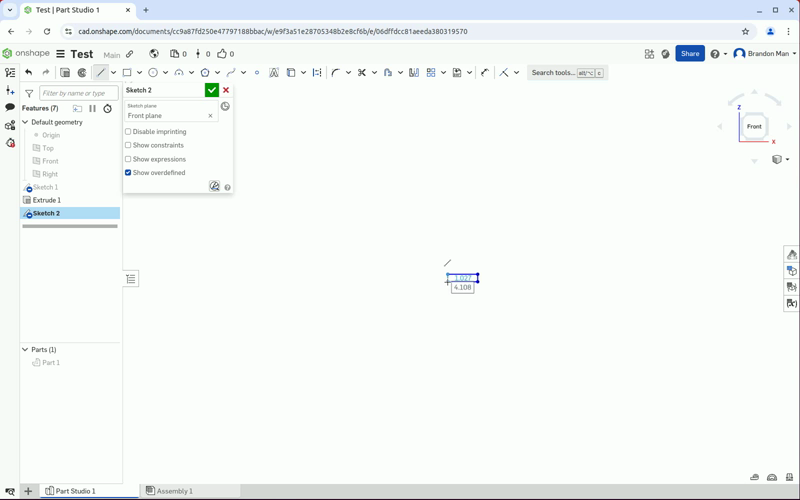
scroll(6)
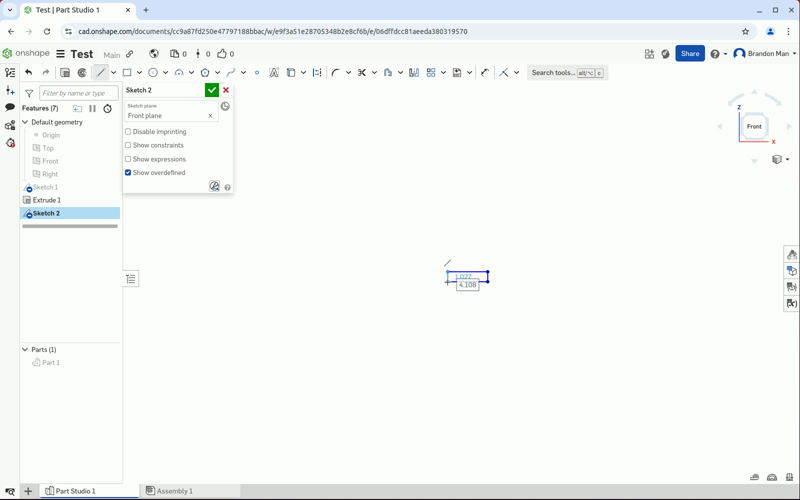
scroll(6)
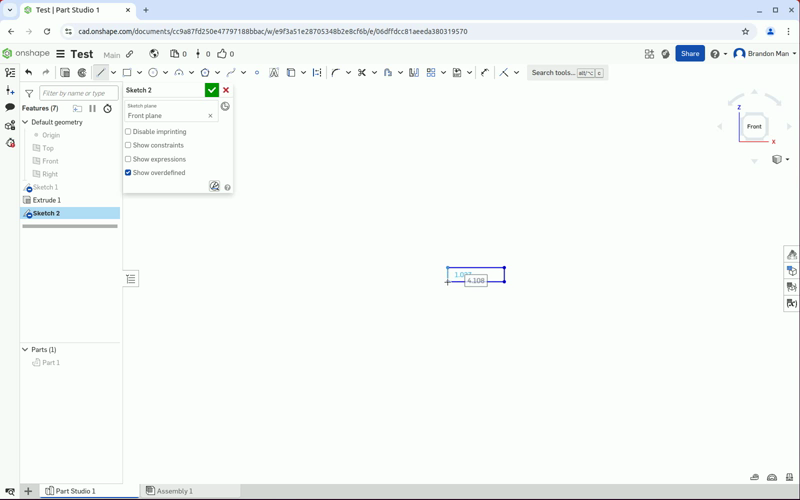
scroll(6)
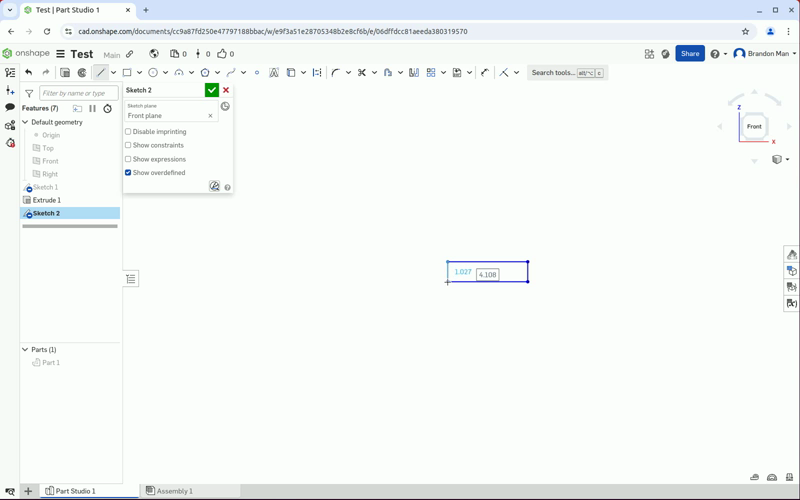
scroll(6)
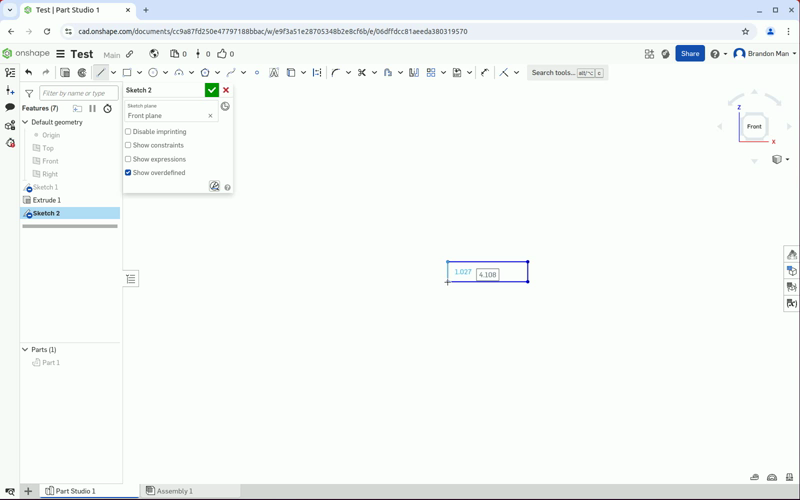
scroll(6)
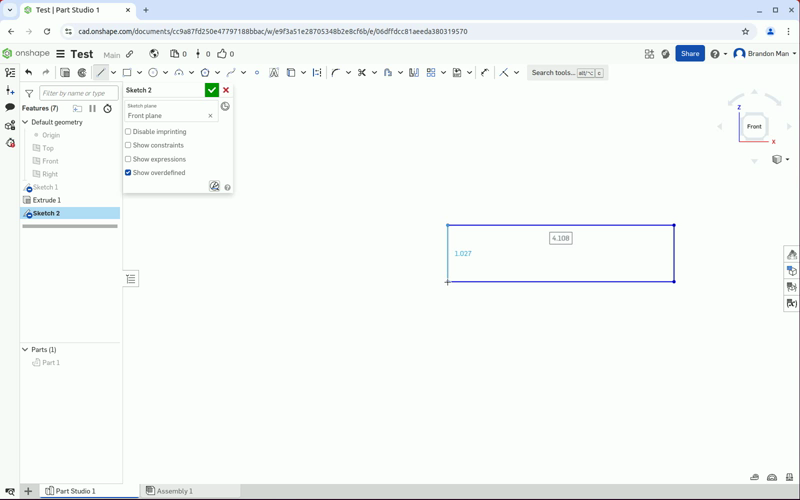
key_up(shift)
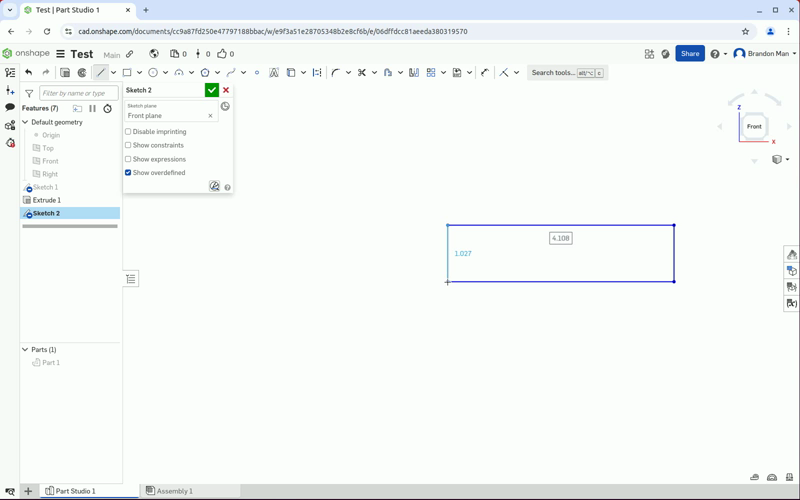
click(447, 281)
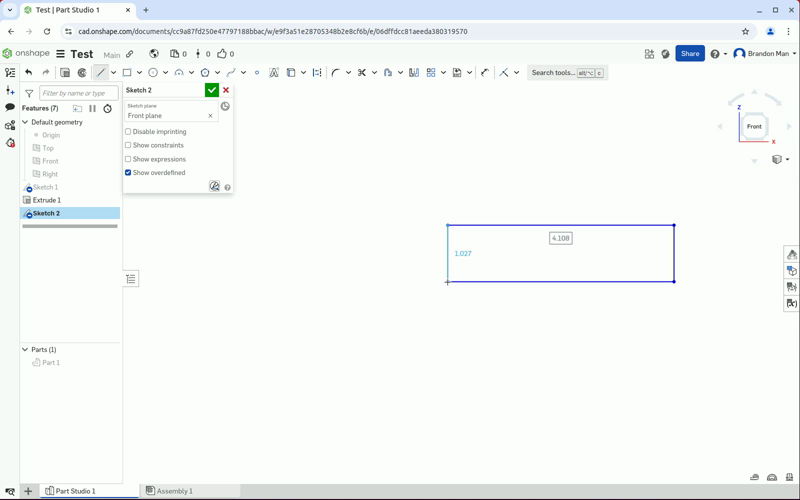
scroll(-6)
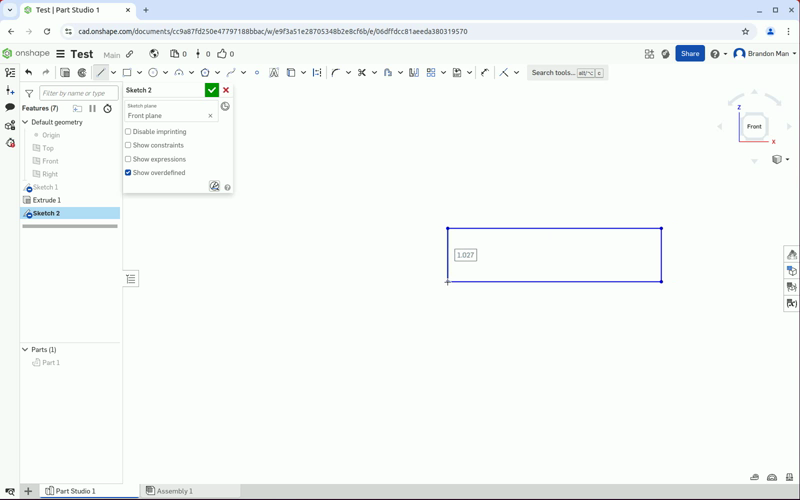
scroll(-6)
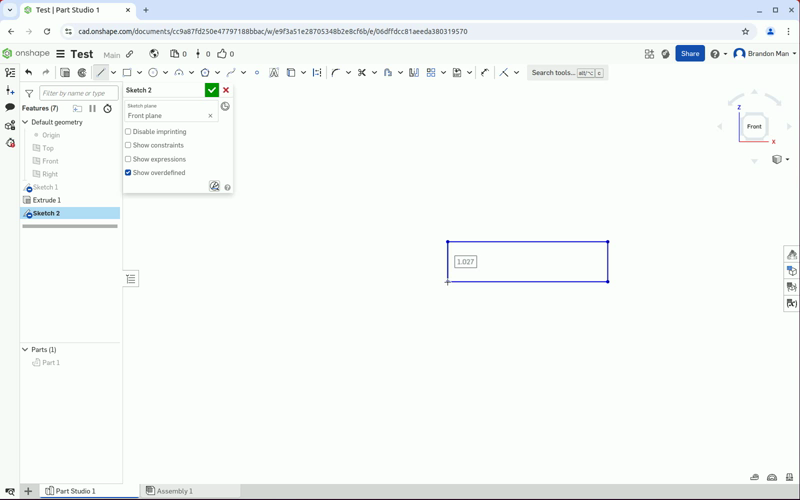
scroll(-6)
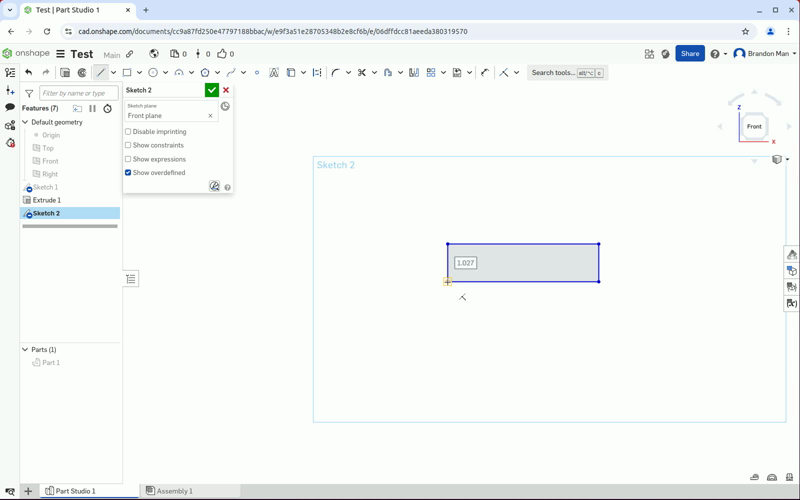
scroll(-6)
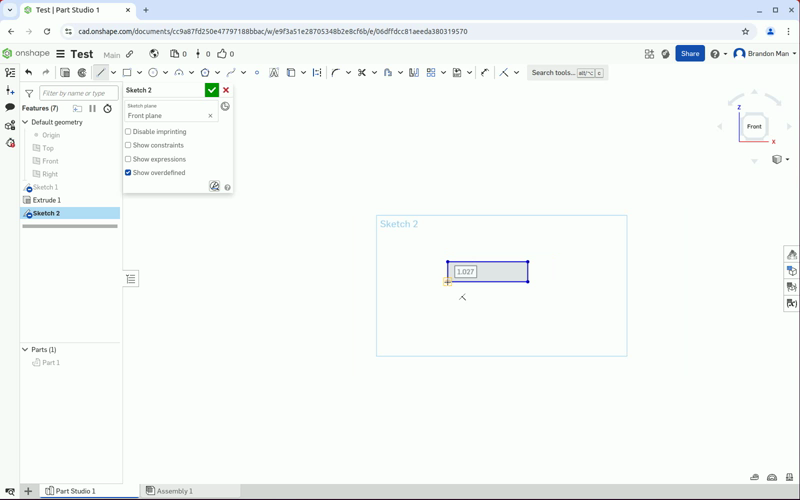
scroll(-6)
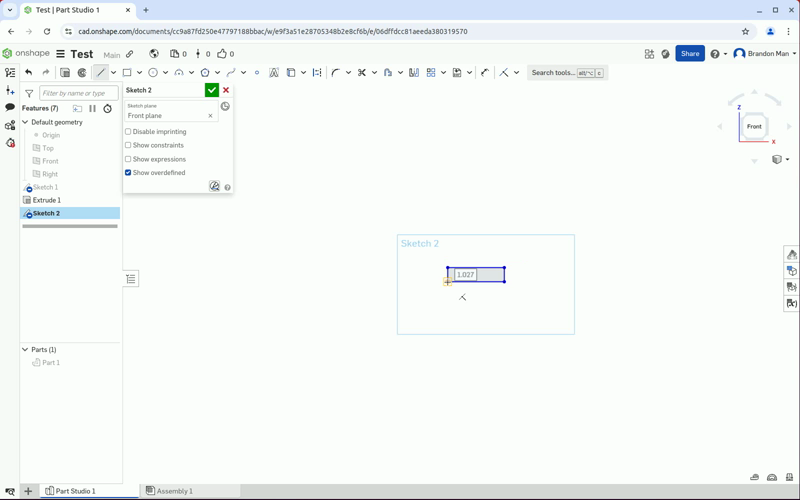
scroll(-6)
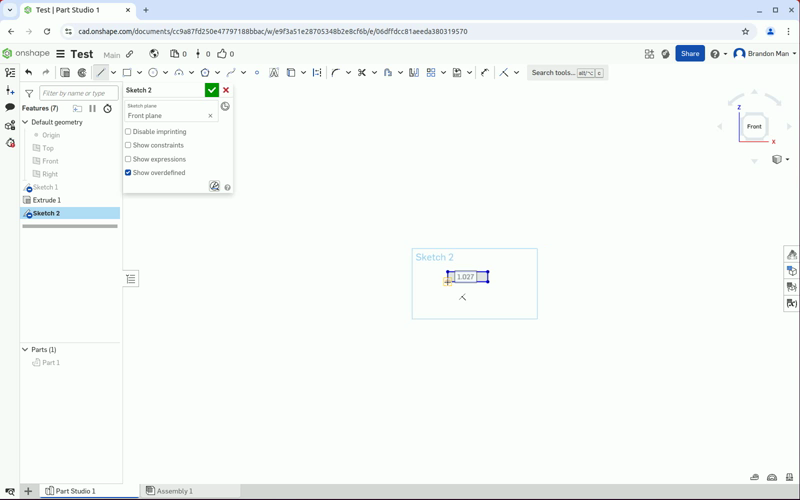
scroll(-6)
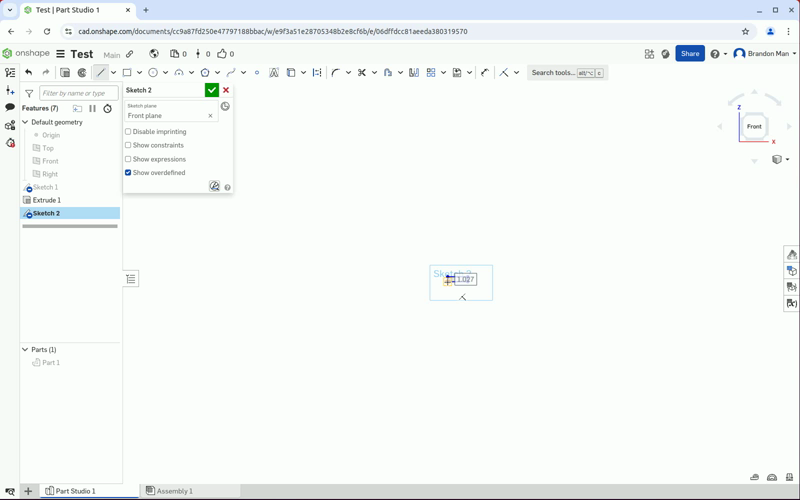
key(esc)
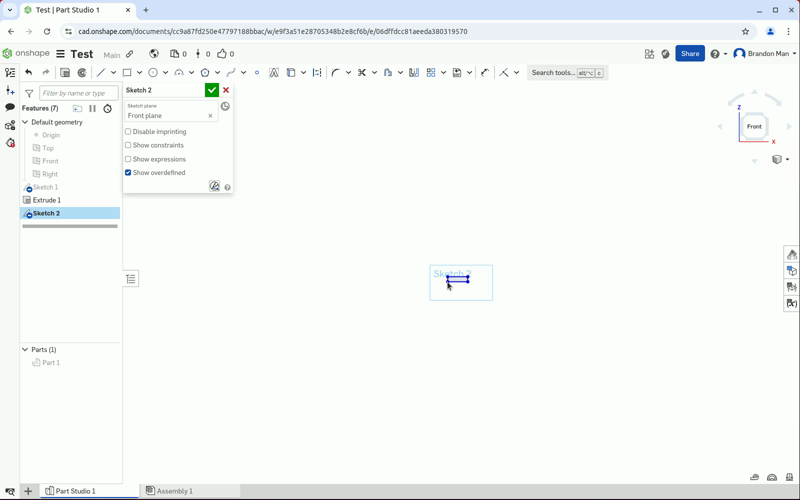
mouse_move(451, 278)
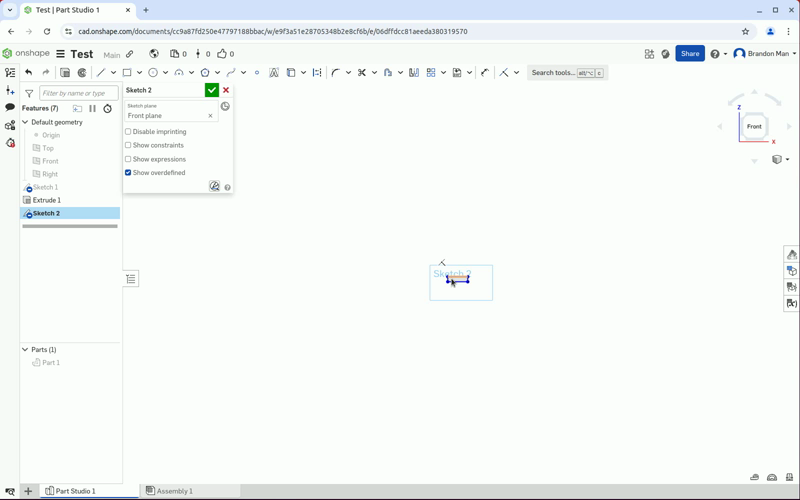
scroll(6)
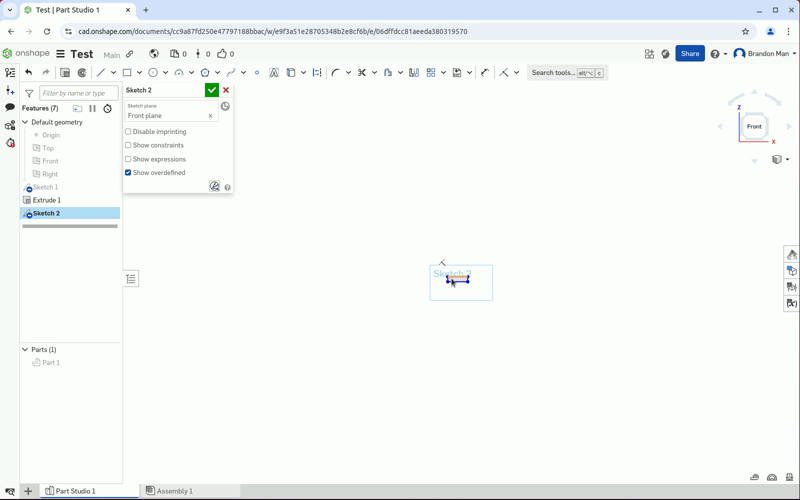
scroll(6)
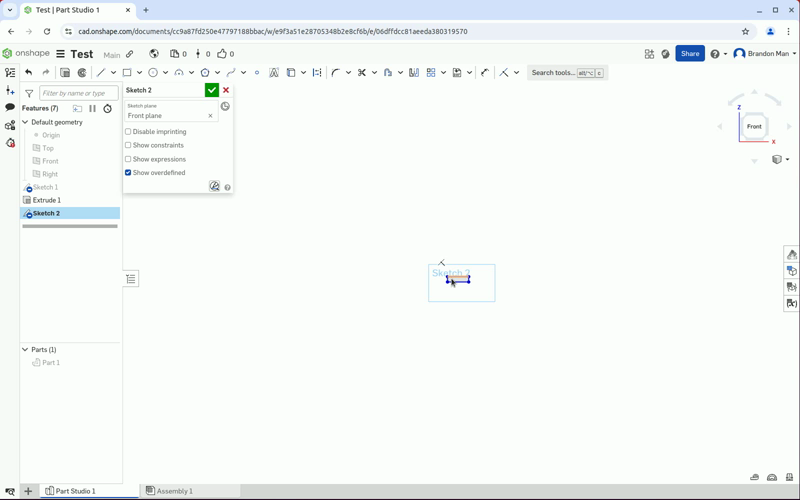
scroll(6)
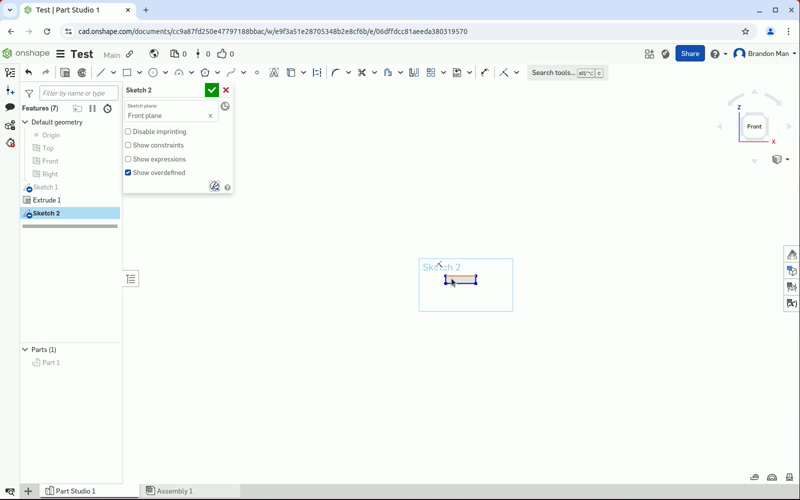
scroll(6)
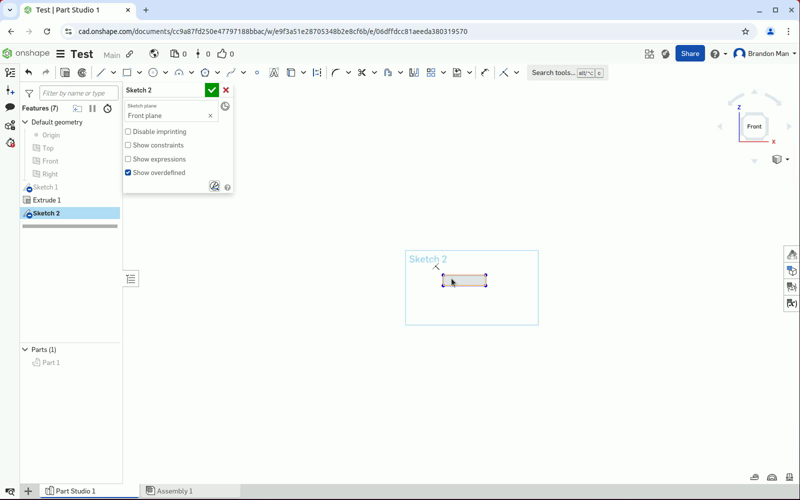
scroll(6)
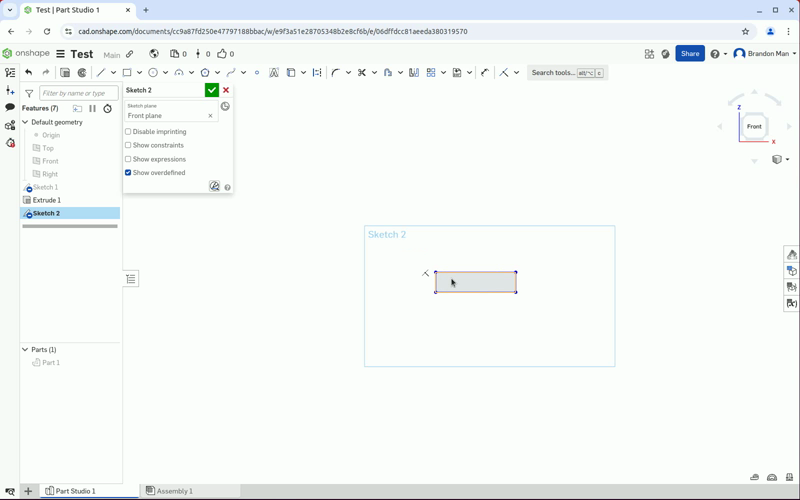
scroll(6)
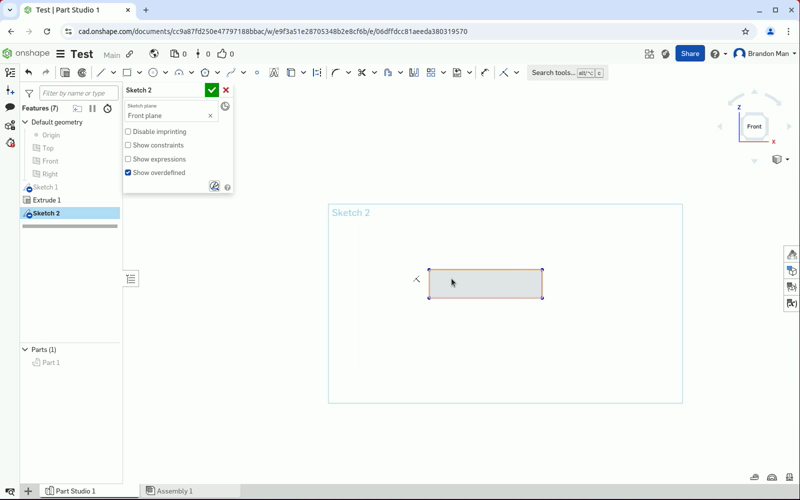
scroll(6)
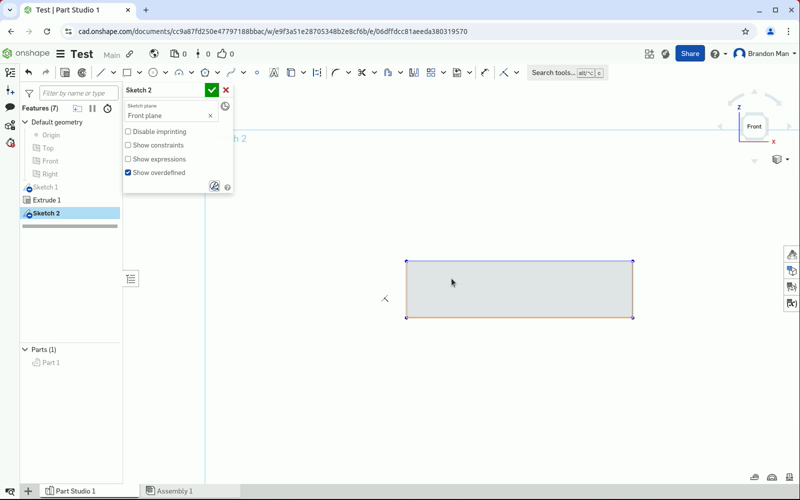
click(451, 278)
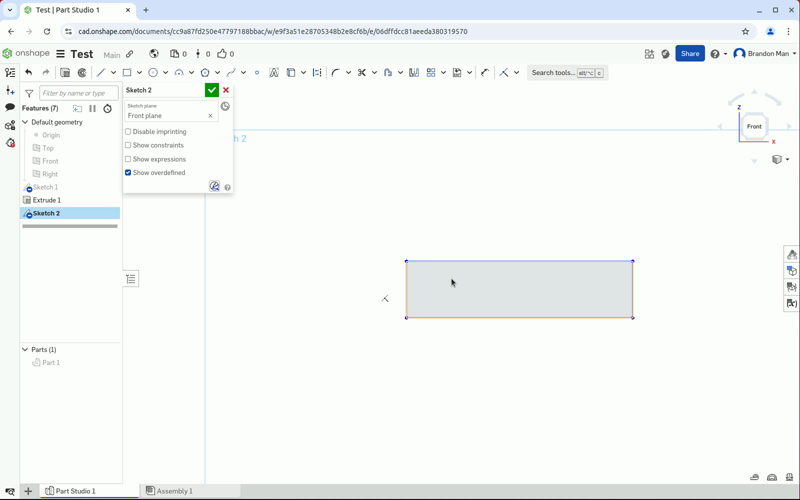
scroll(-6)
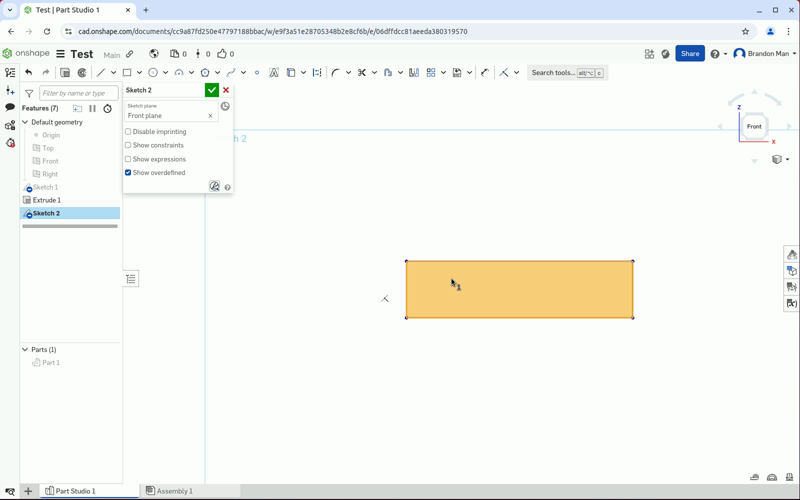
scroll(-6)
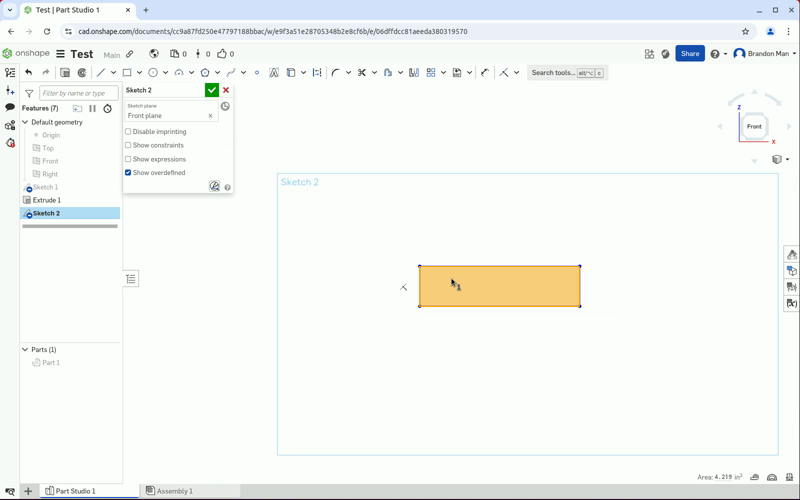
scroll(-6)
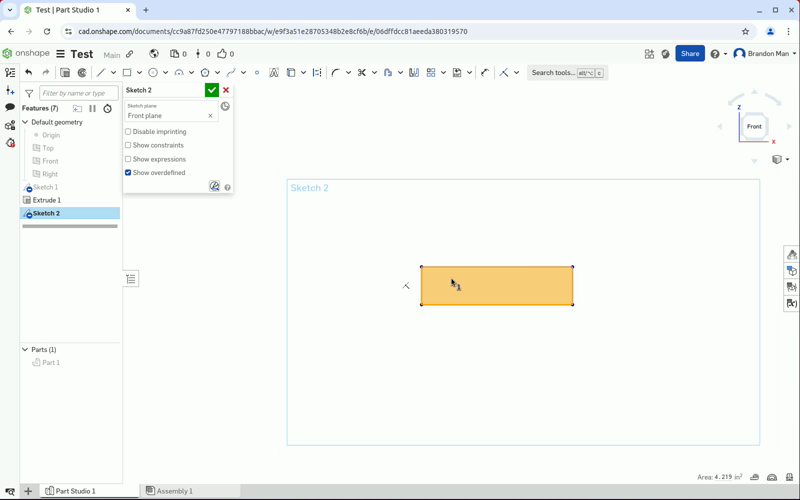
scroll(-6)
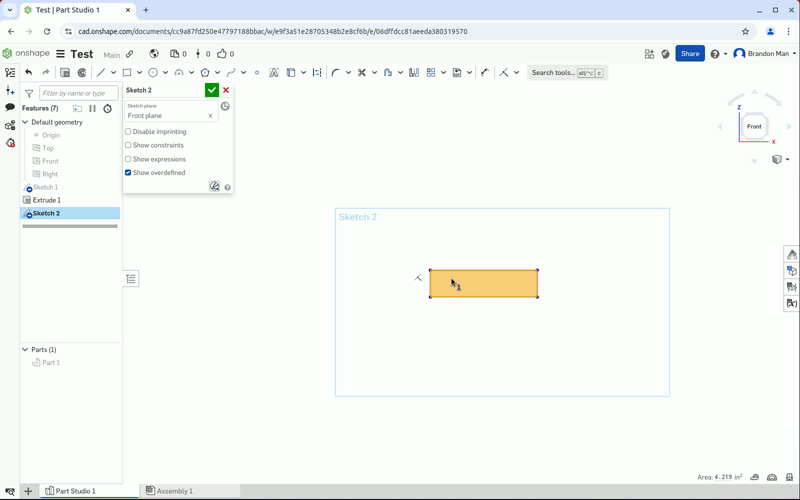
scroll(-6)
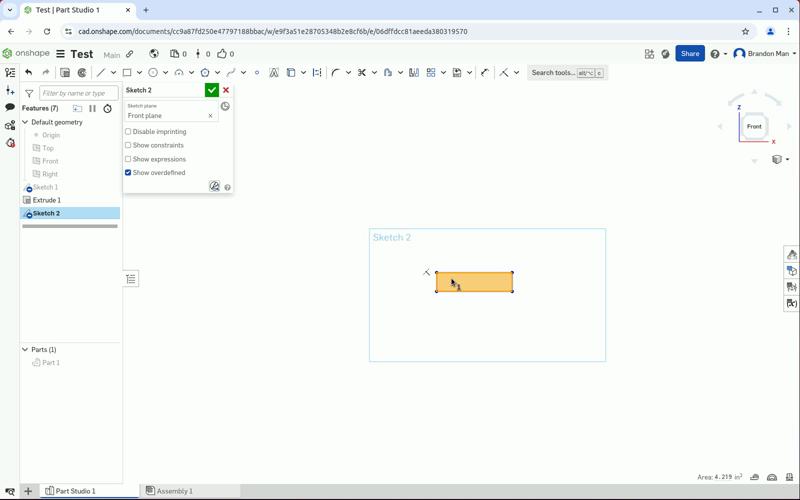
scroll(-6)
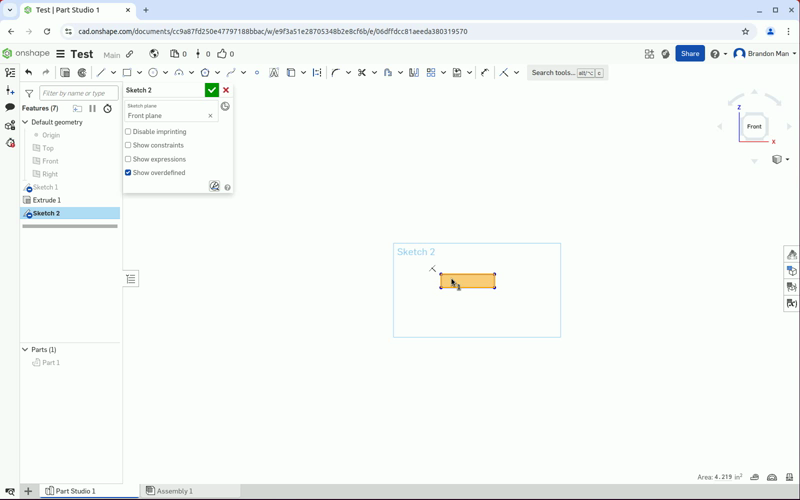
scroll(-6)
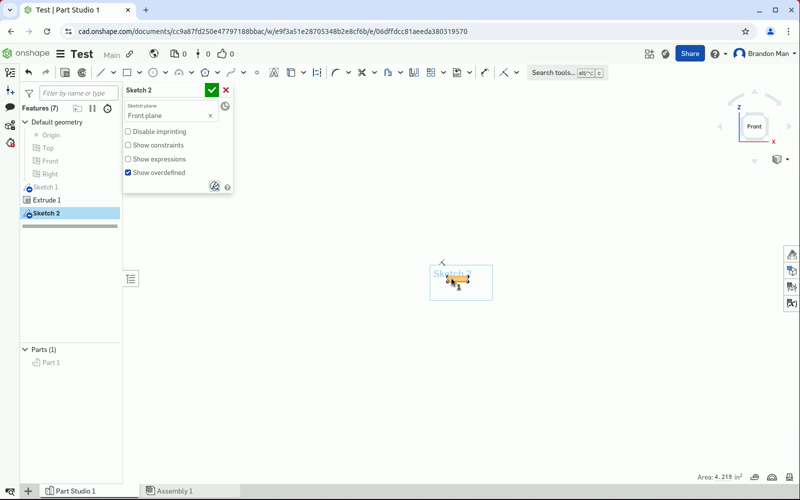
mouse_move(73, 352)
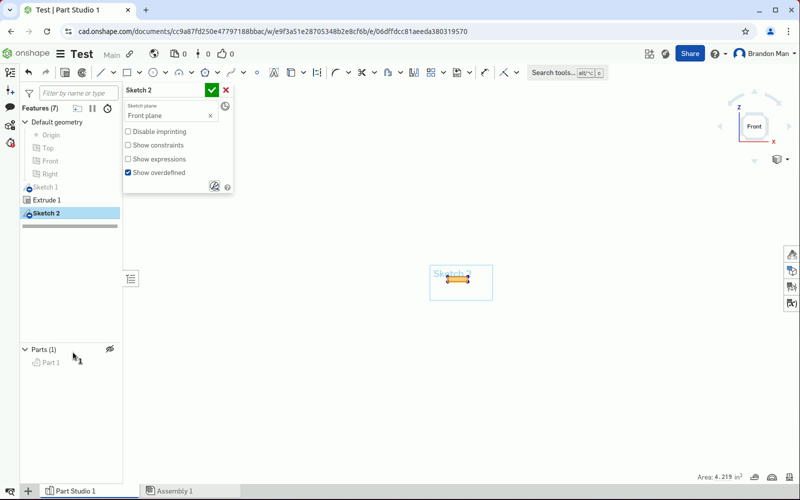
key(shift+y)
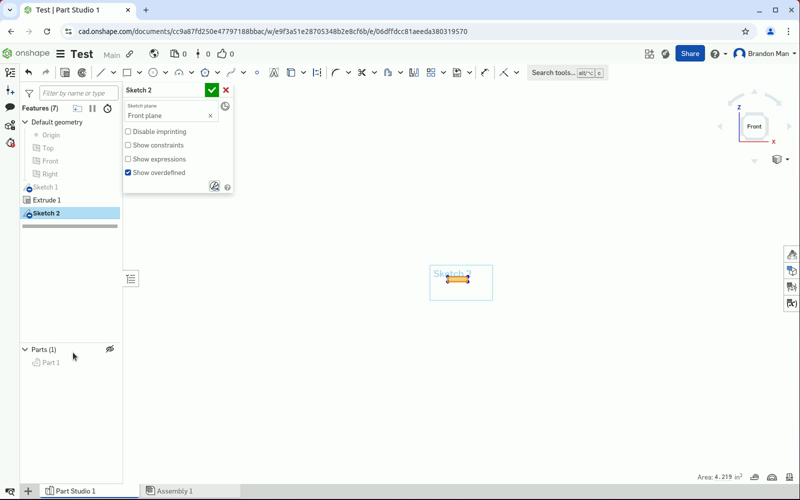
key(shift+e)
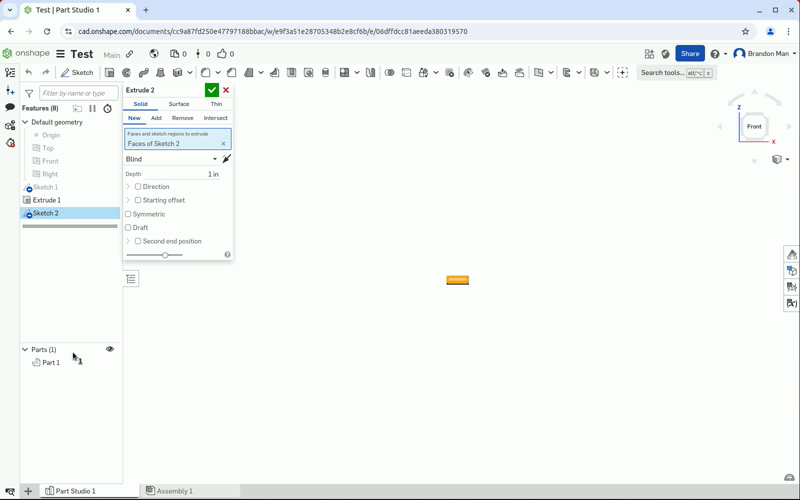
mouse_move(143, 106)
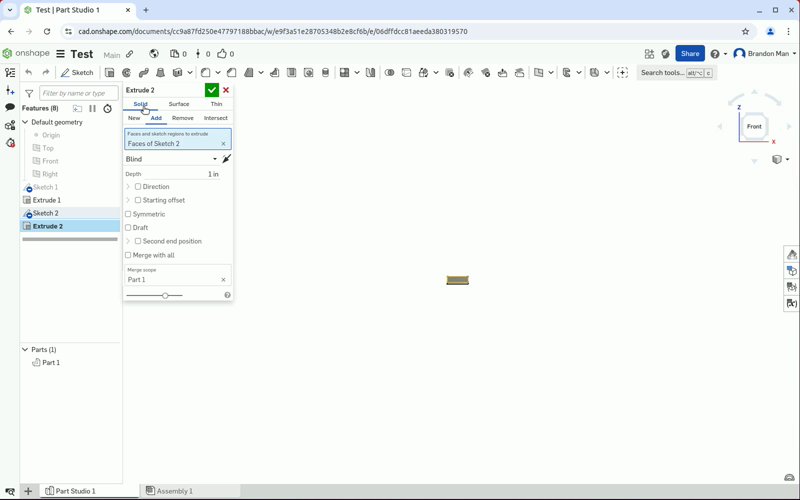
click(143, 106)
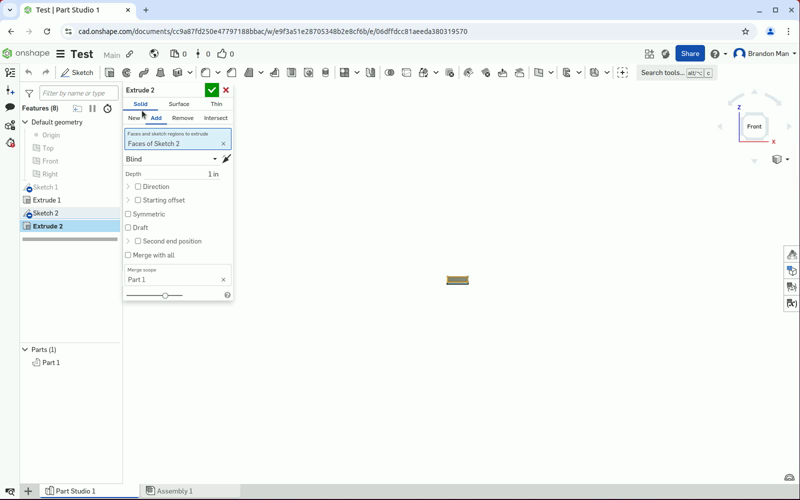
mouse_move(137, 120)
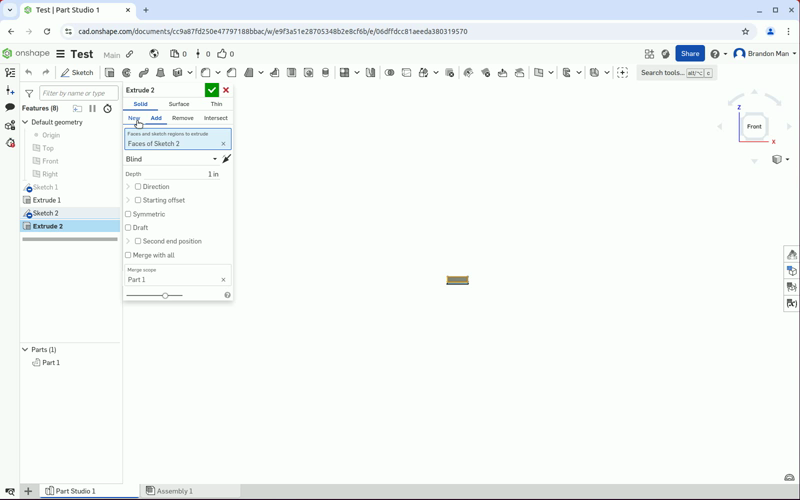
click(137, 120)
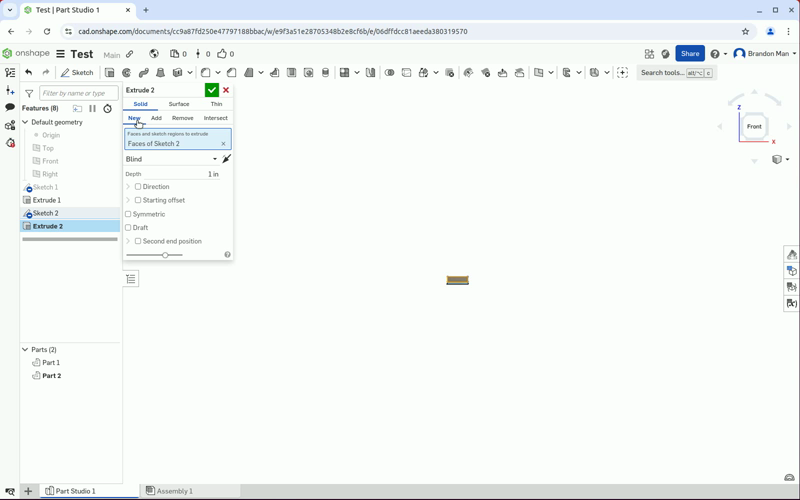
key(tab, 4)
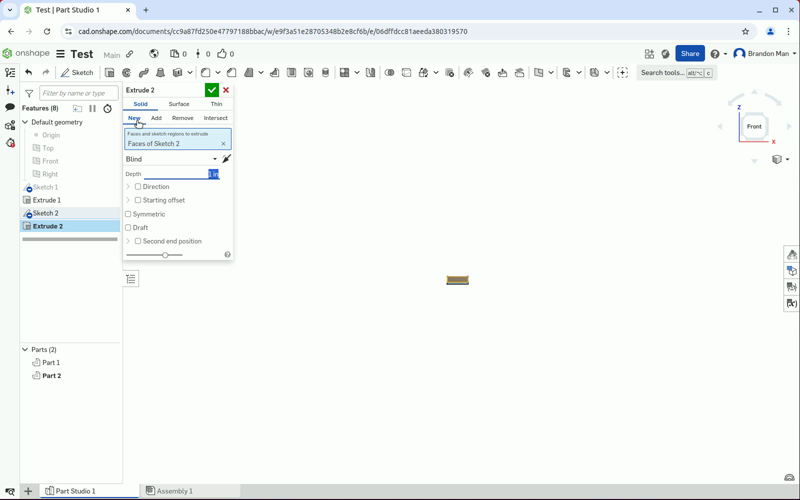
text(23.108)
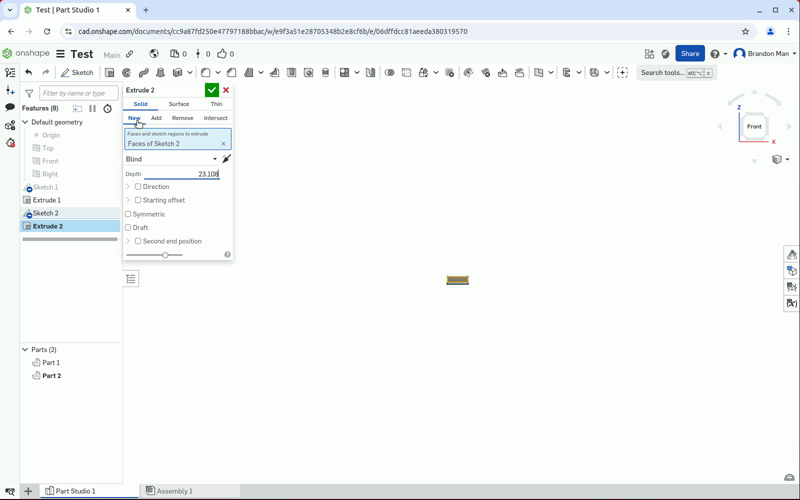
key(enter)
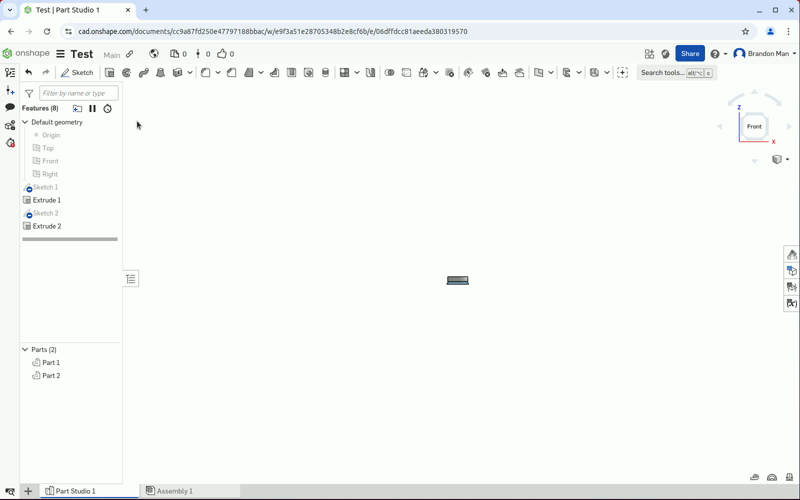
key(shift+h)
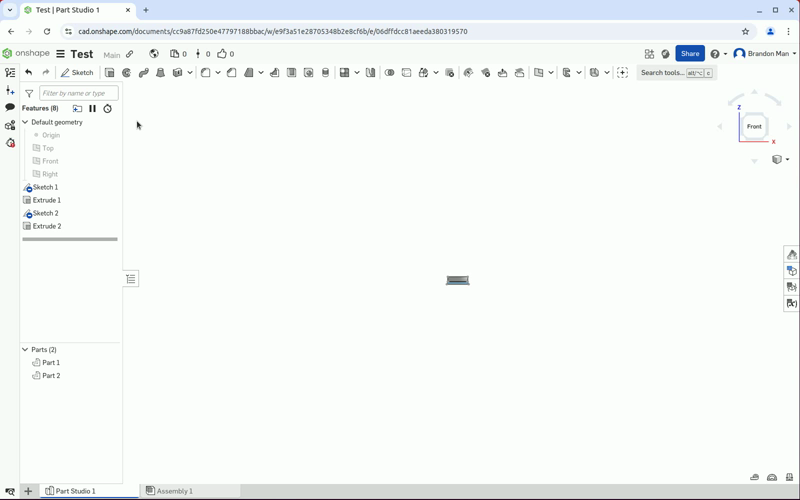
key(shift+h)
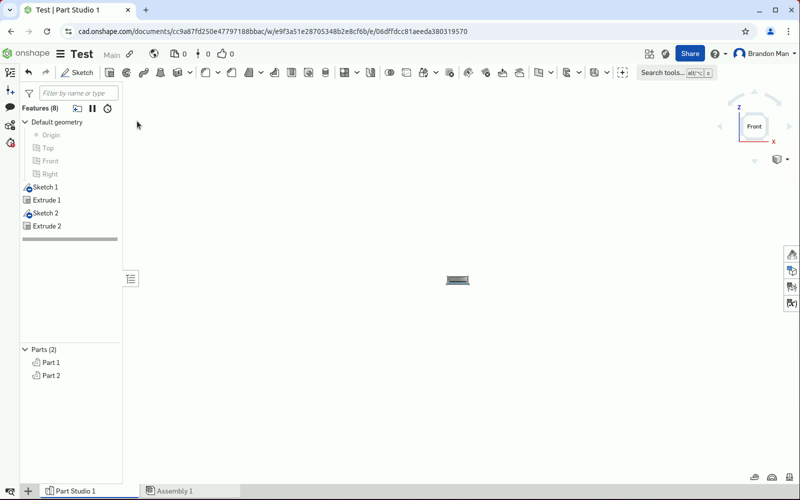
key(shift+7)
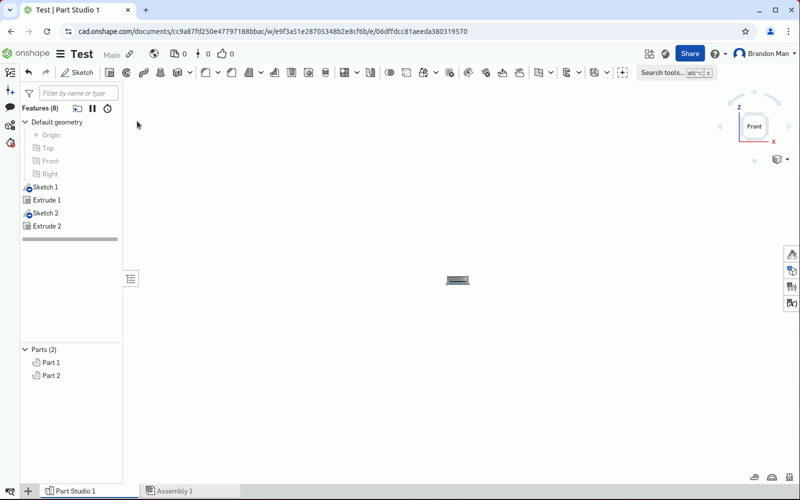
key(left, 2)
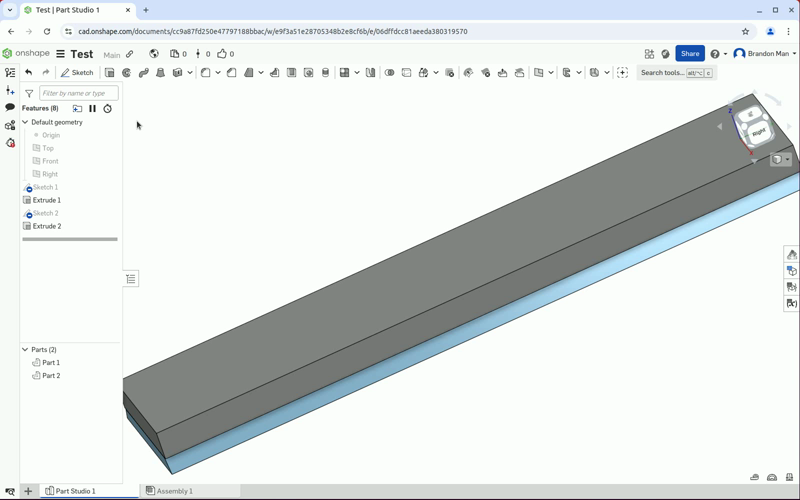
key(down, 2)
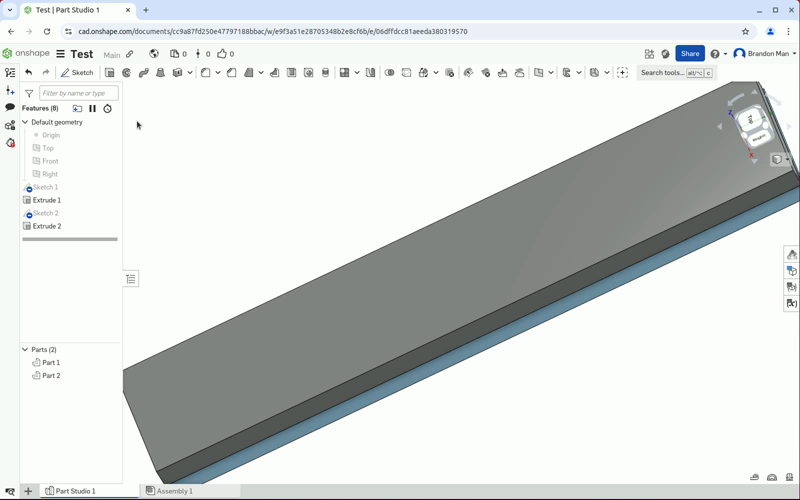
key(up, 2)
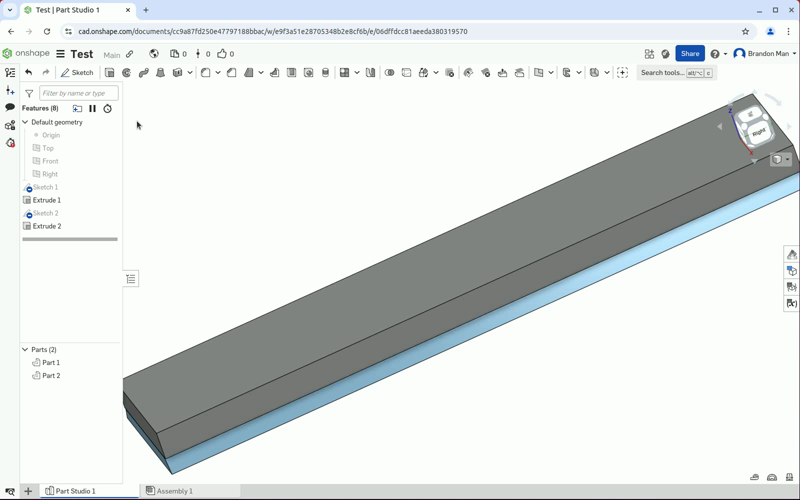
key(right, 2)
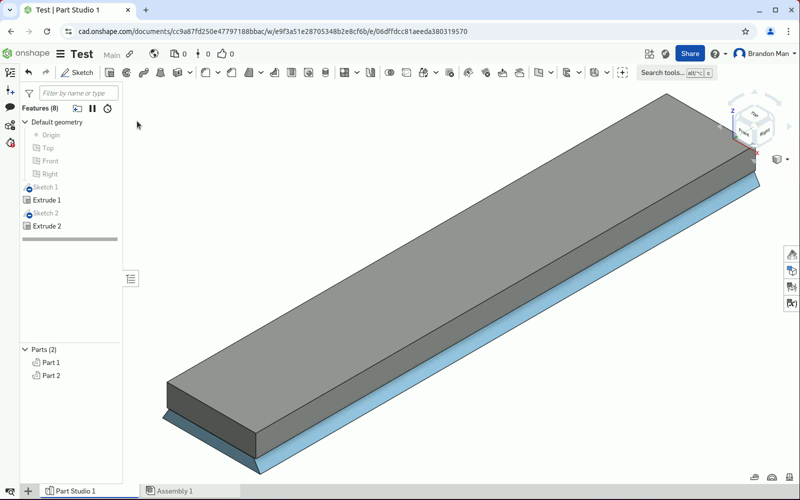
mouse_move(73, 189)
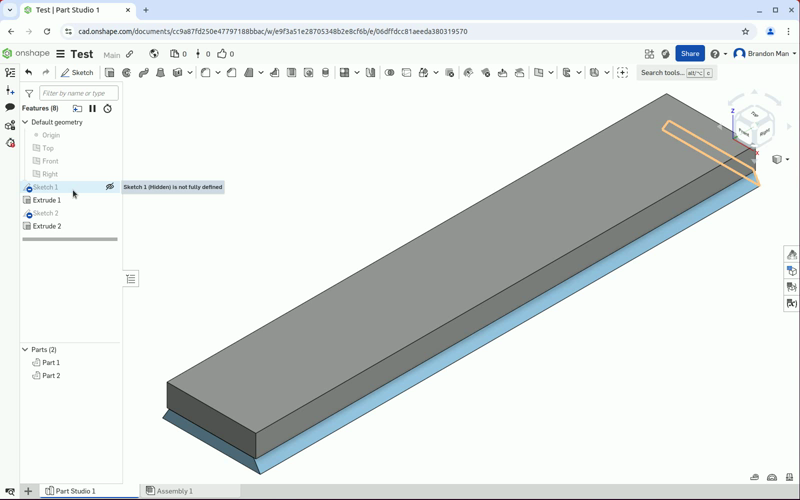
click(73, 189)